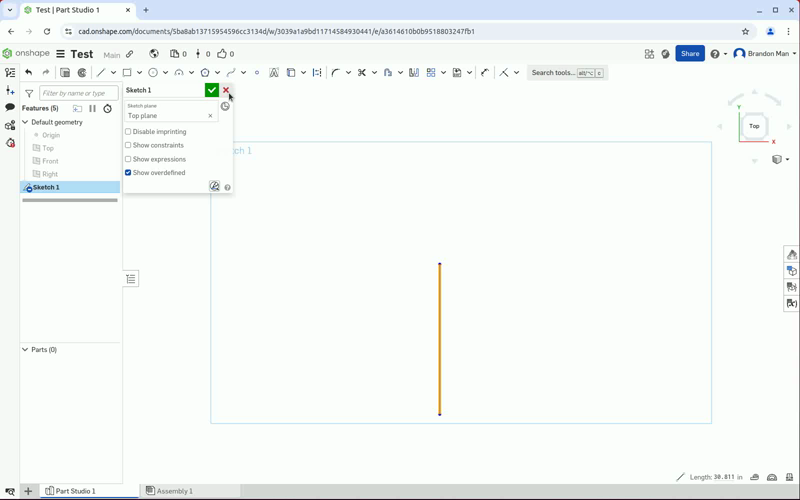
key(shift+h)
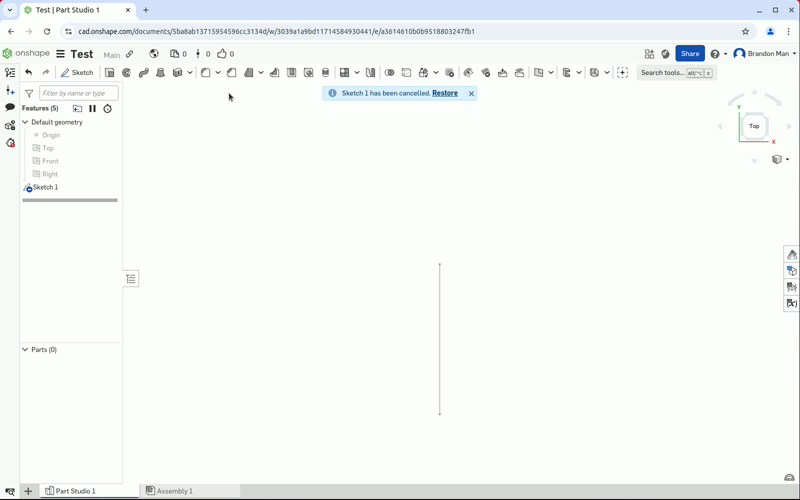
mouse_move(73, 352)
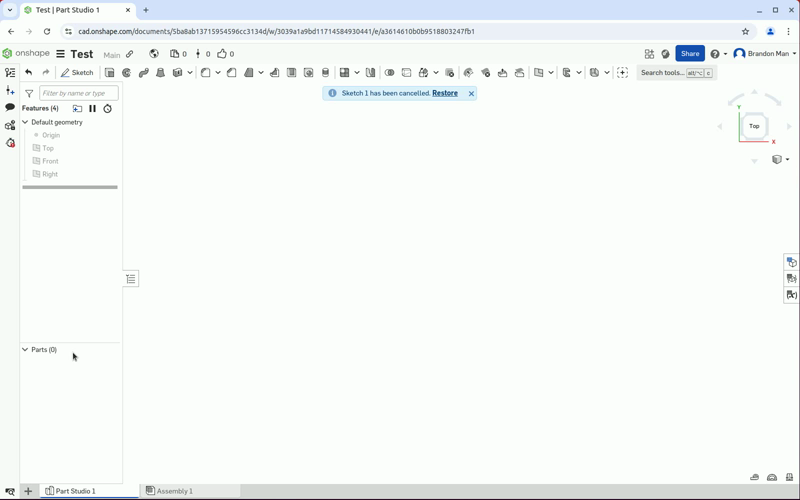
key(y)
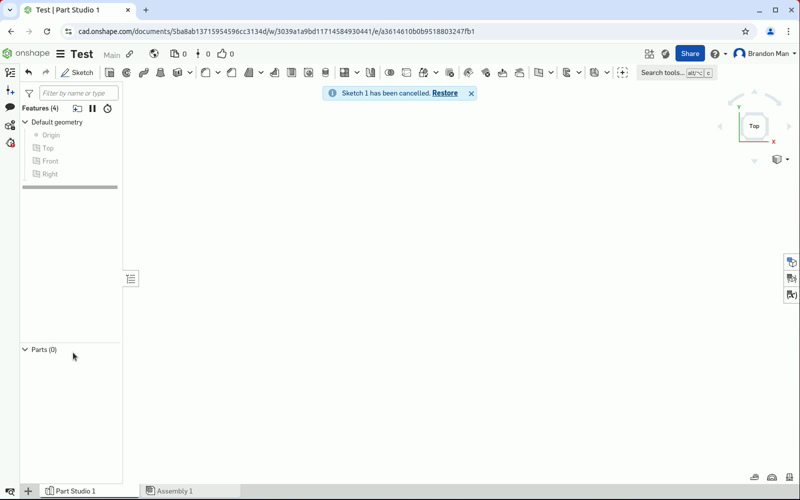
key(shift+p)
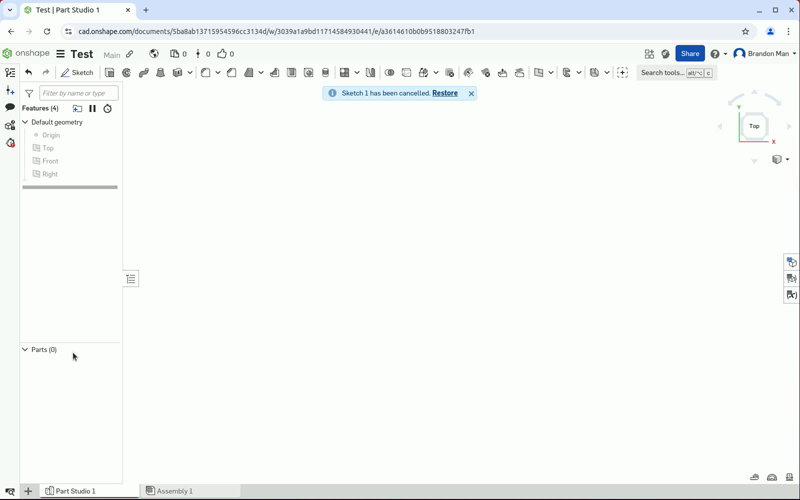
key(space)
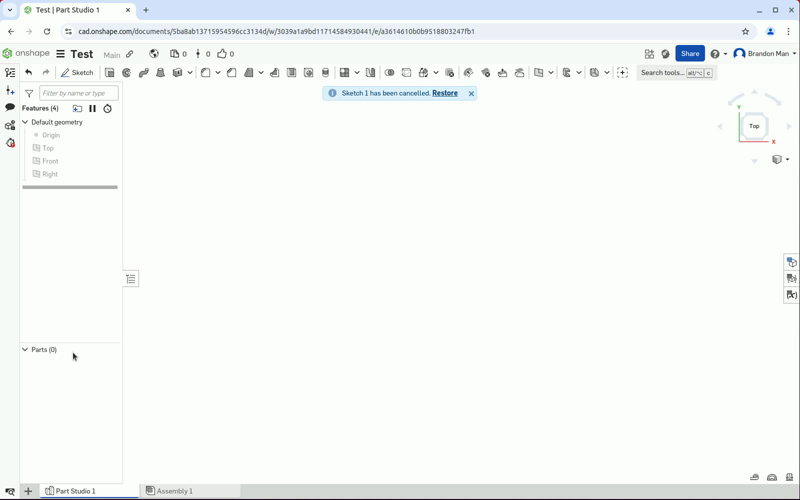
key_down(shift)
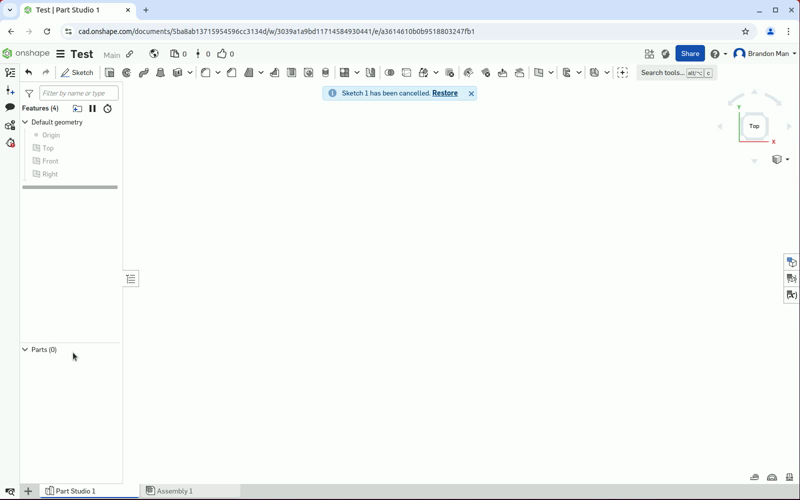
key(up)
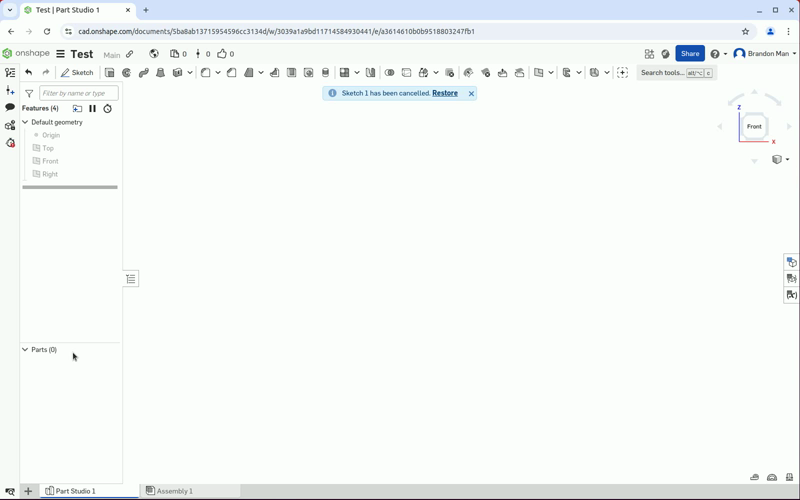
key_up(shift)
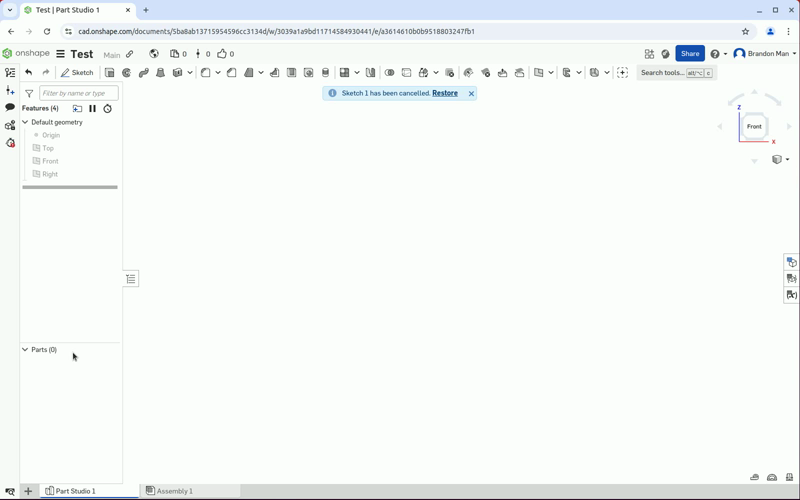
key(space)
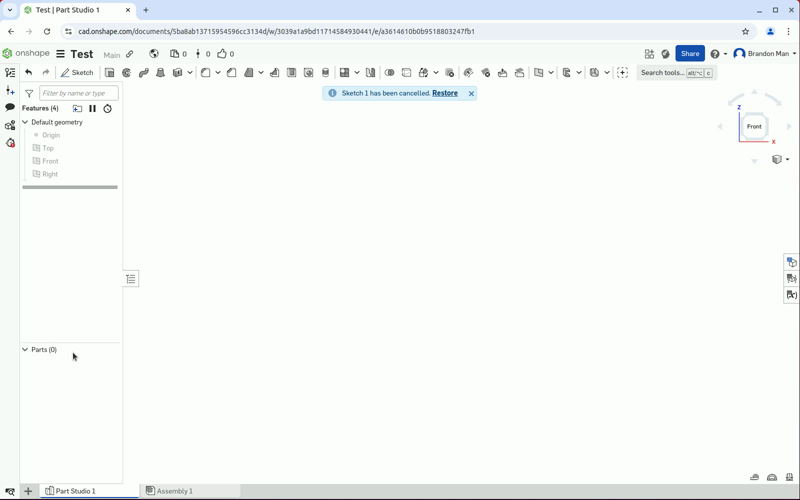
key_down(shift)
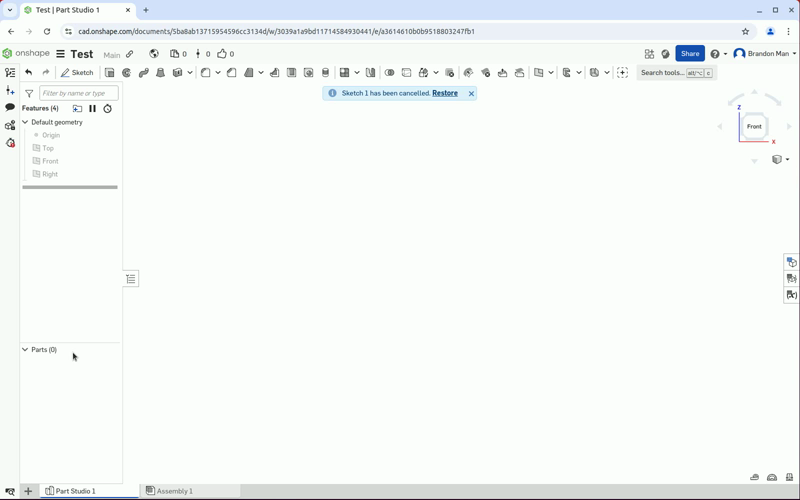
key(left)
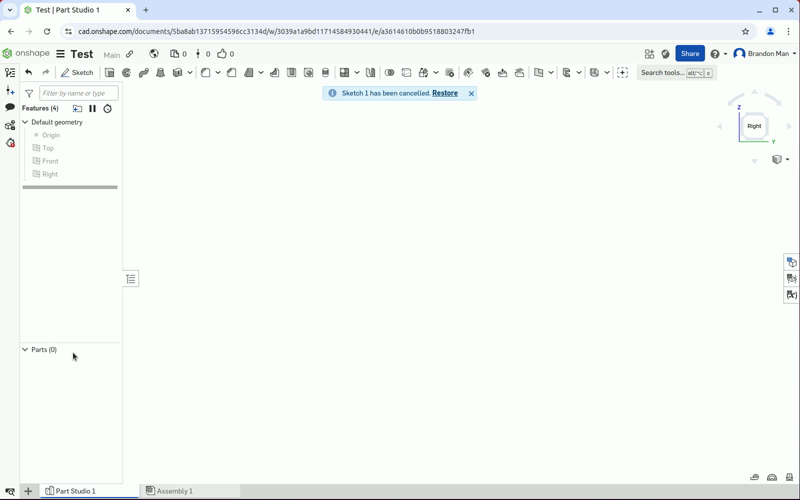
key_up(shift)
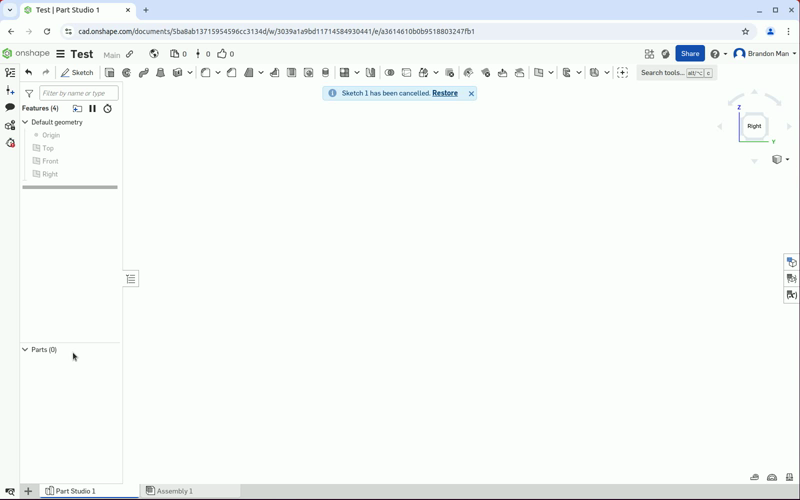
mouse_move(73, 352)
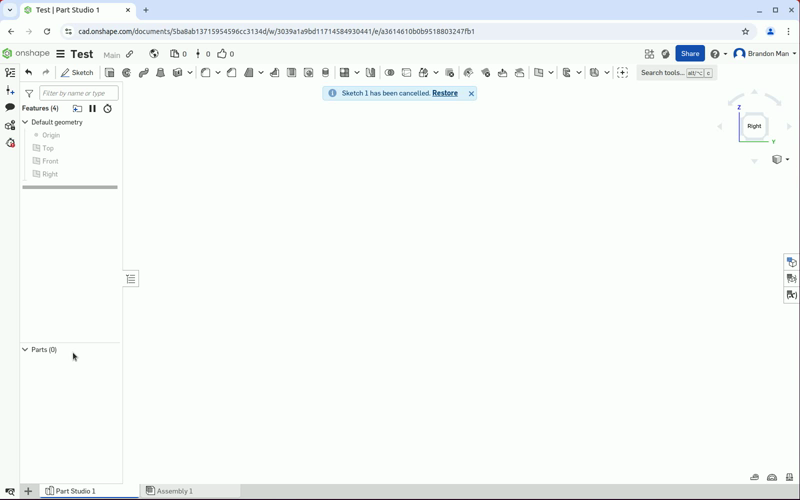
key(shift+y)
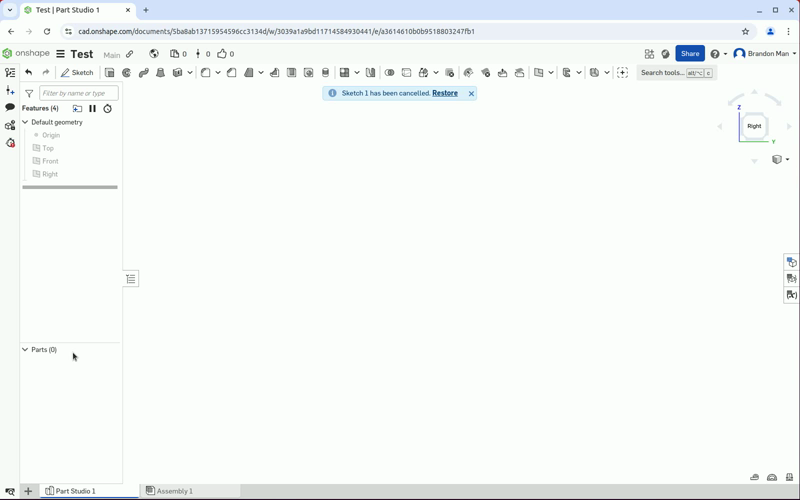
key(shift+s)
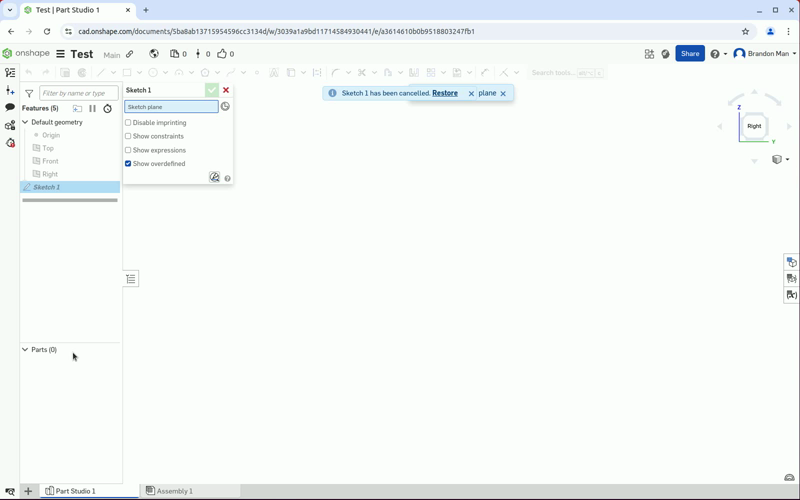
mouse_move(73, 176)
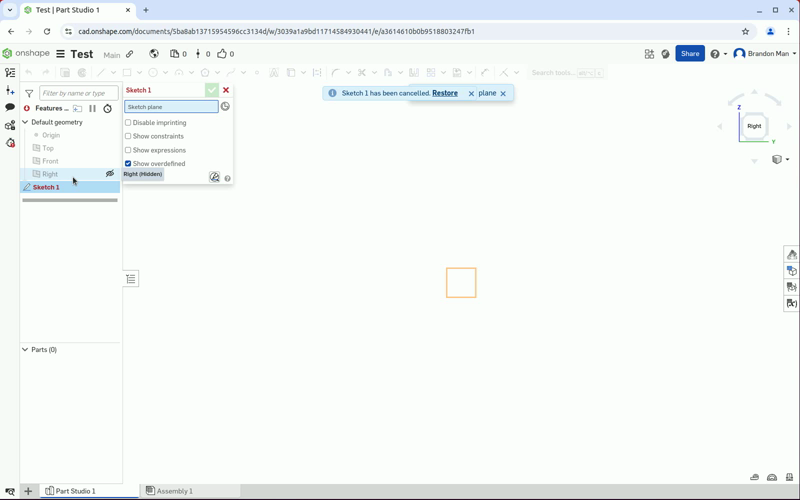
click(73, 176)
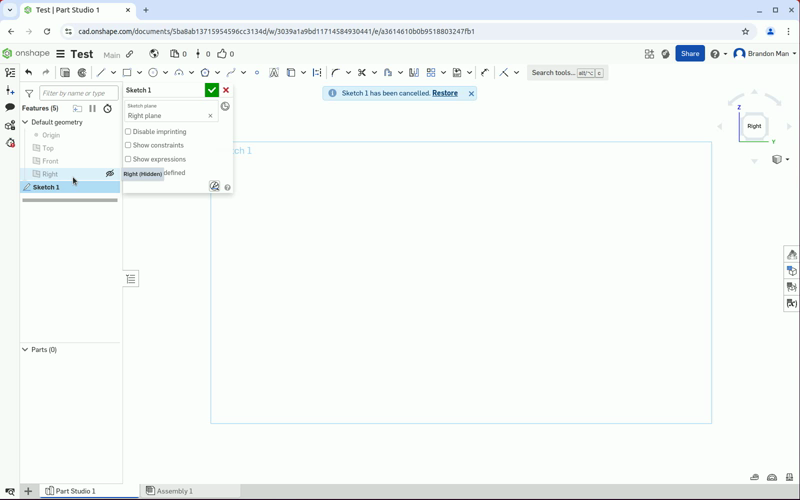
mouse_move(73, 352)
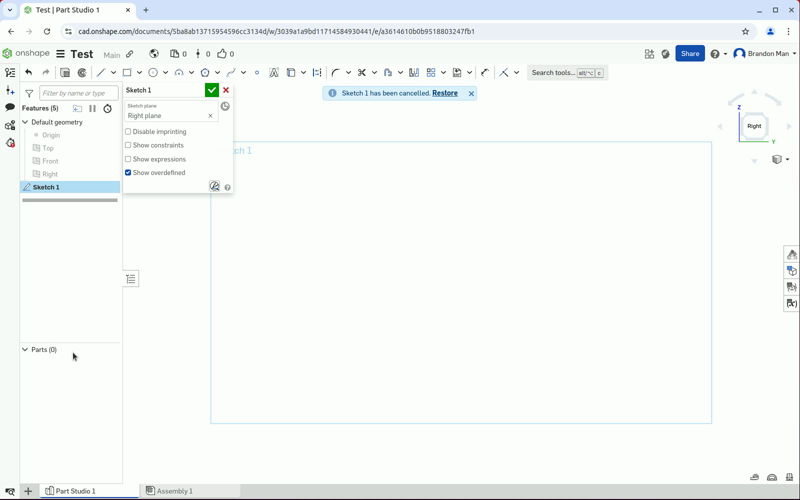
key(y)
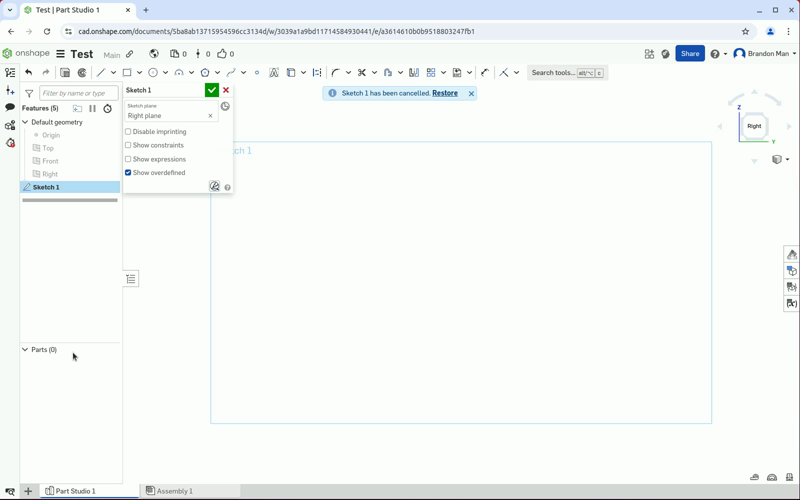
key(c)
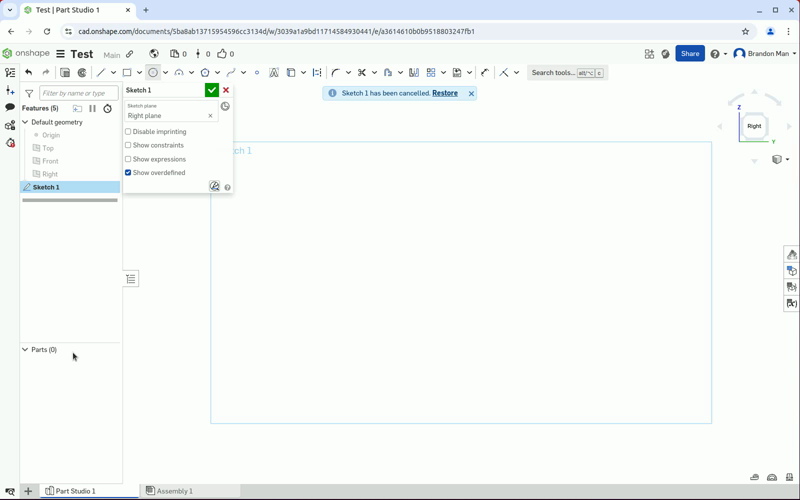
key_down(shift)
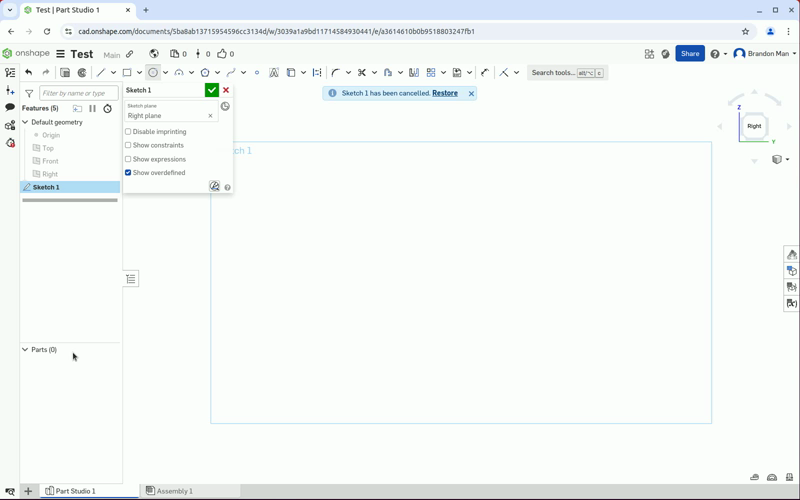
mouse_move(461, 282)
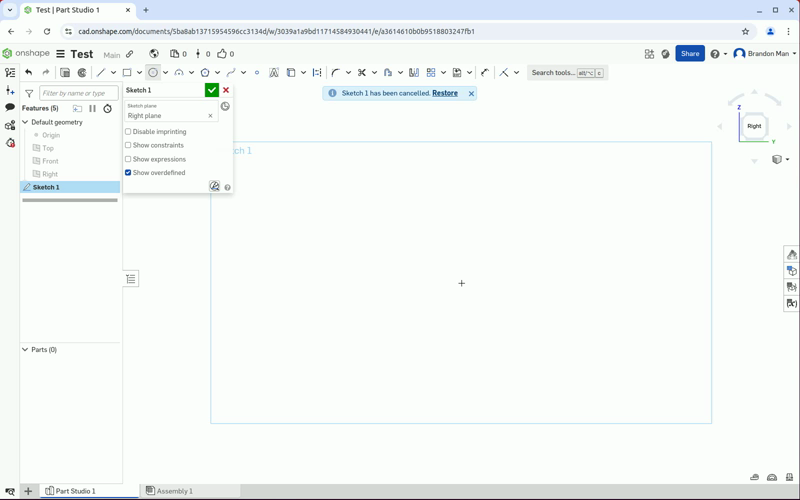
click(461, 282)
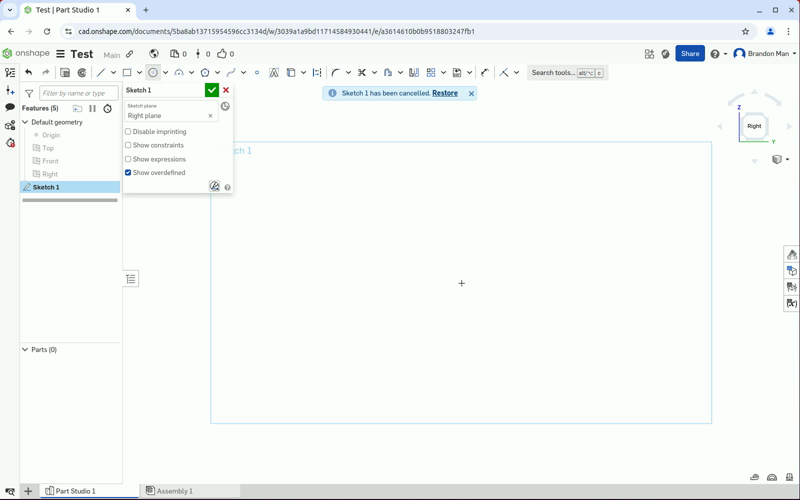
key_up(shift)
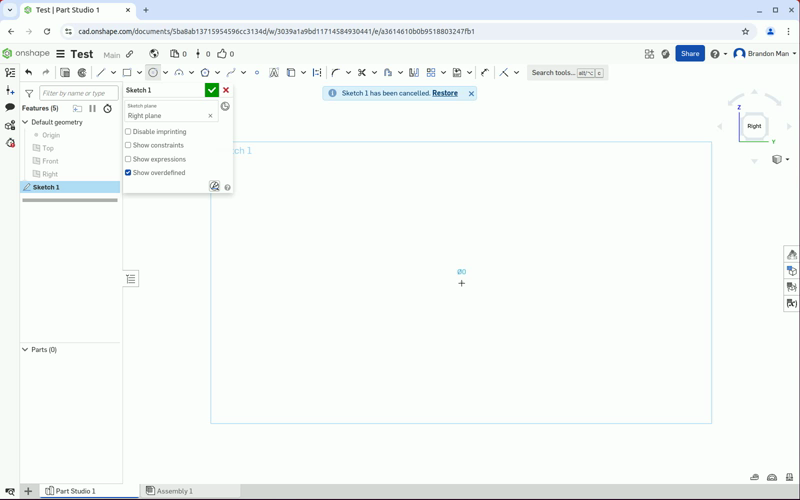
mouse_move(466, 282)
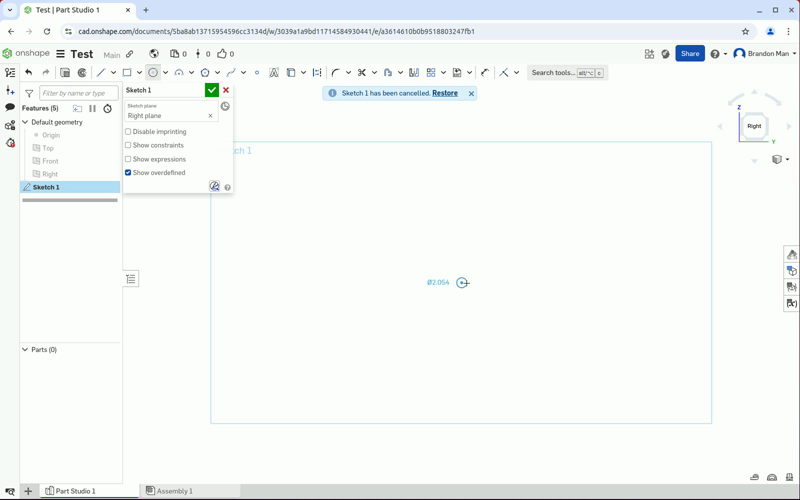
click(466, 282)
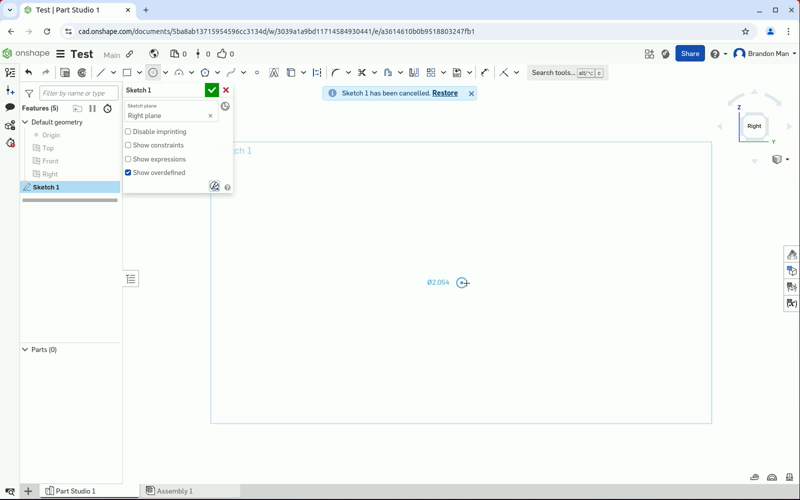
key(esc)
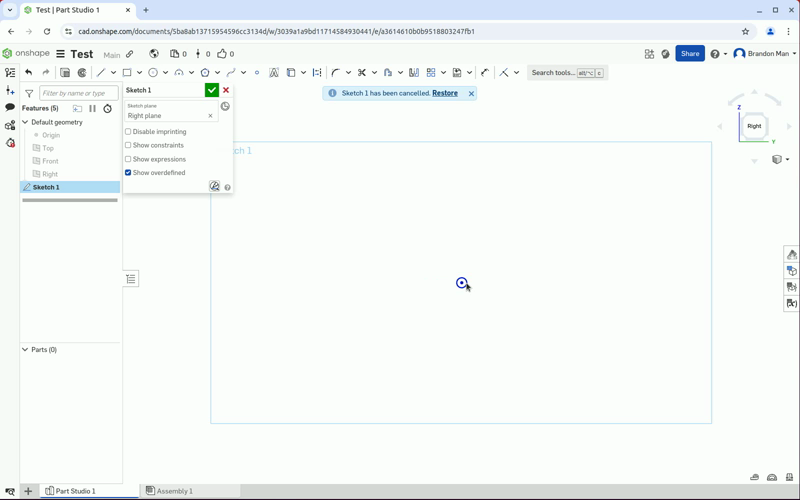
key(c)
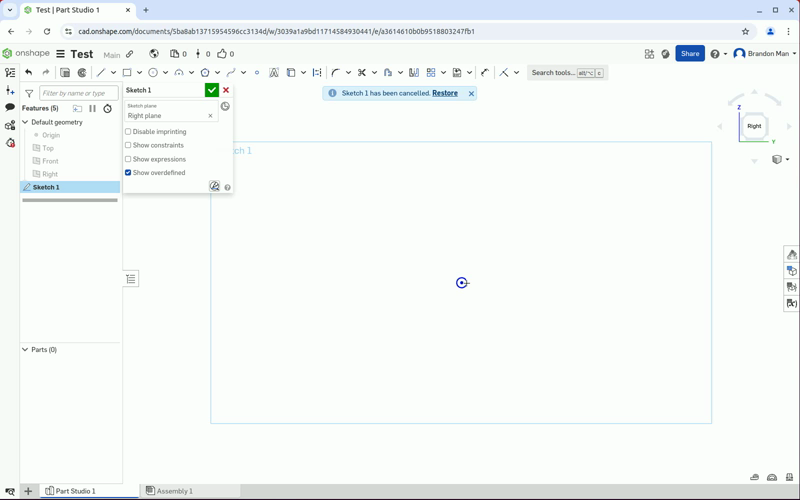
key_down(shift)
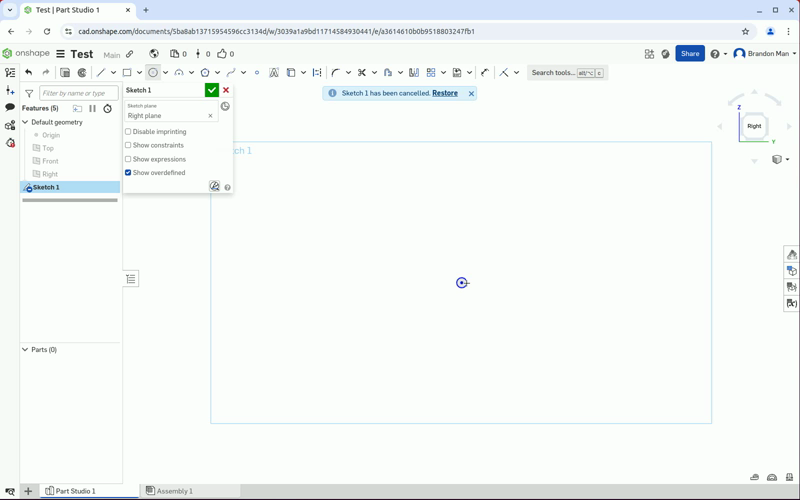
mouse_move(461, 282)
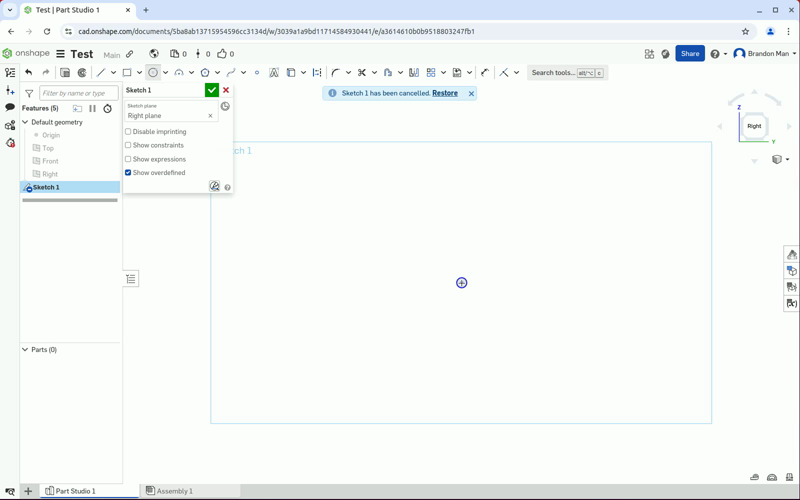
click(461, 282)
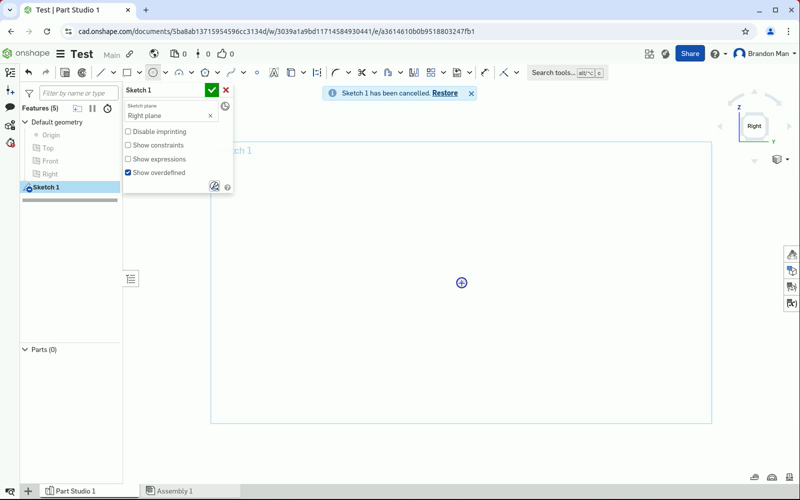
key_up(shift)
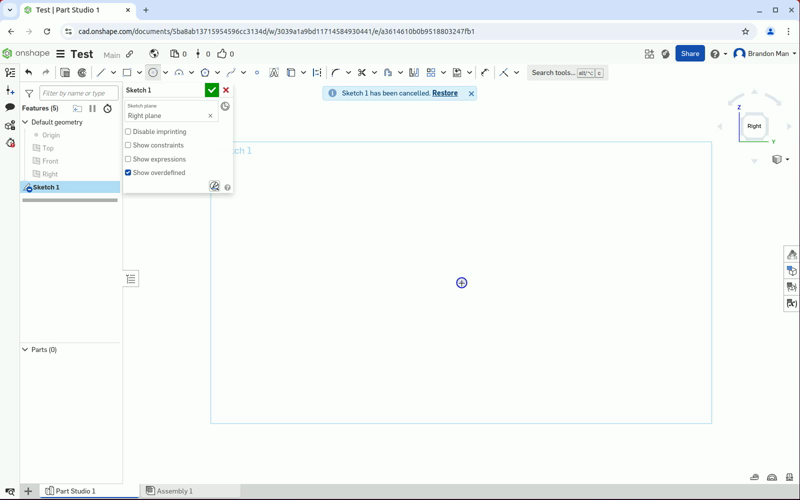
mouse_move(465, 282)
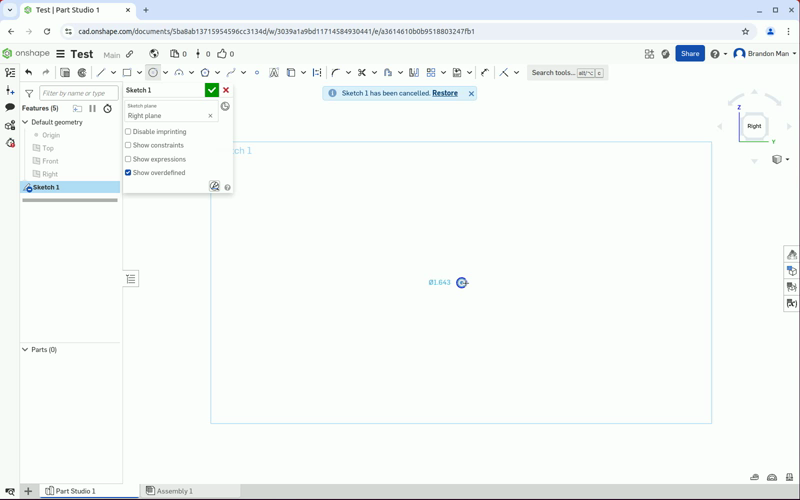
scroll(6)
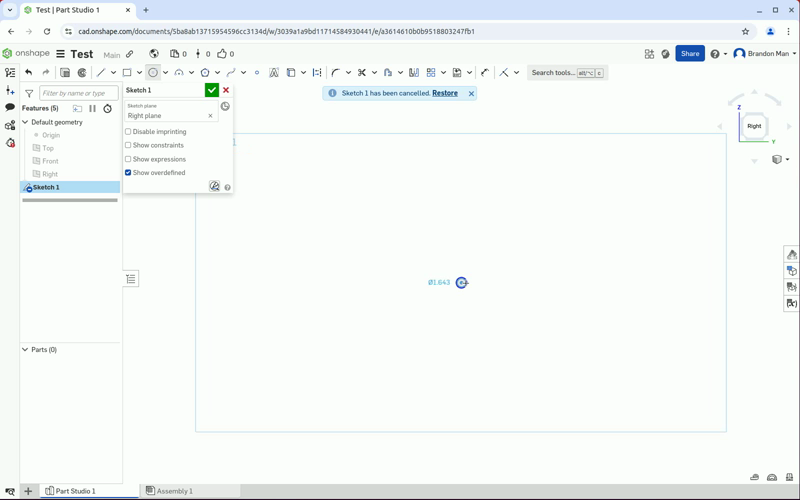
scroll(6)
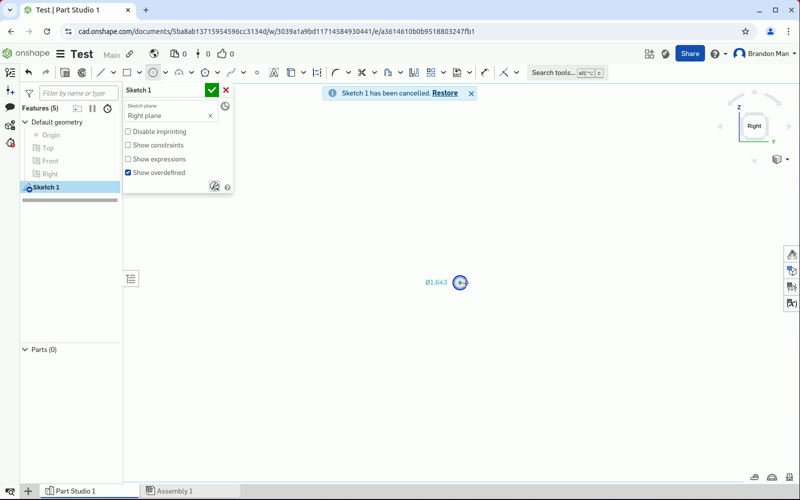
scroll(6)
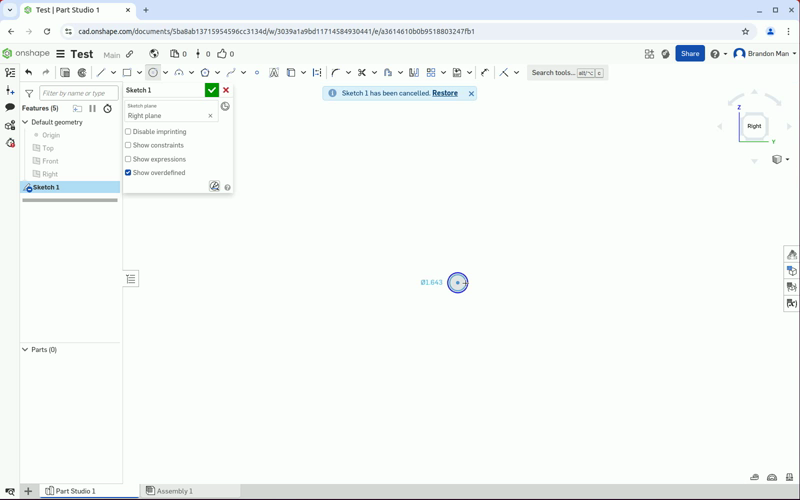
scroll(6)
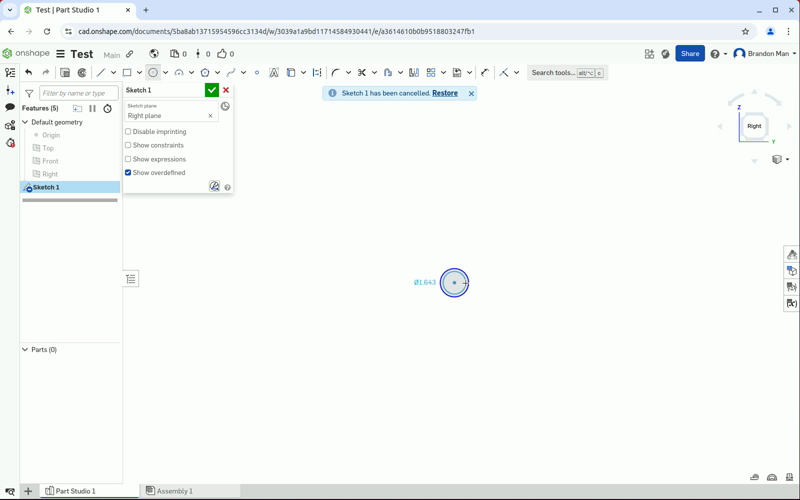
scroll(6)
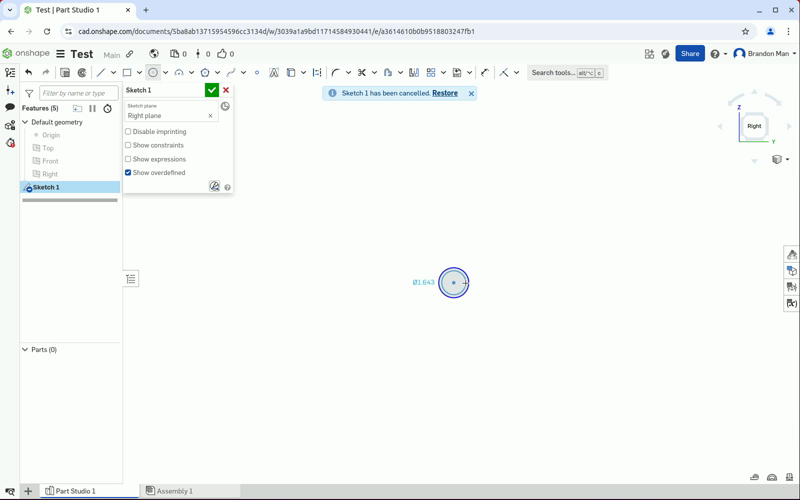
scroll(6)
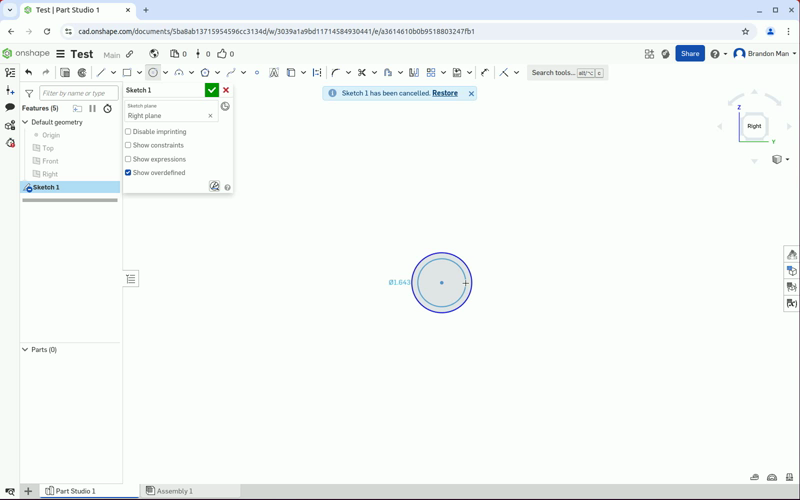
scroll(6)
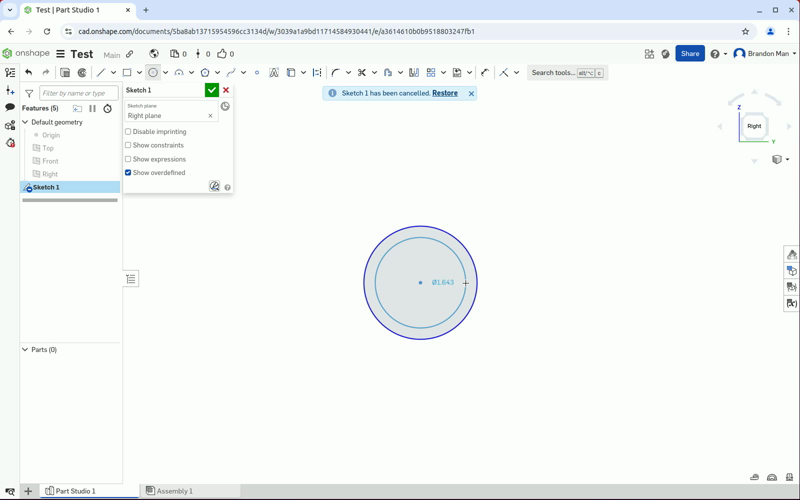
click(465, 282)
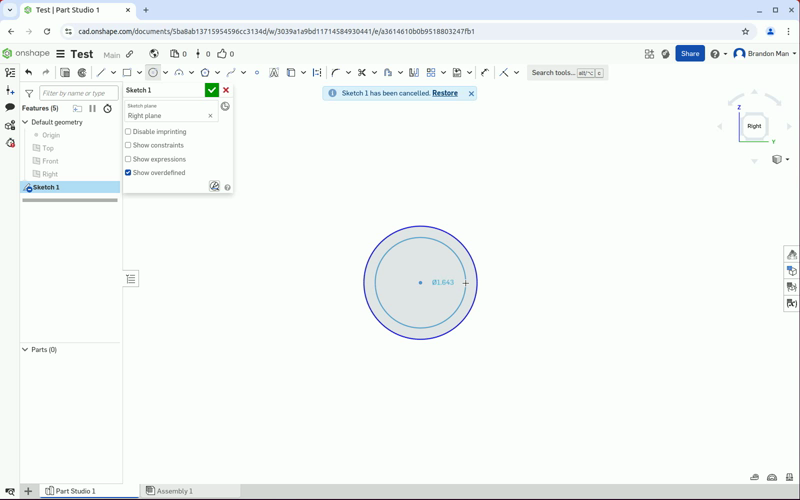
scroll(-6)
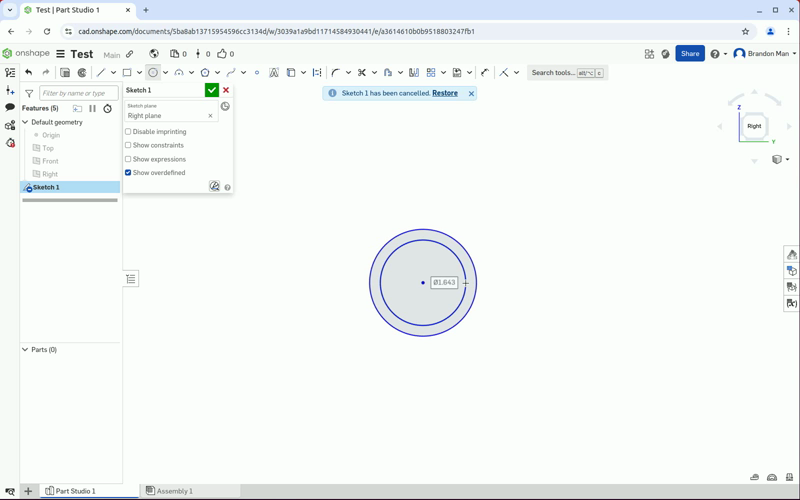
scroll(-6)
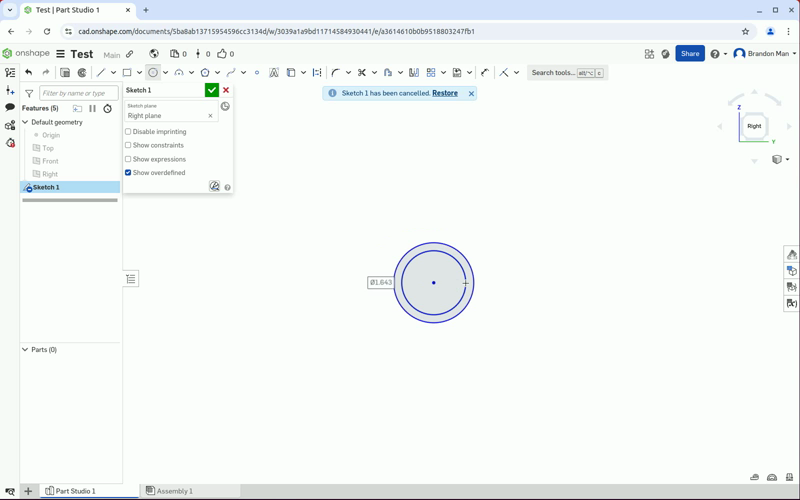
scroll(-6)
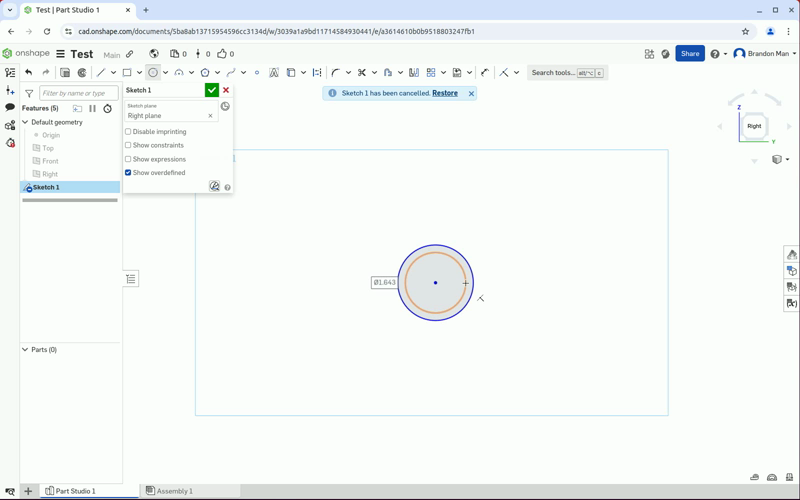
scroll(-6)
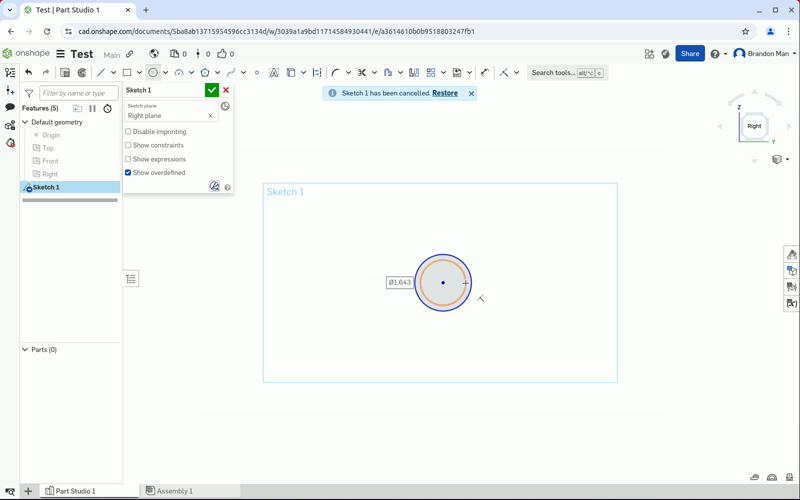
scroll(-6)
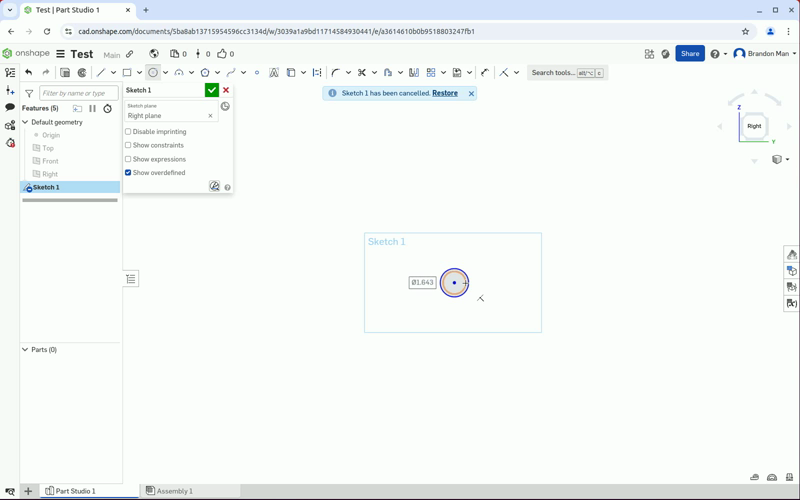
scroll(-6)
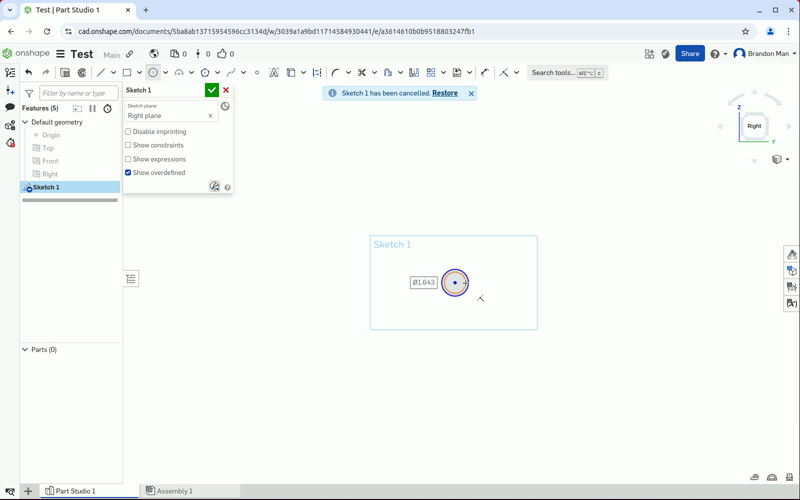
scroll(-6)
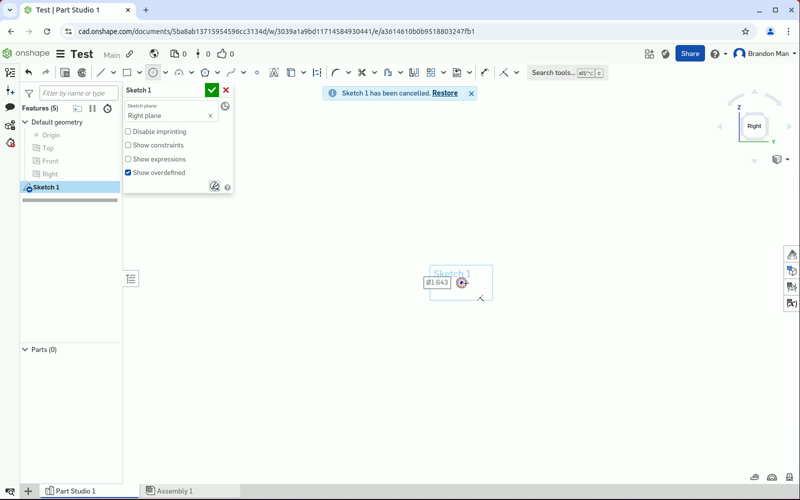
key(esc)
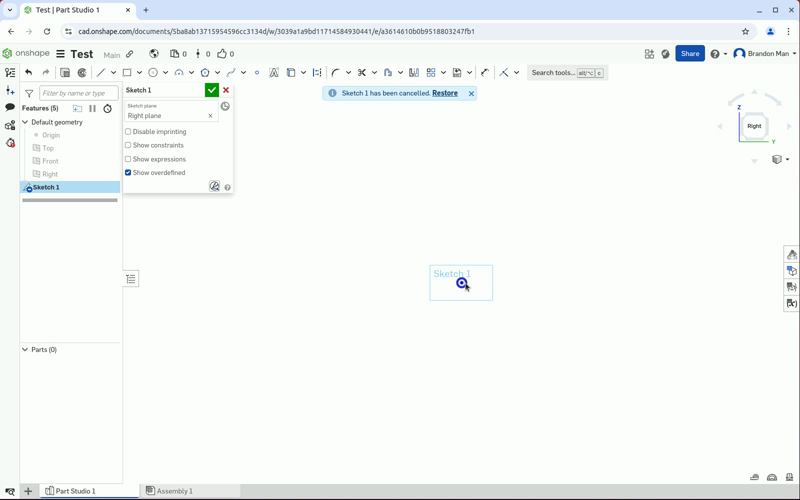
mouse_move(459, 286)
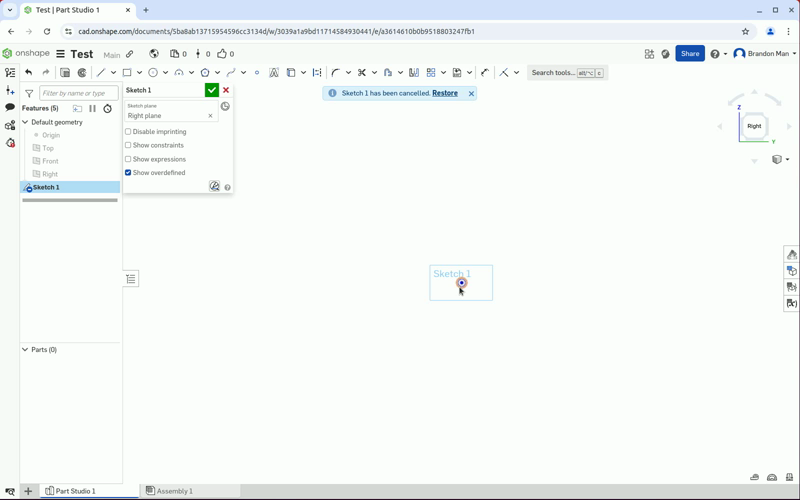
scroll(6)
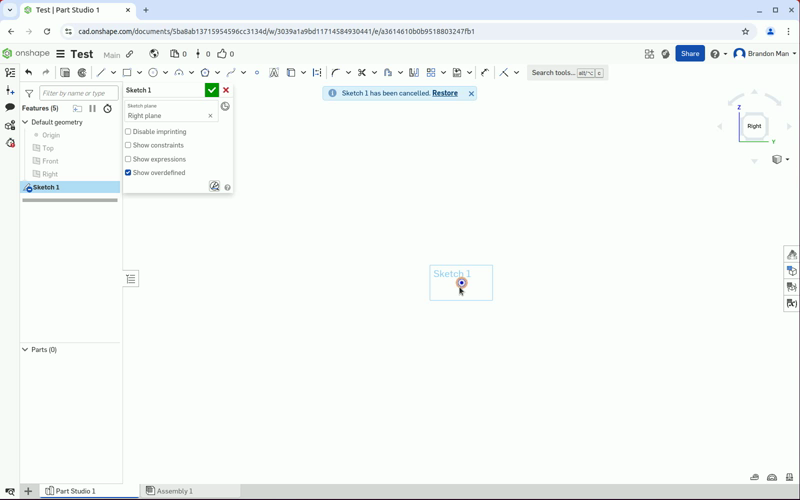
scroll(6)
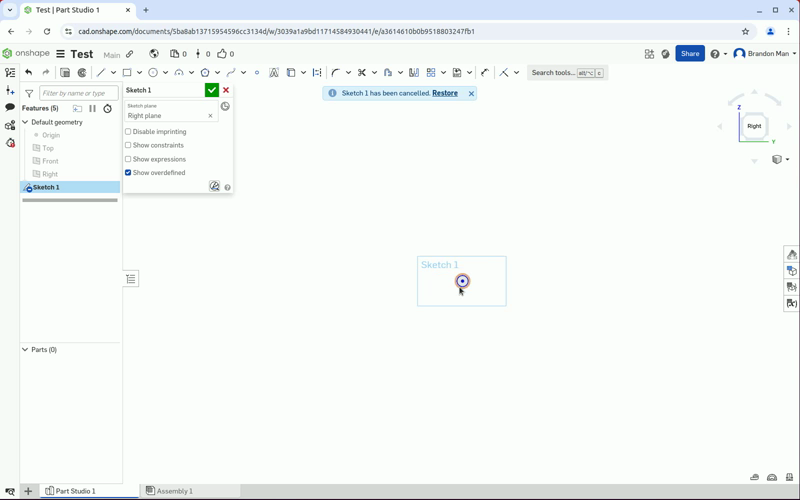
scroll(6)
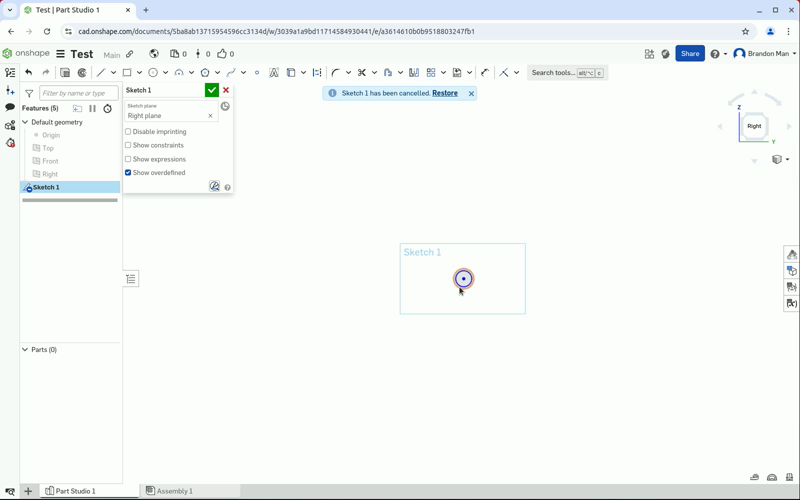
scroll(6)
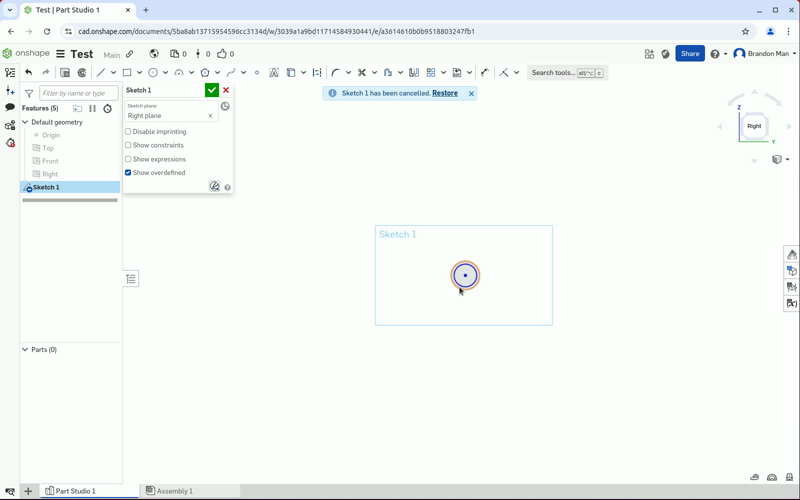
scroll(6)
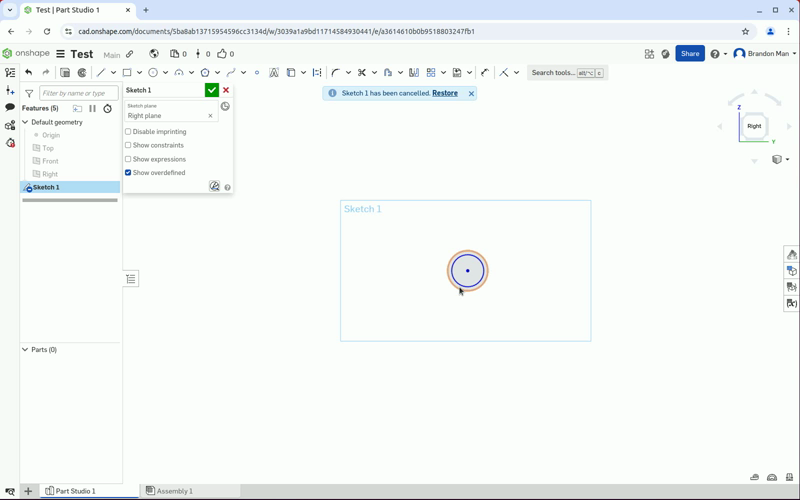
scroll(6)
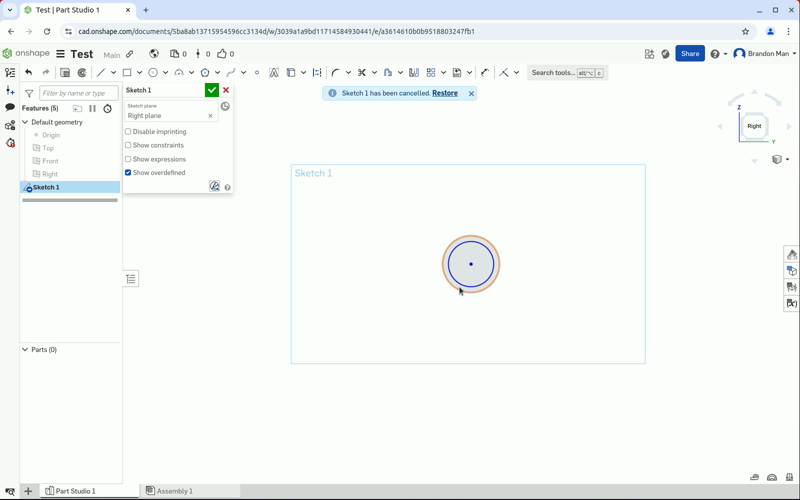
scroll(6)
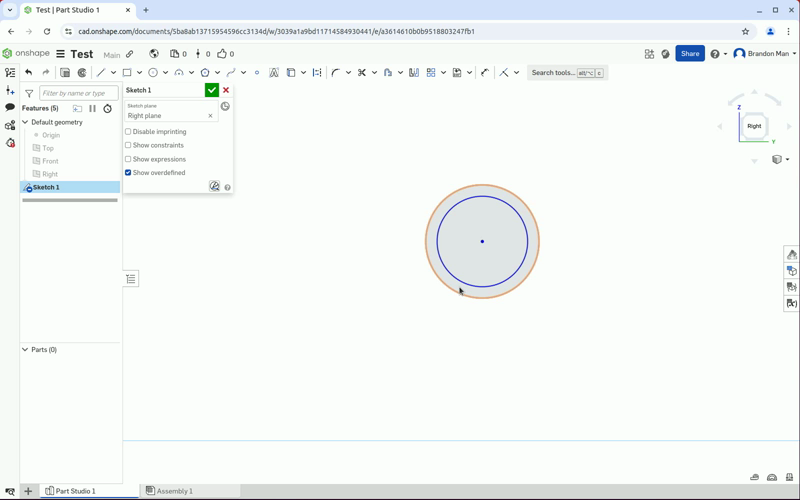
click(459, 286)
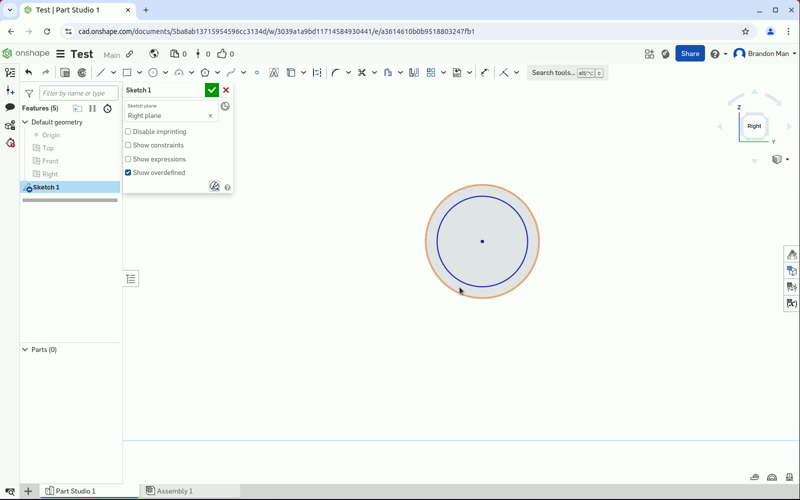
scroll(-6)
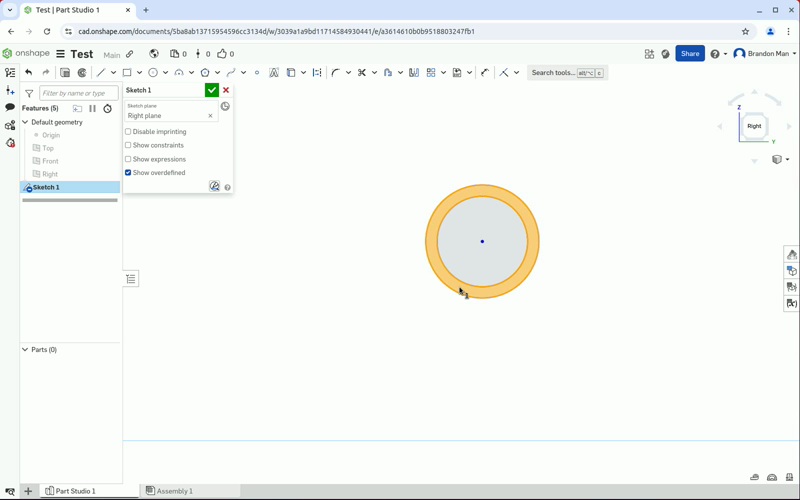
scroll(-6)
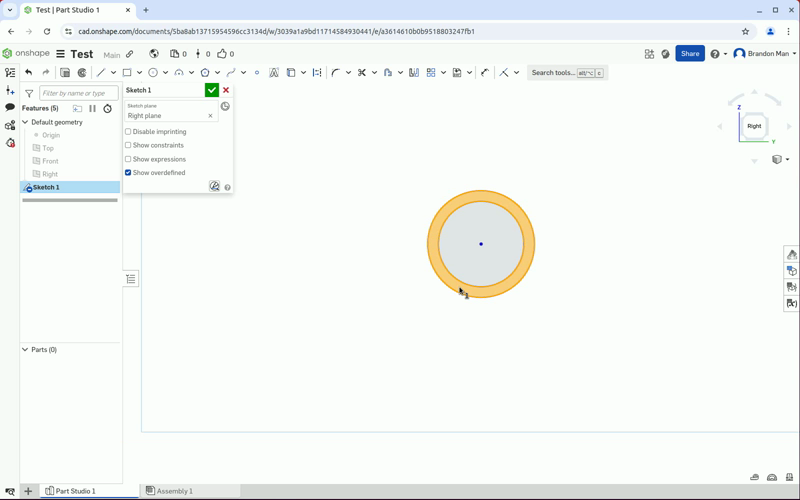
scroll(-6)
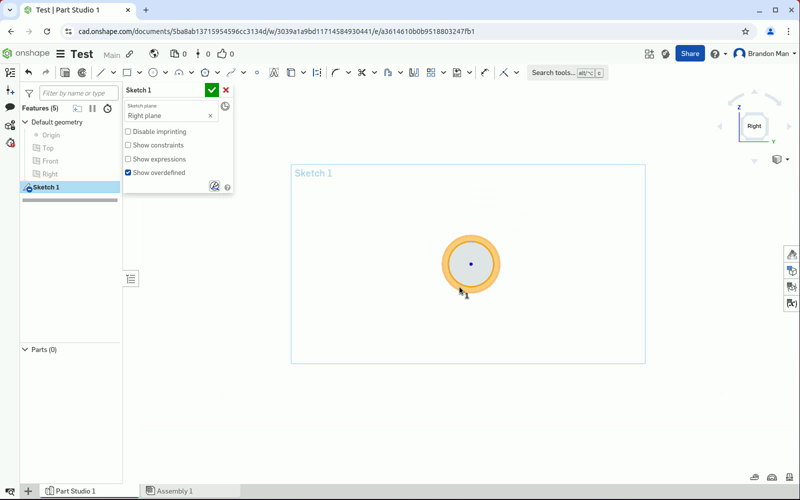
scroll(-6)
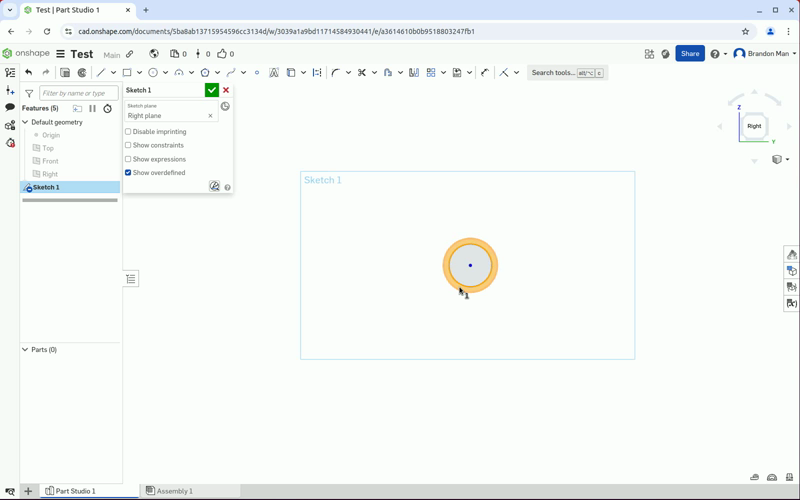
scroll(-6)
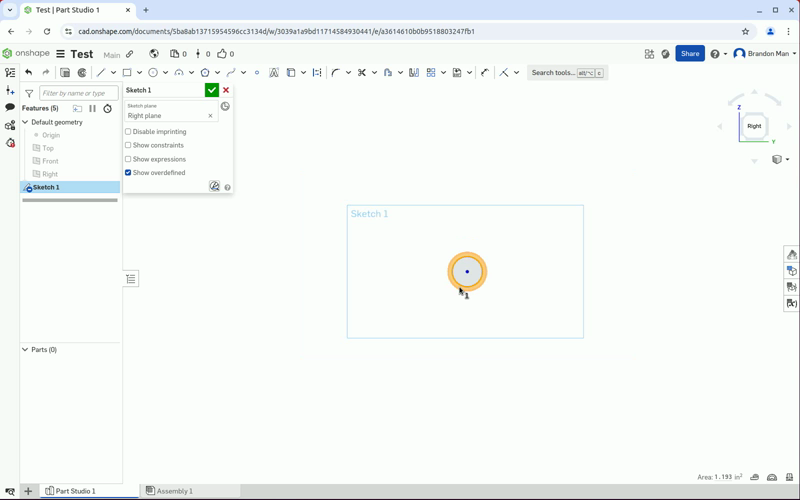
scroll(-6)
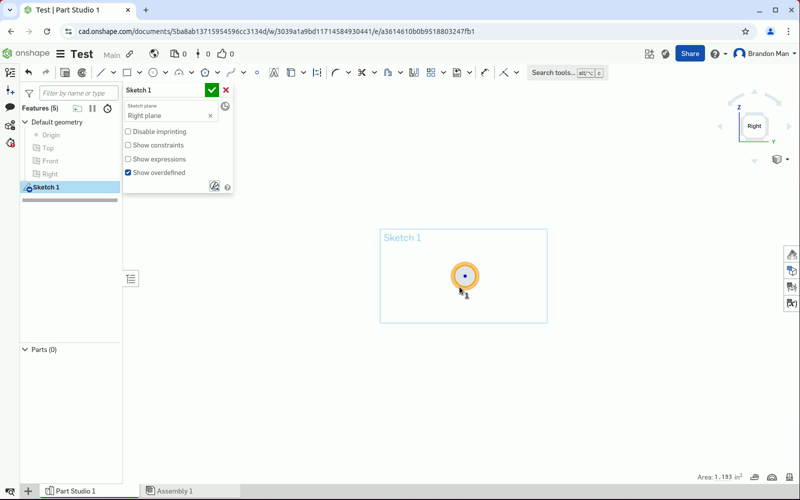
scroll(-6)
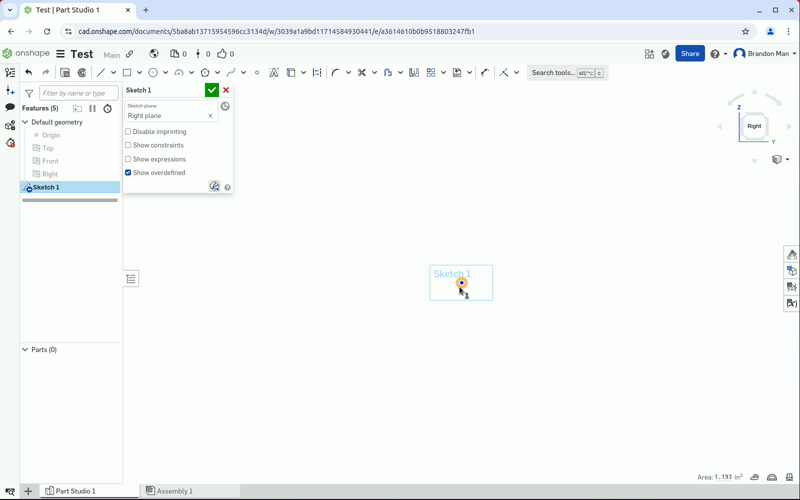
mouse_move(73, 352)
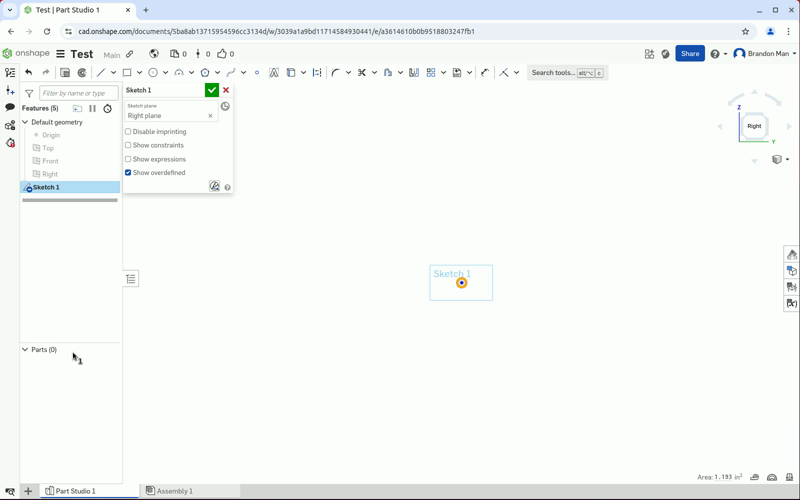
key(shift+y)
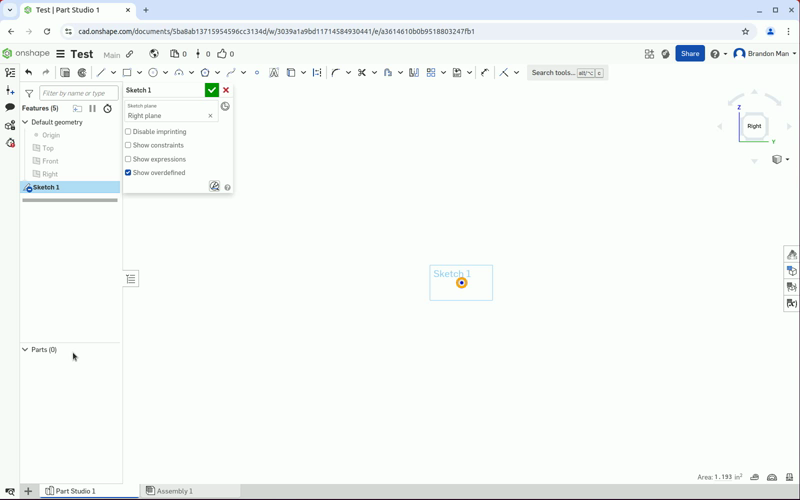
key(shift+e)
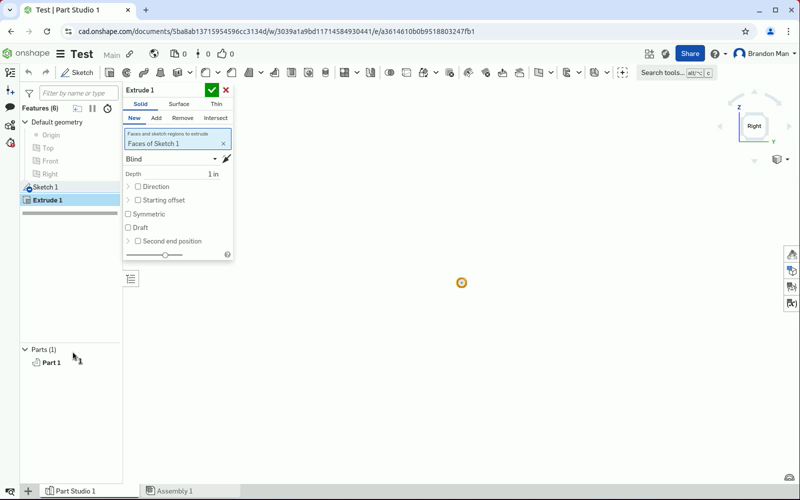
mouse_move(143, 106)
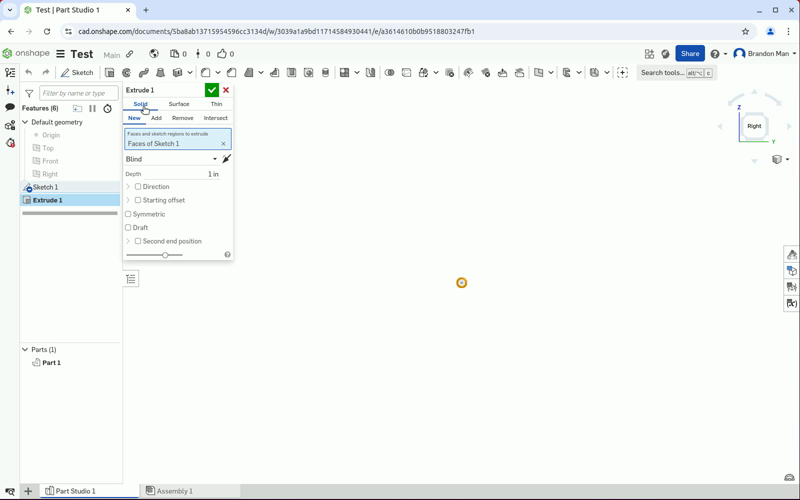
click(143, 106)
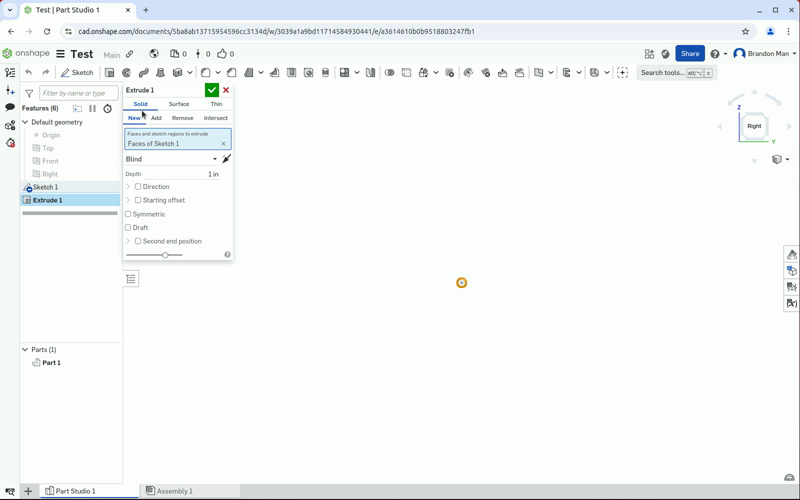
mouse_move(137, 120)
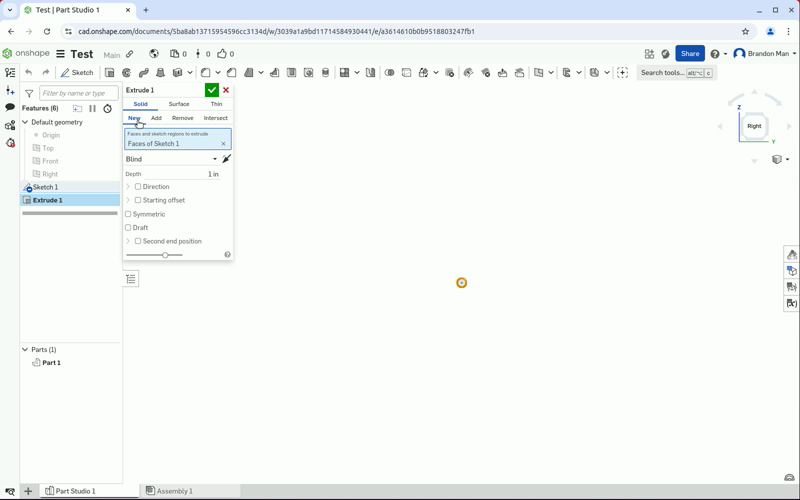
click(137, 120)
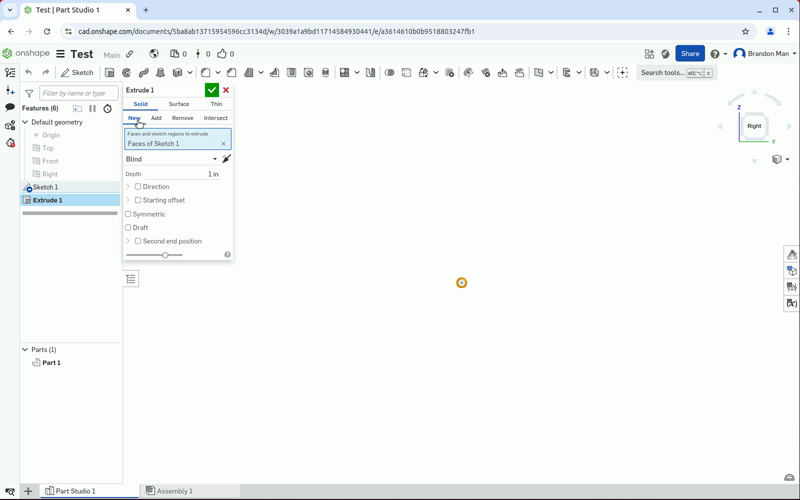
key(tab, 4)
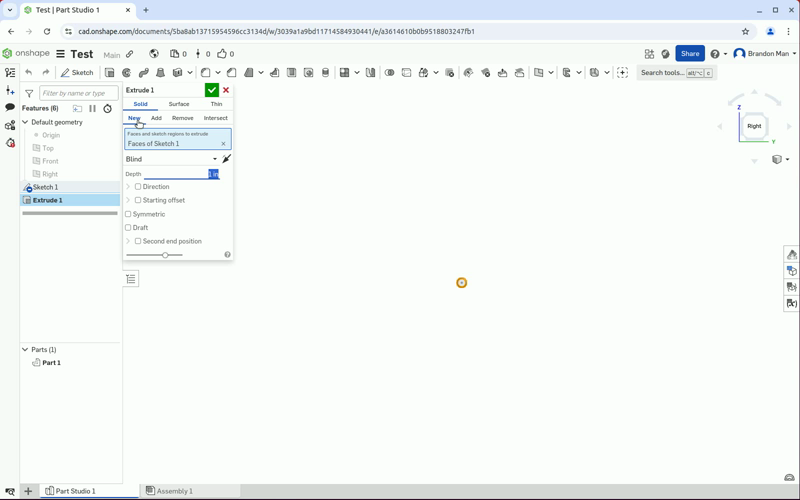
text(1.444)
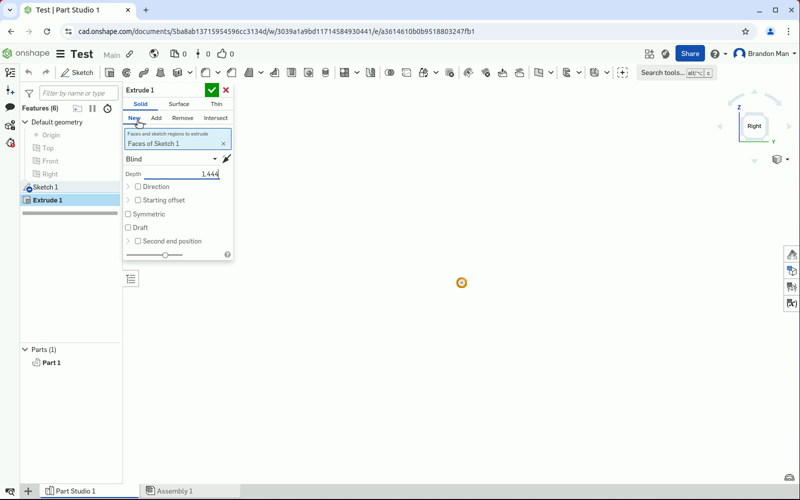
key(tab, 3)
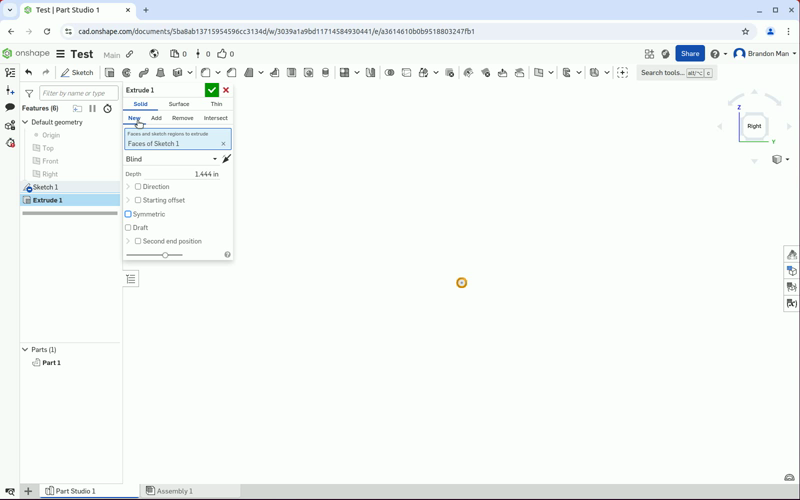
key(space)
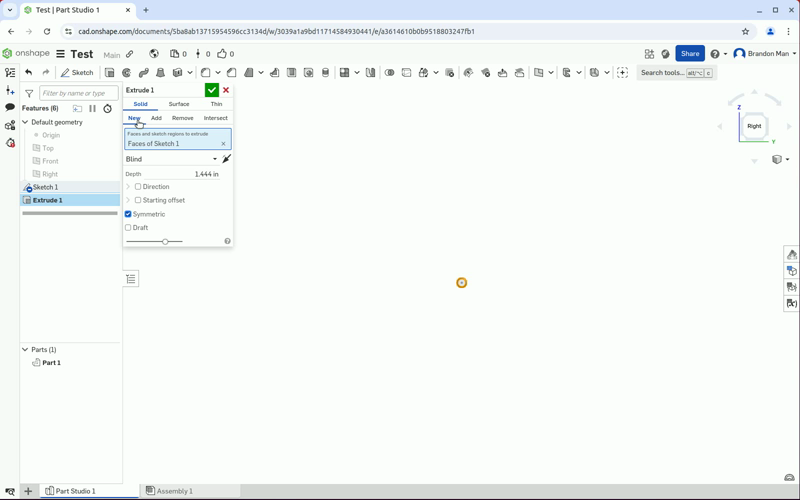
key(enter)
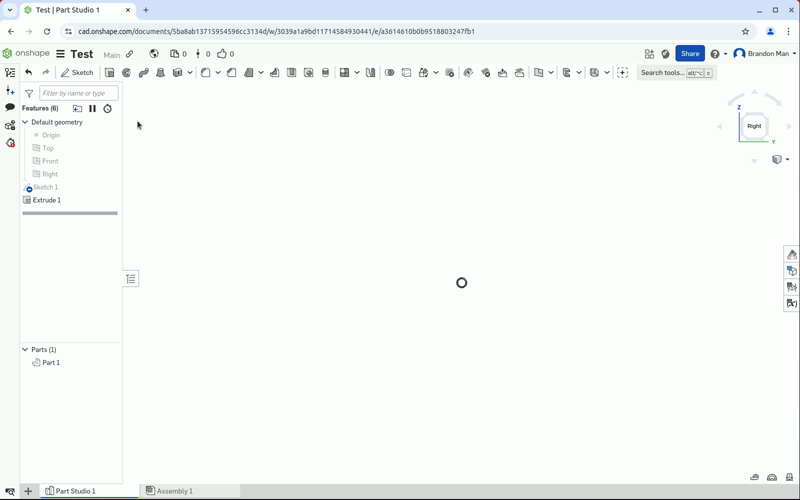
key(shift+h)
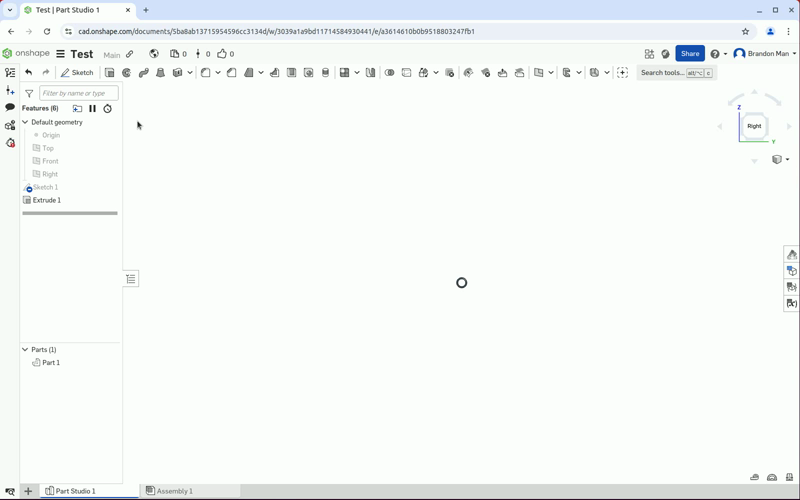
key(shift+h)
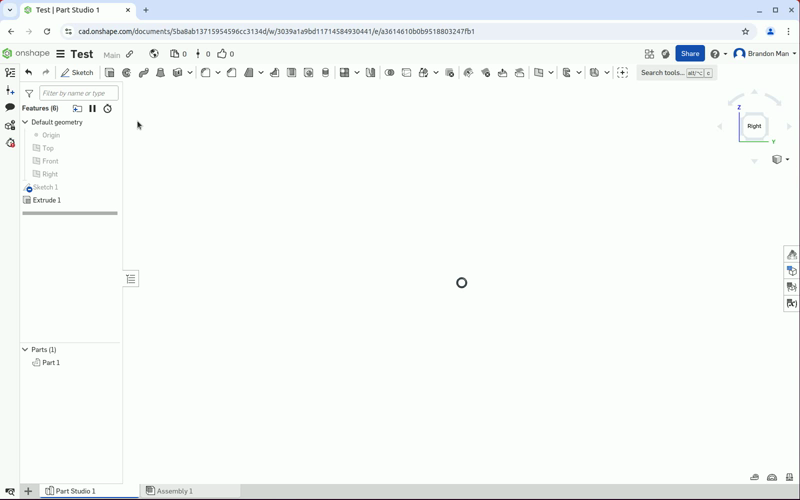
mouse_move(73, 189)
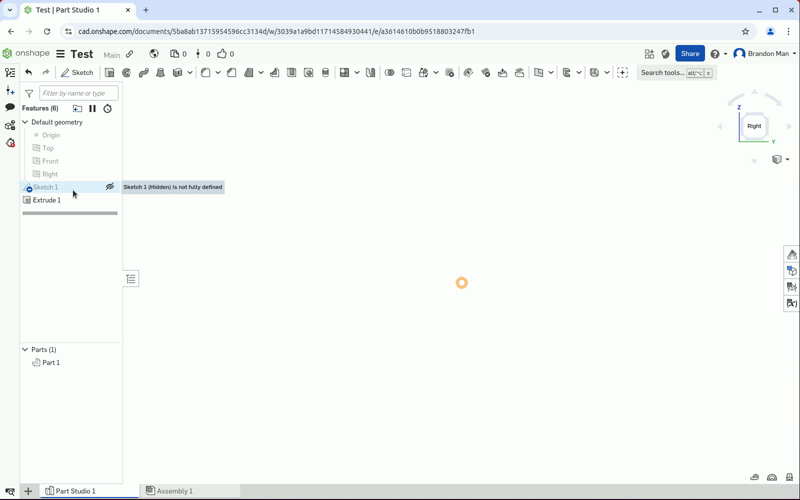
click(73, 189)
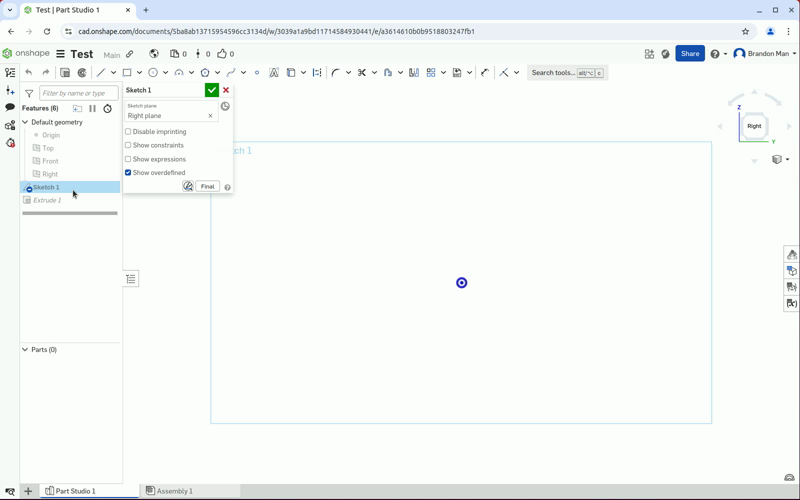
mouse_move(229, 92)
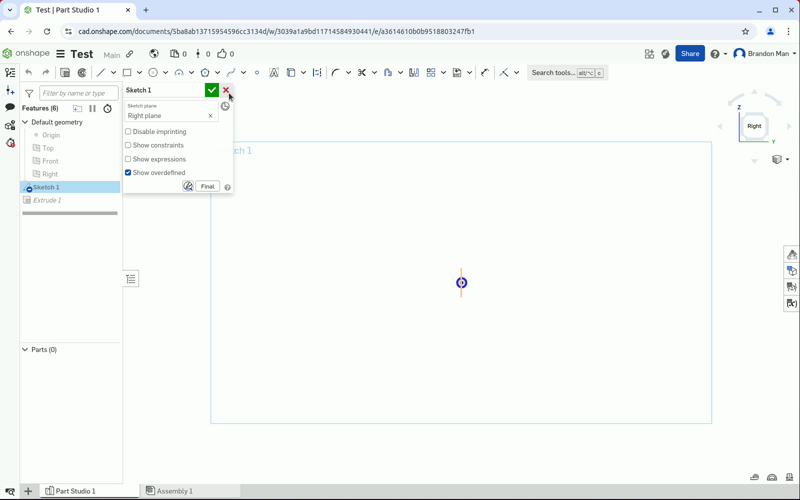
click(229, 92)
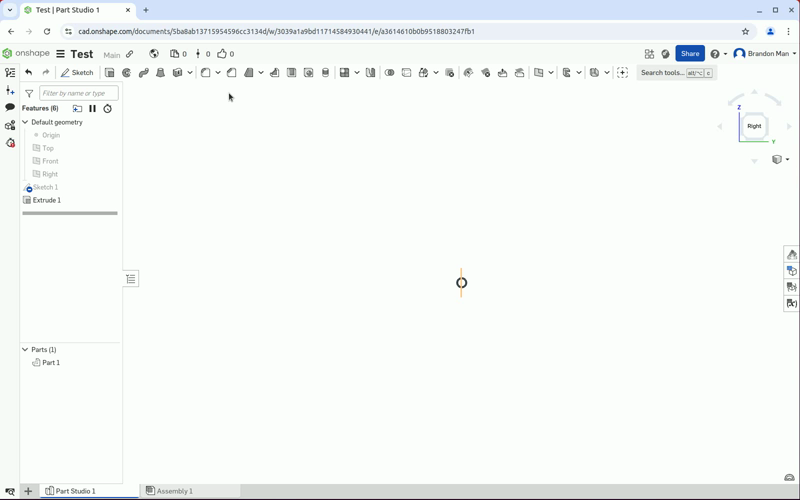
mouse_move(73, 352)
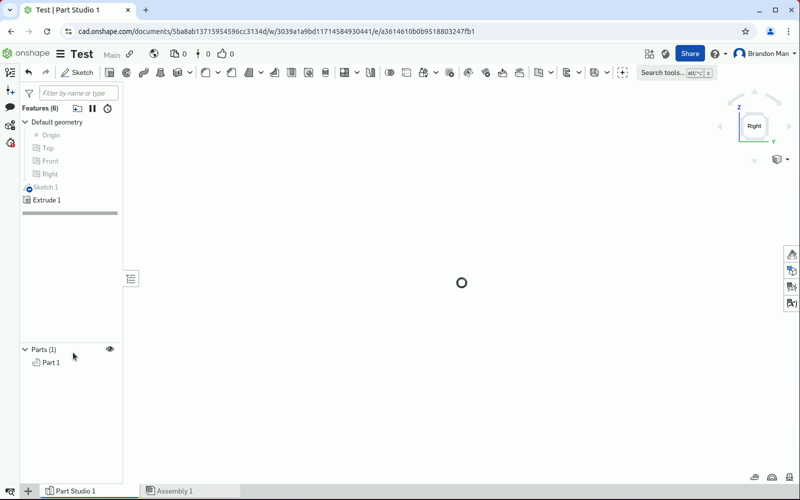
key(y)
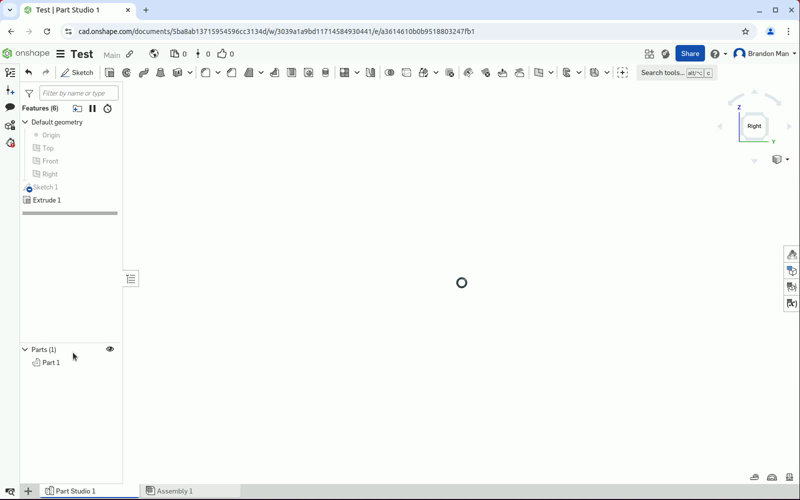
key(shift+p)
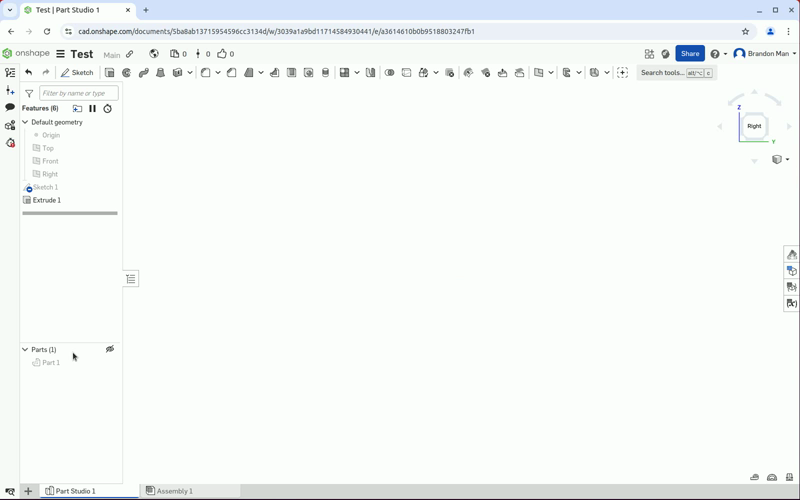
key(space)
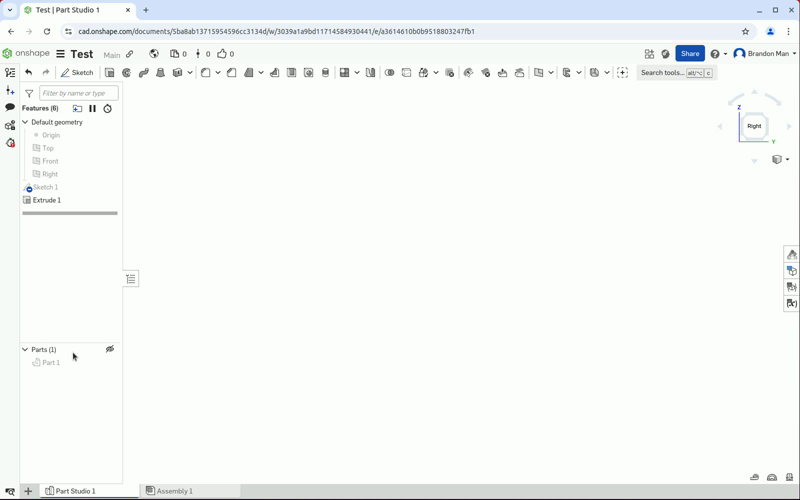
key_down(shift)
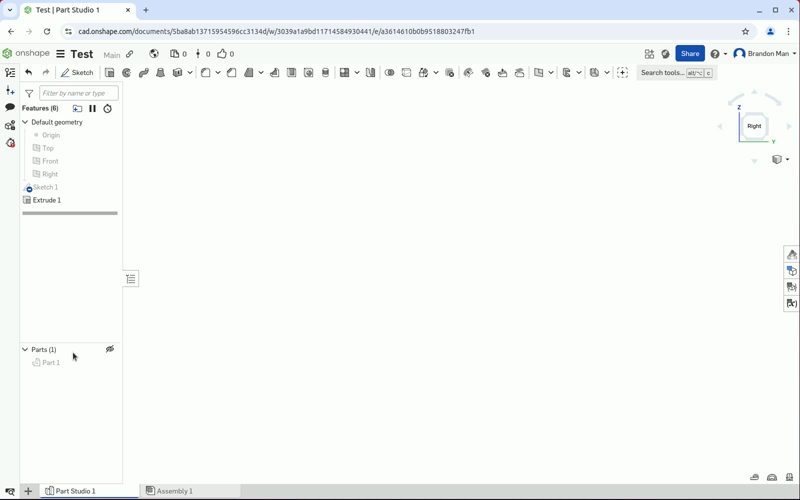
key(right)
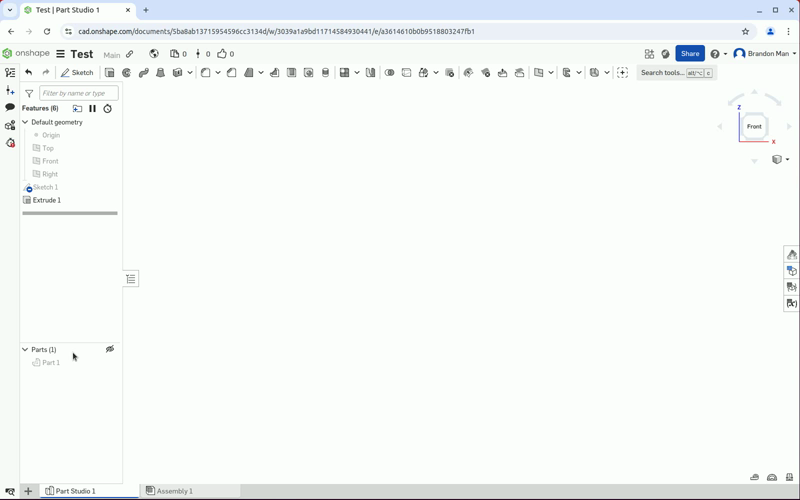
key_up(shift)
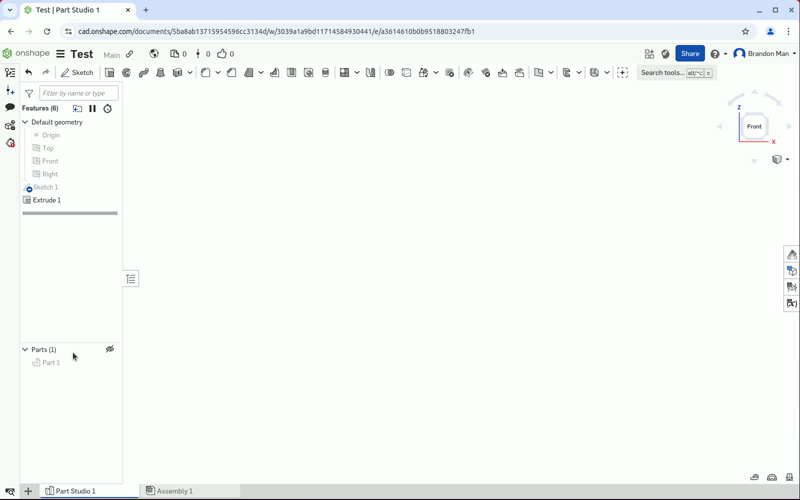
mouse_move(73, 352)
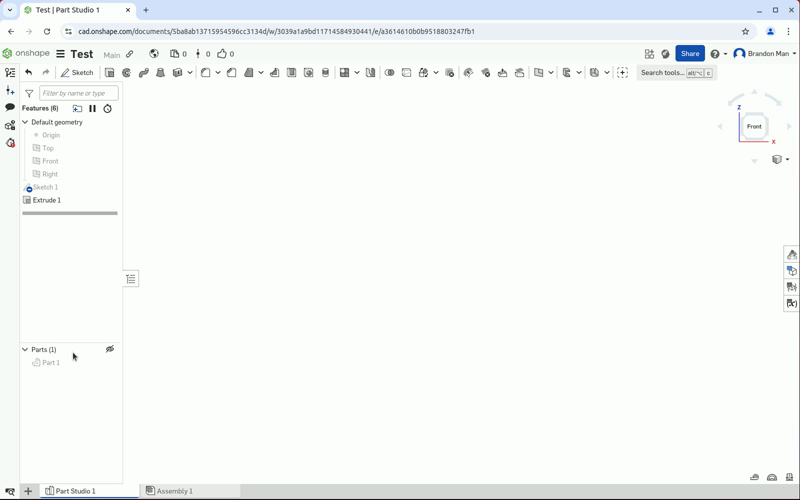
key(shift+y)
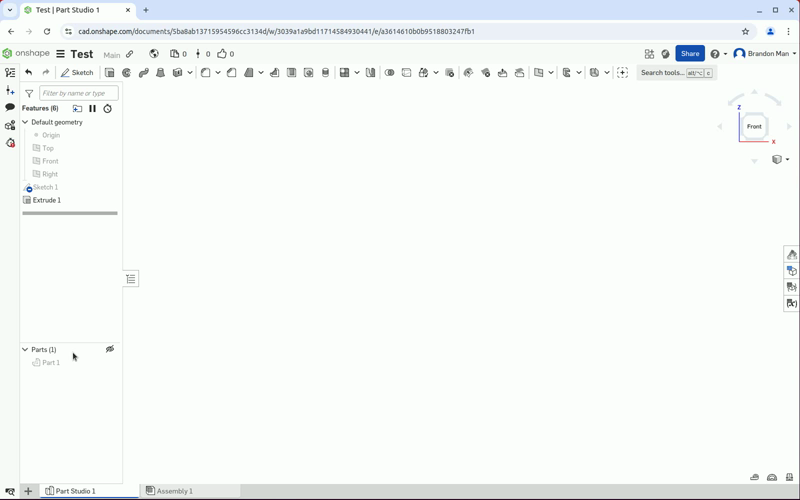
key(shift+s)
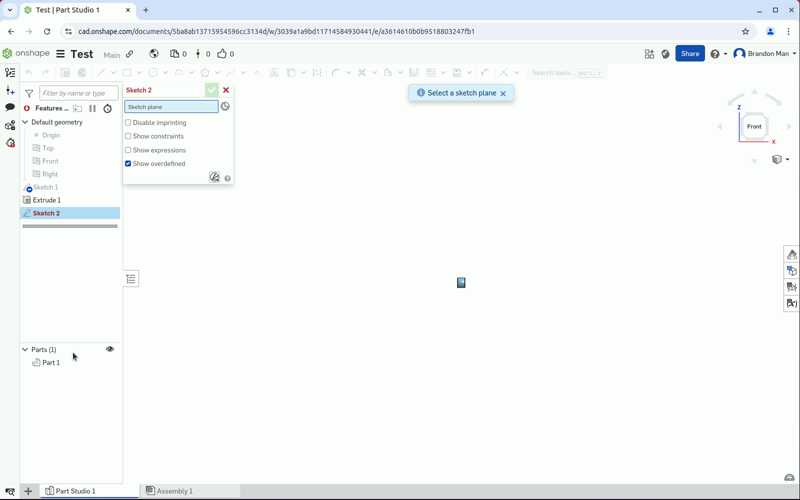
mouse_move(73, 163)
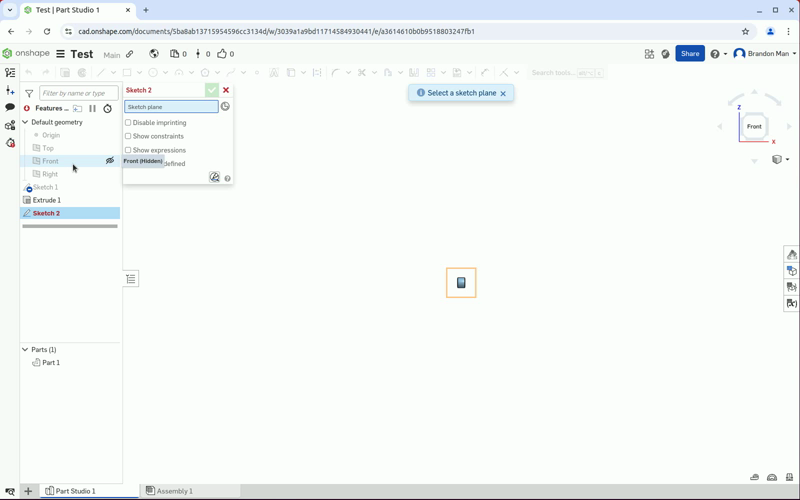
click(73, 163)
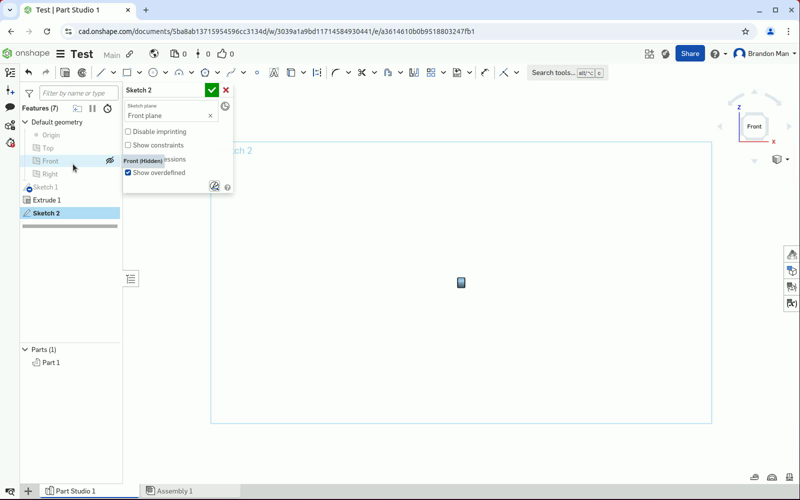
mouse_move(73, 352)
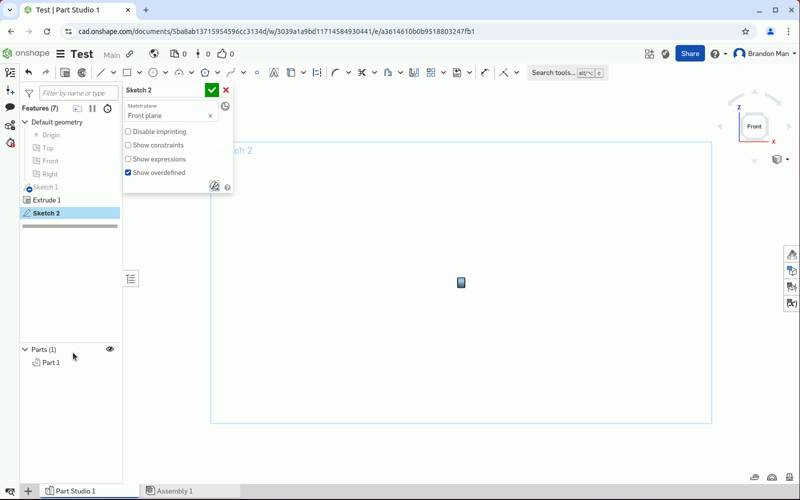
key(y)
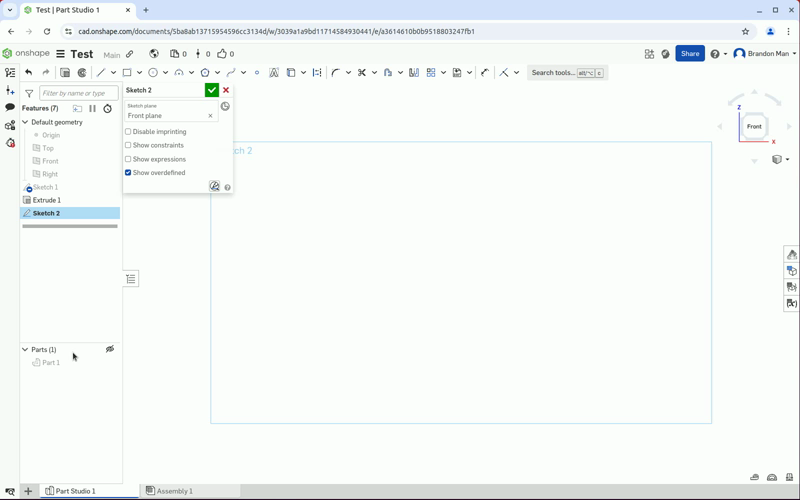
key(c)
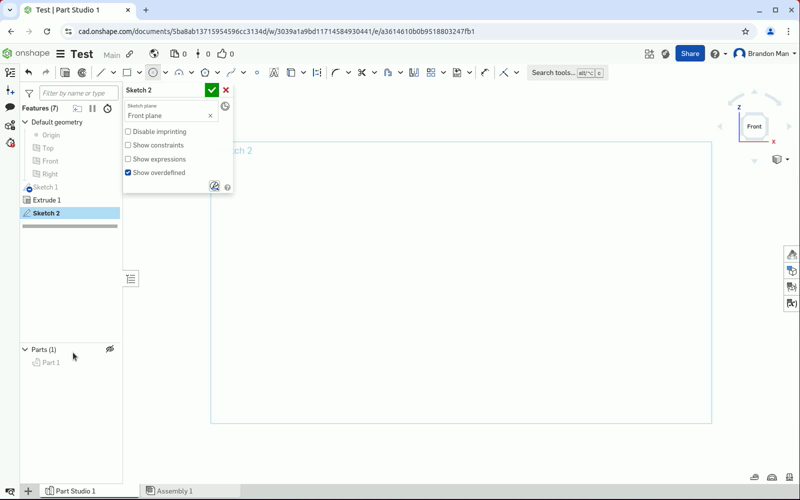
key_down(shift)
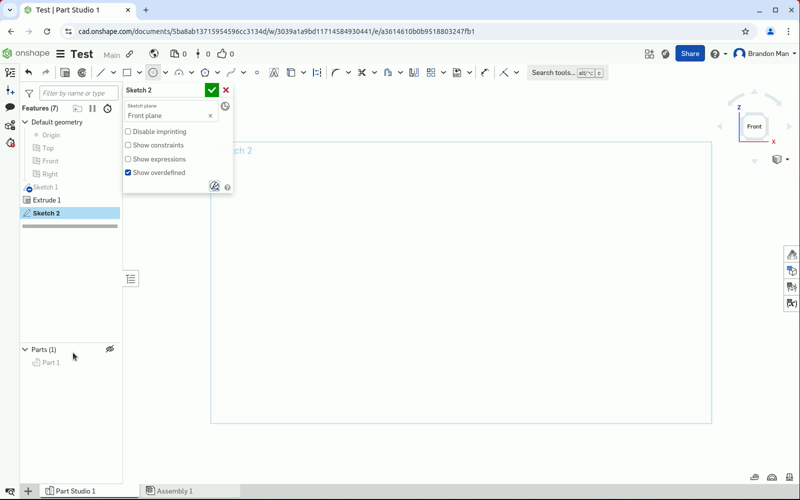
mouse_move(460, 282)
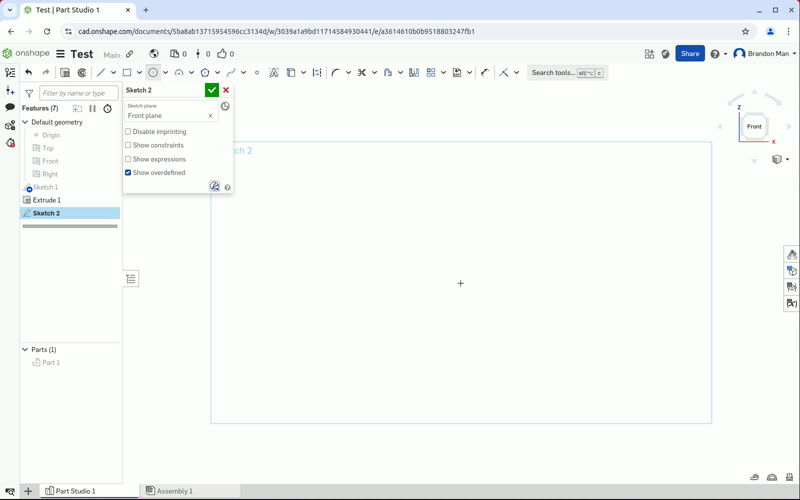
click(460, 282)
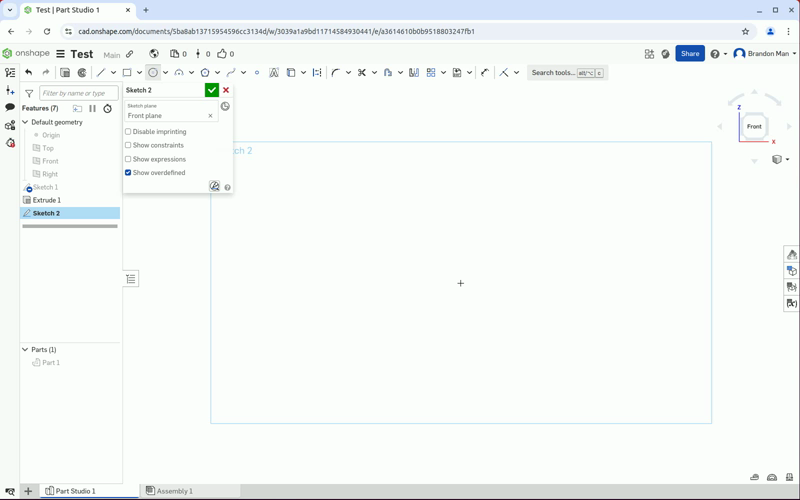
key_up(shift)
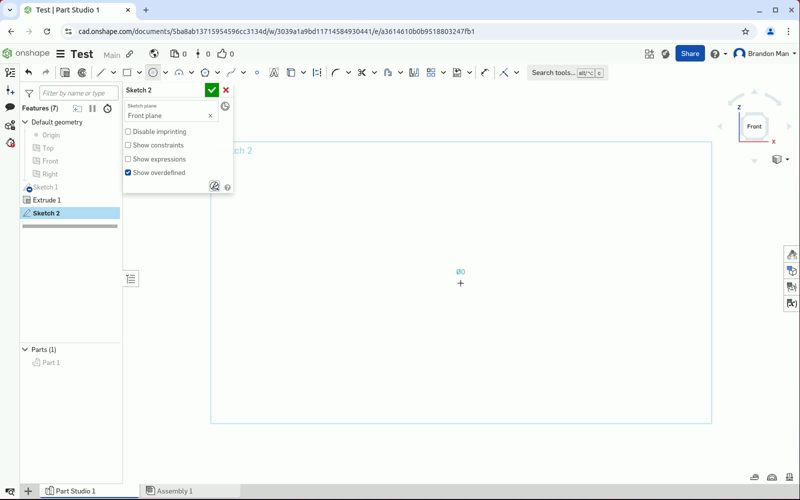
mouse_move(464, 282)
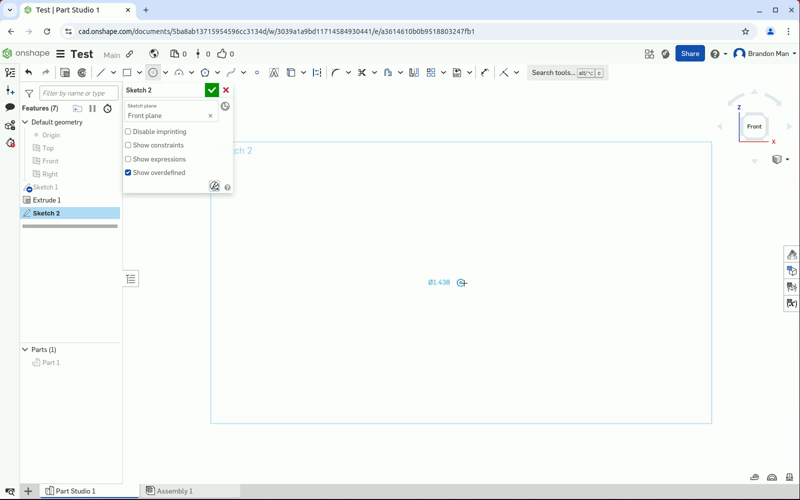
click(464, 282)
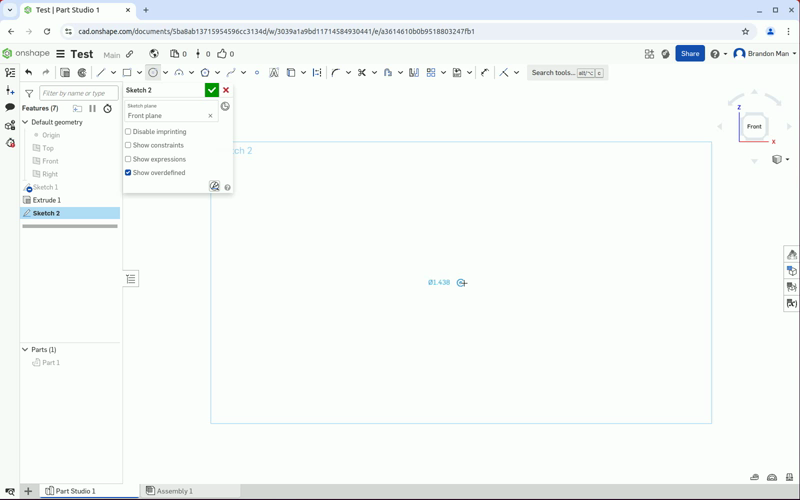
key(esc)
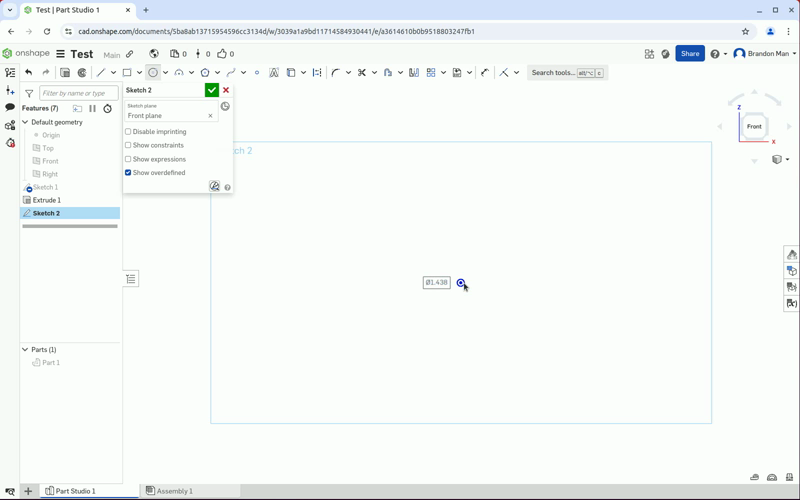
mouse_move(458, 285)
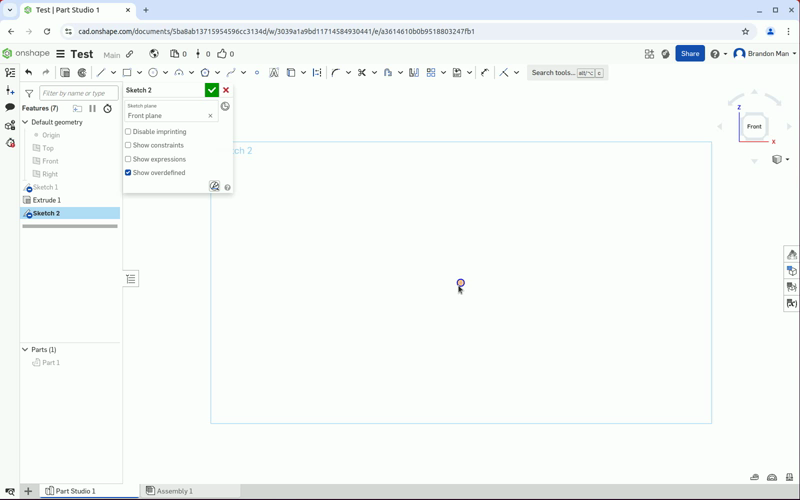
scroll(6)
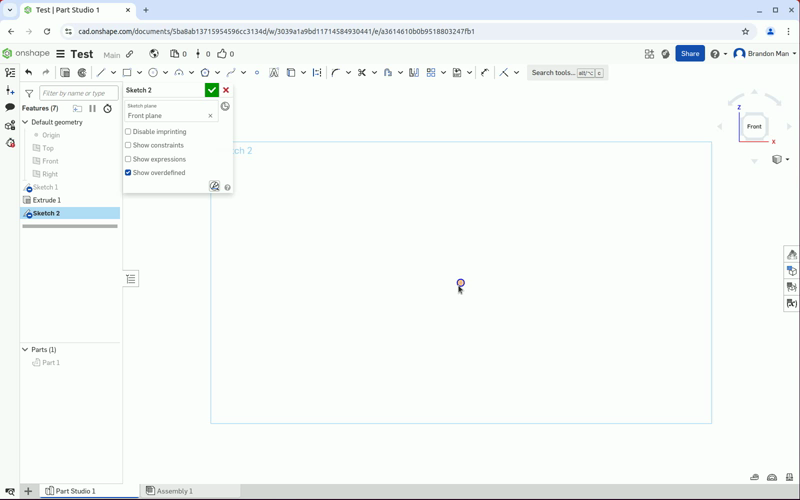
scroll(6)
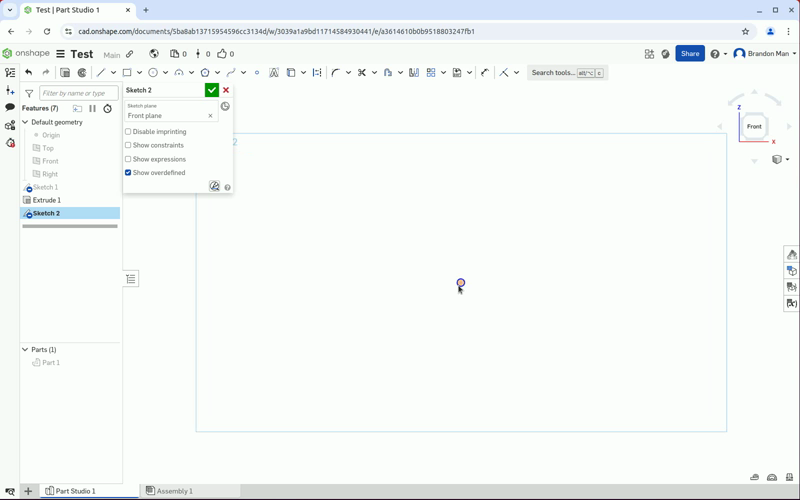
scroll(6)
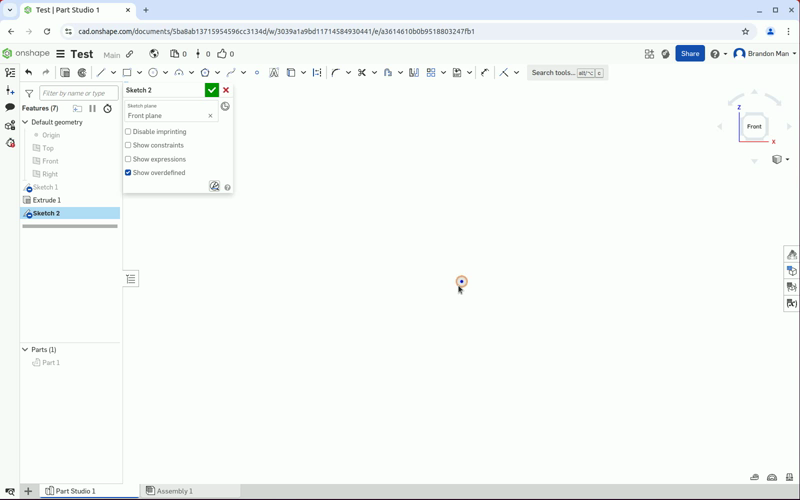
scroll(6)
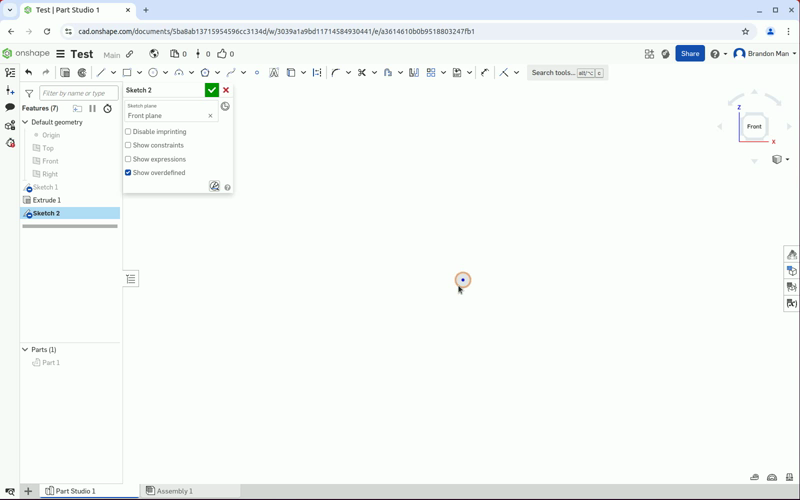
scroll(6)
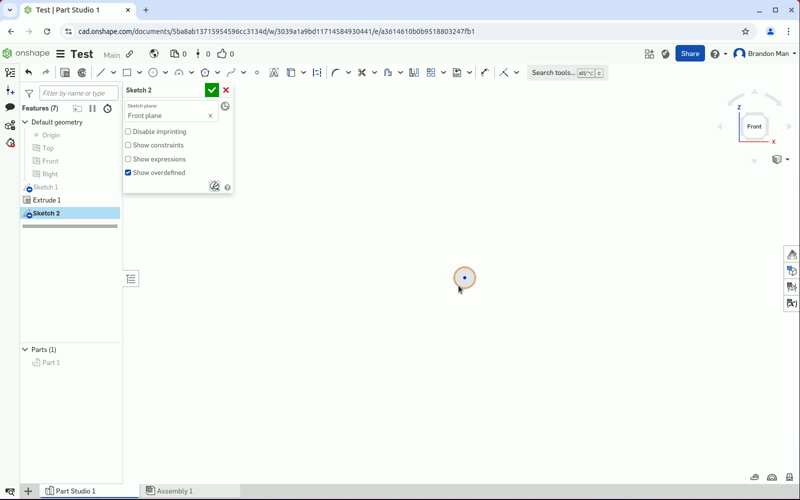
scroll(6)
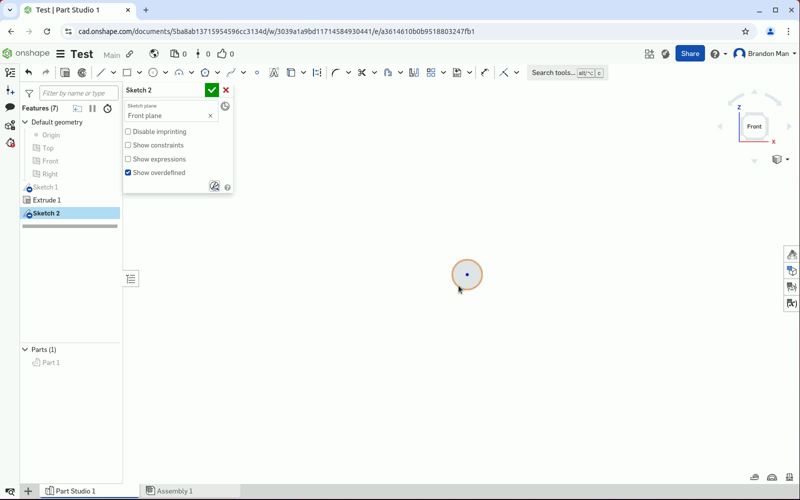
scroll(6)
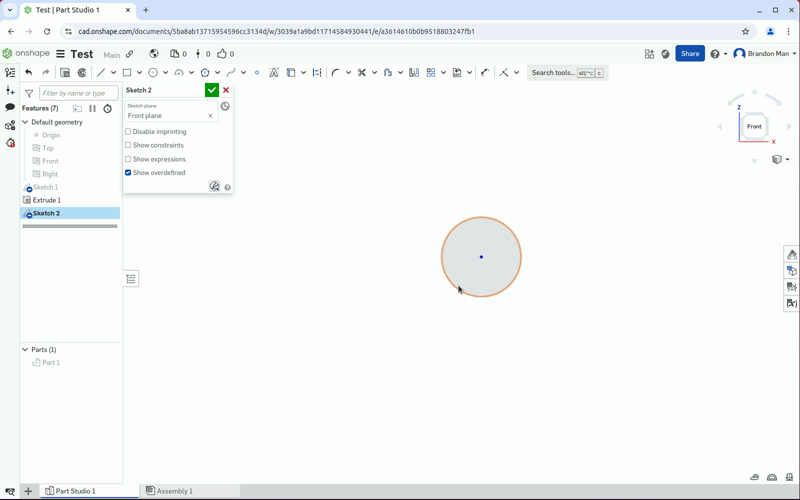
click(458, 285)
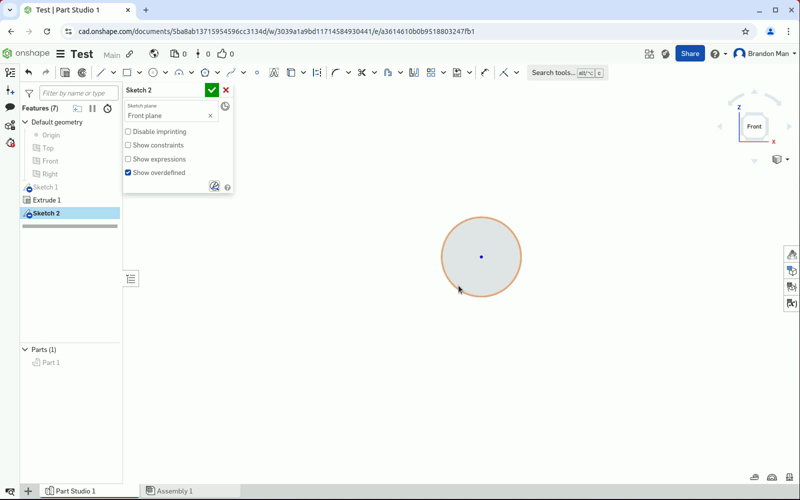
scroll(-6)
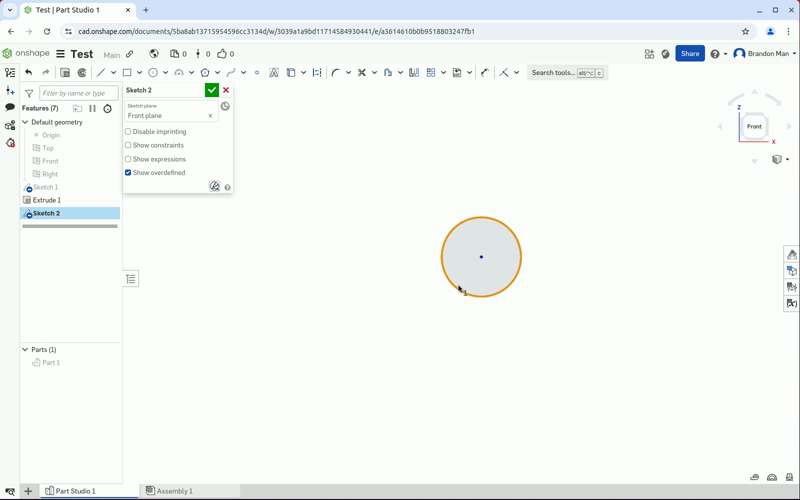
scroll(-6)
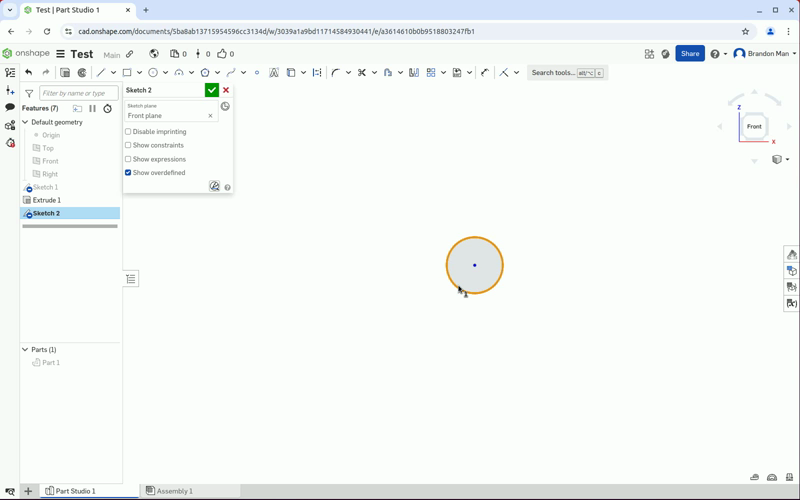
scroll(-6)
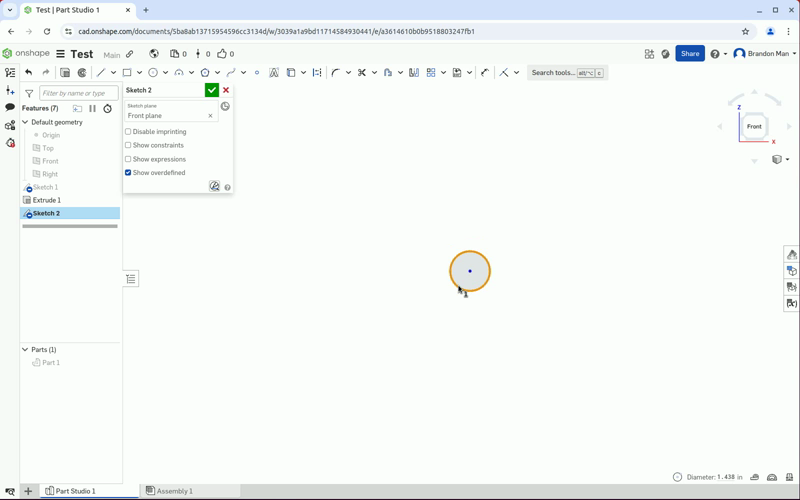
scroll(-6)
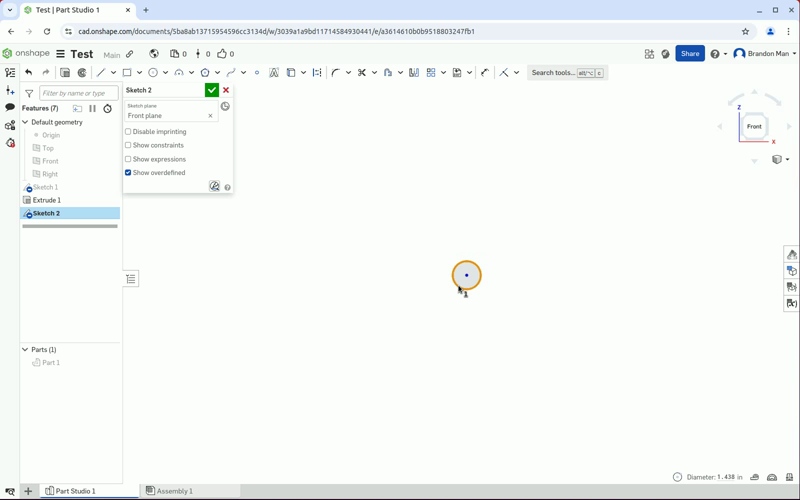
scroll(-6)
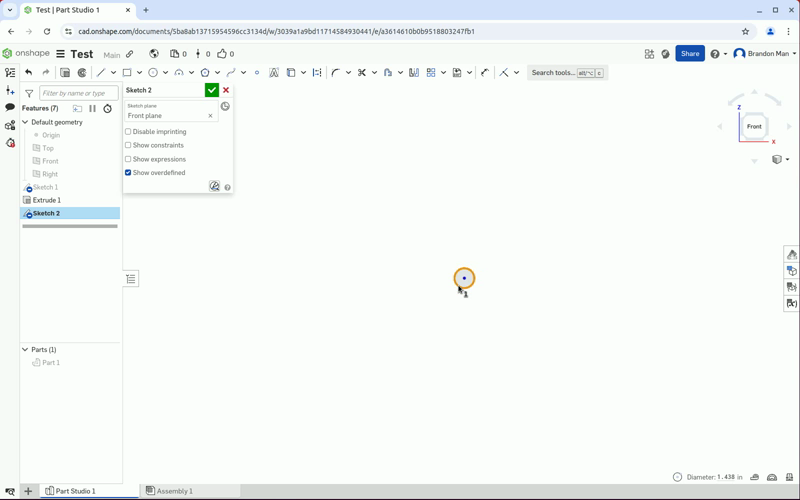
scroll(-6)
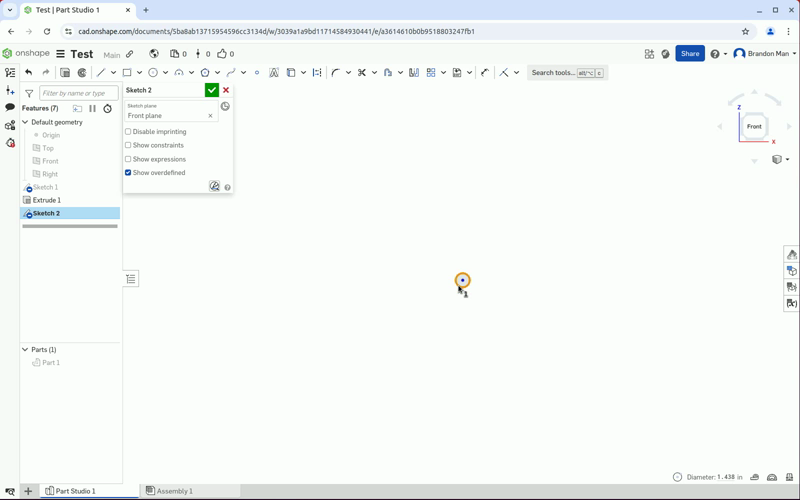
scroll(-6)
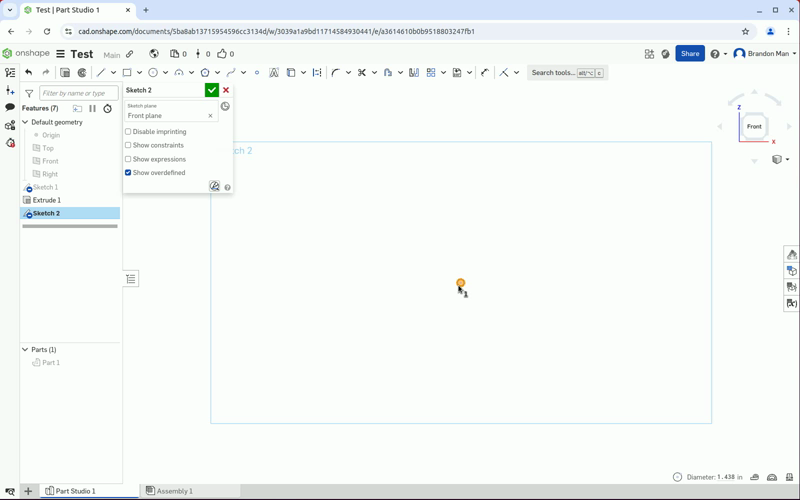
mouse_move(73, 352)
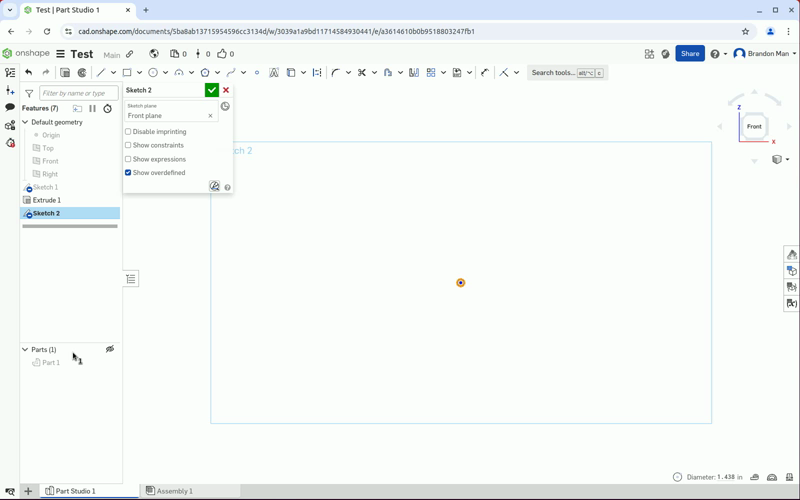
key(shift+y)
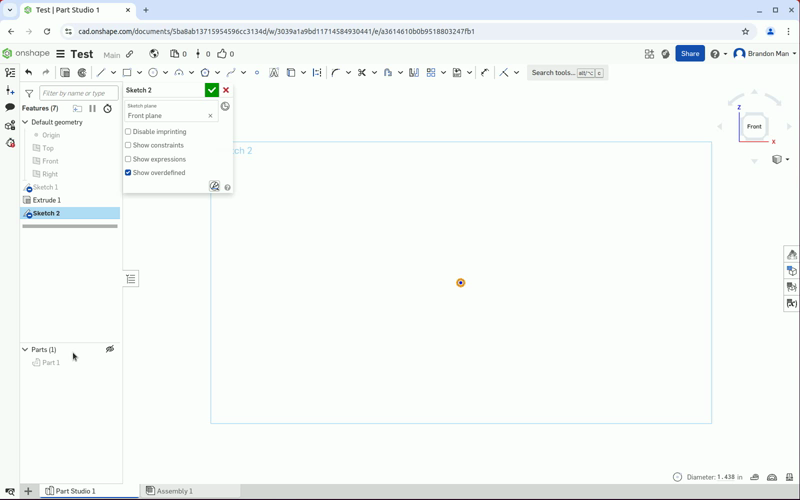
key(shift+e)
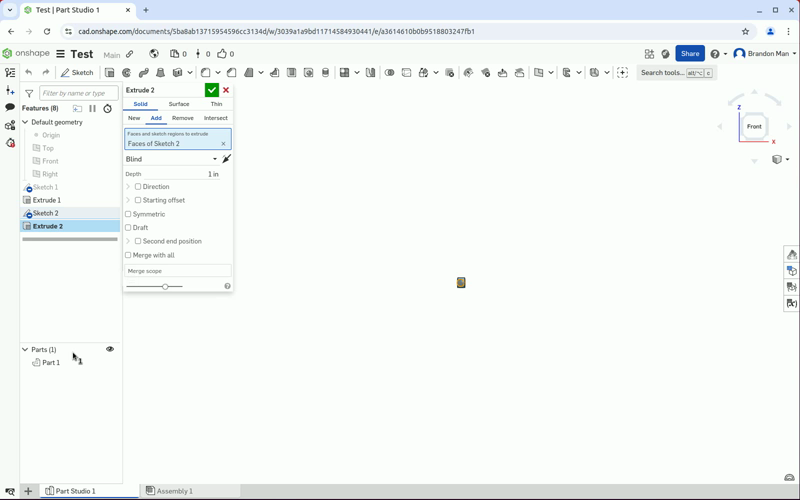
mouse_move(143, 106)
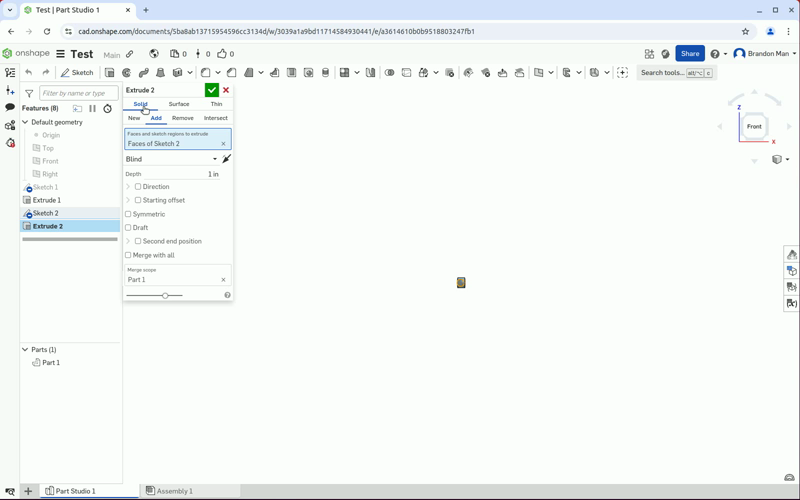
click(143, 106)
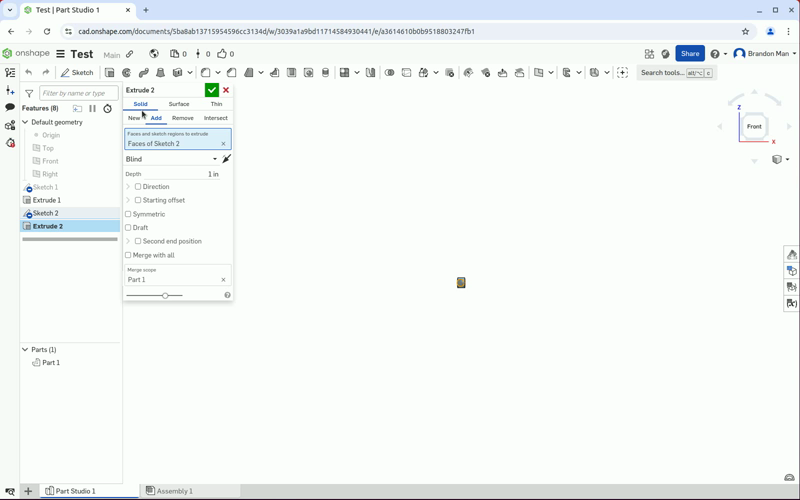
mouse_move(137, 120)
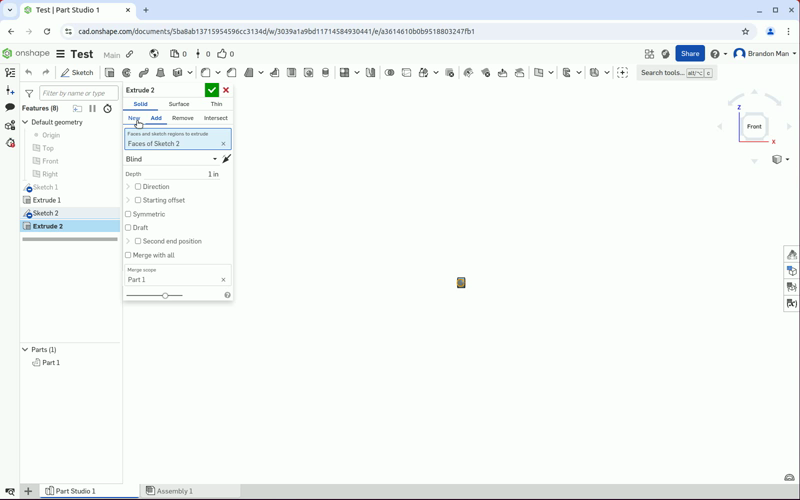
click(137, 120)
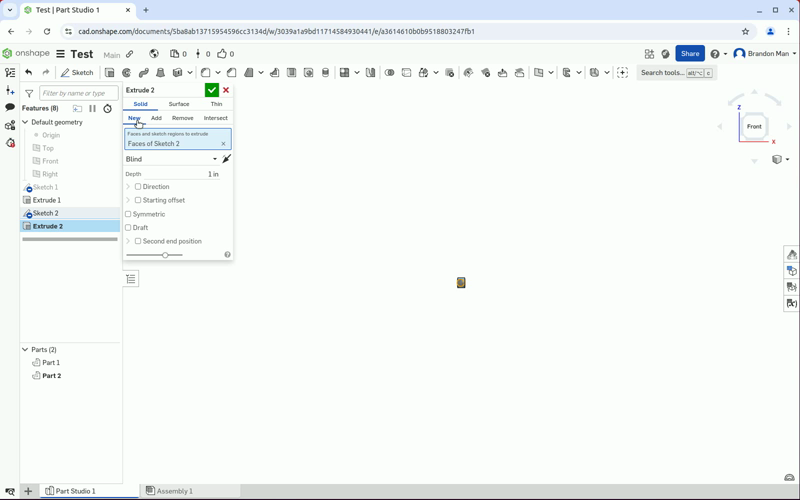
key(tab, 4)
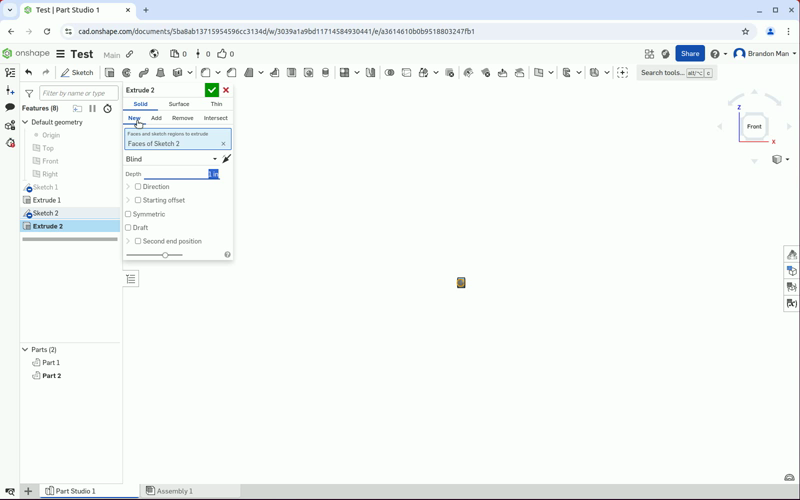
text(21.664)
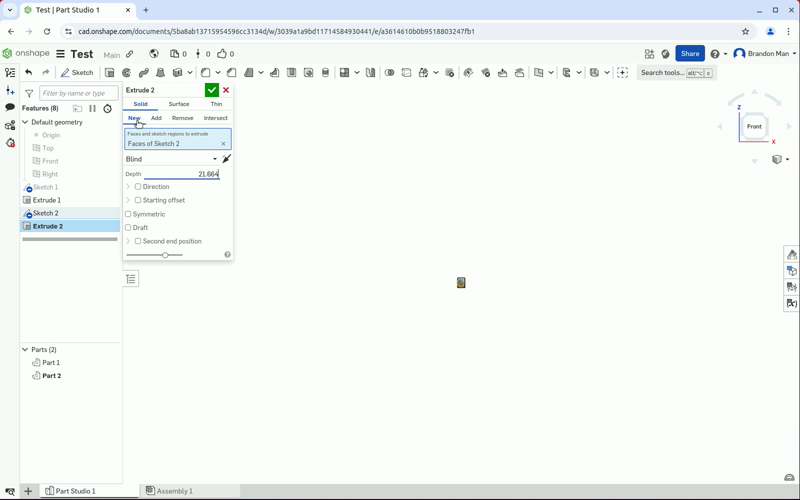
key(enter)
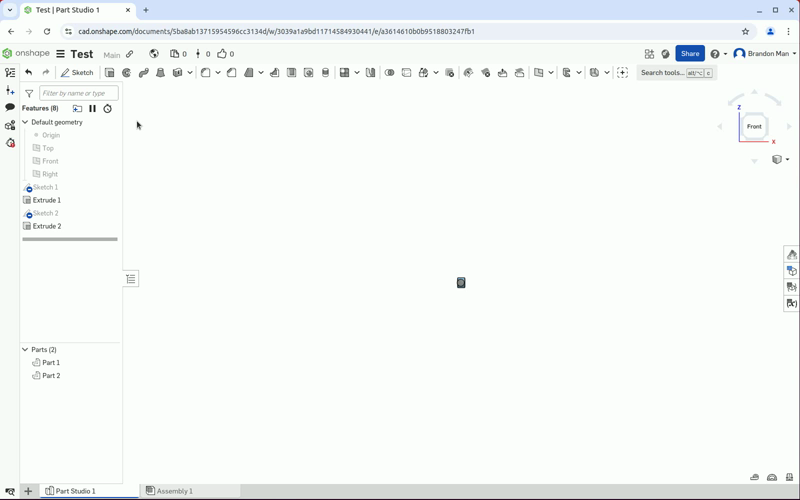
key(shift+h)
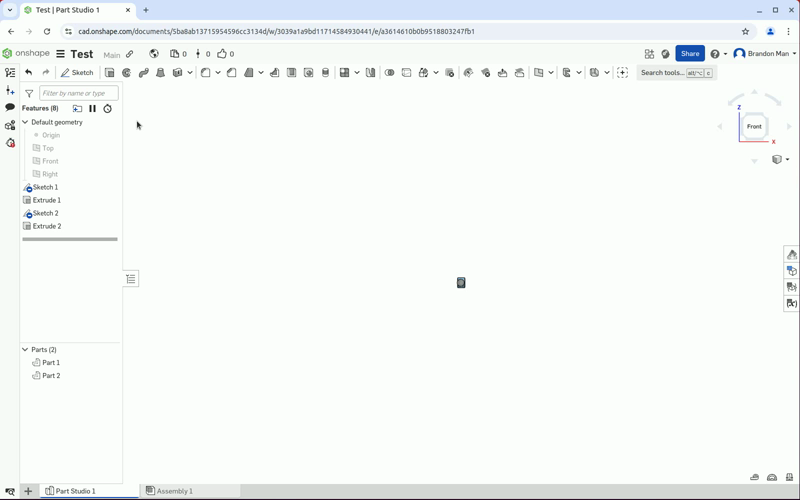
key(shift+h)
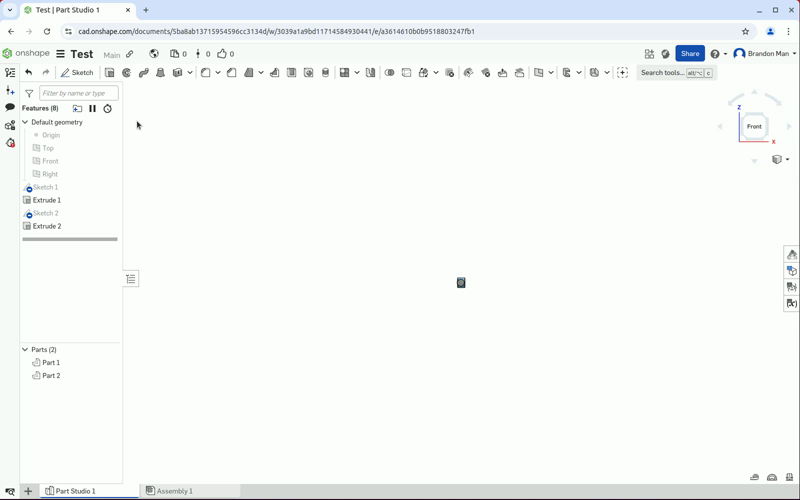
mouse_move(73, 189)
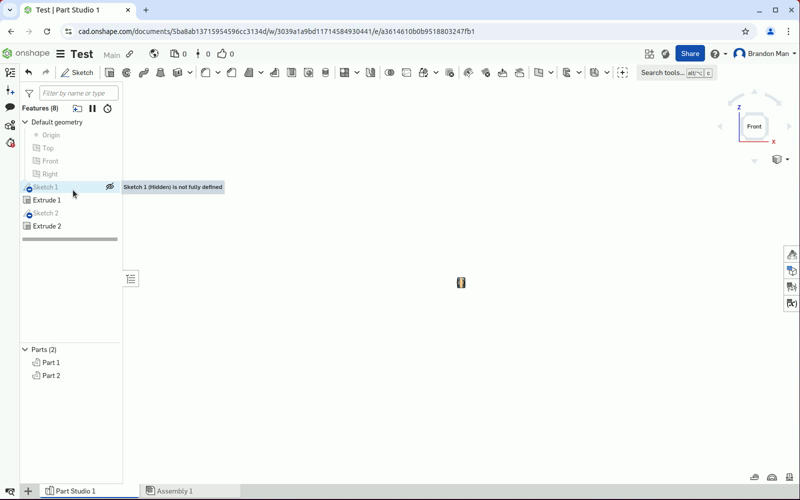
click(73, 189)
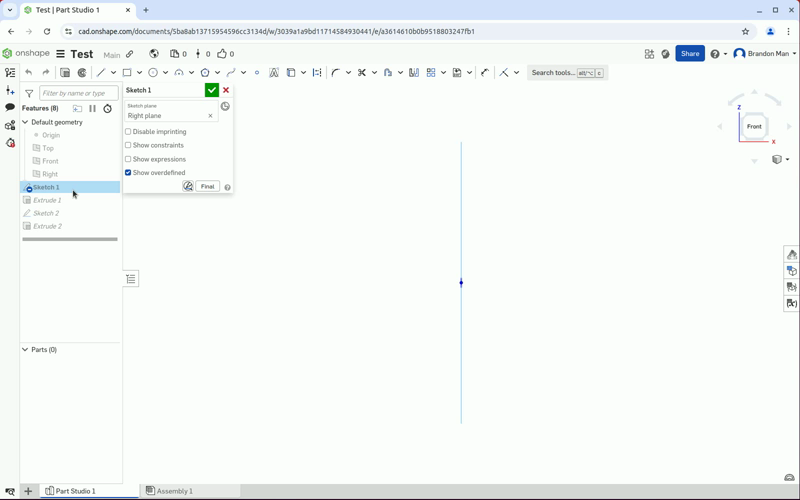
mouse_move(229, 92)
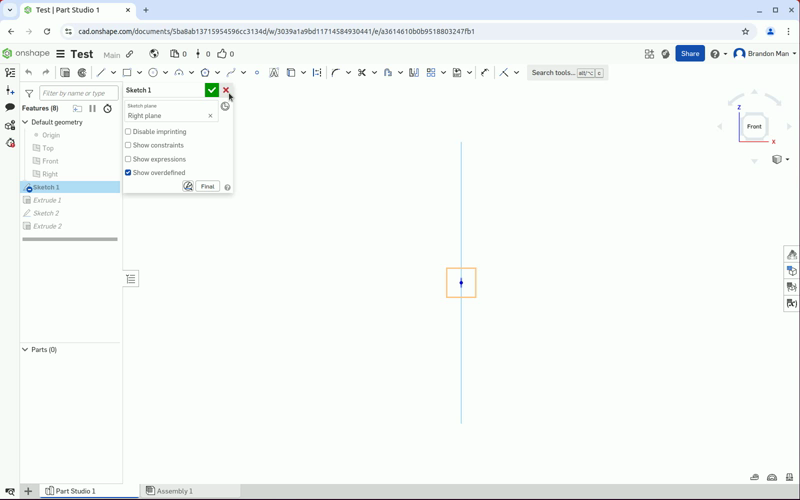
click(229, 92)
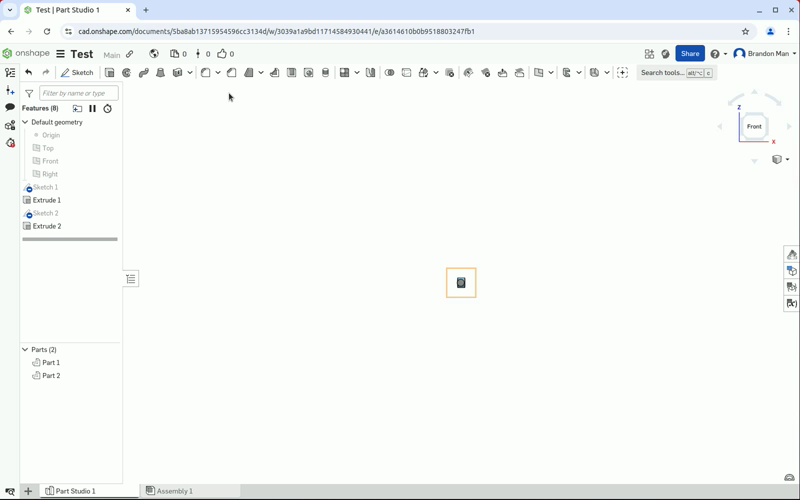
mouse_move(73, 352)
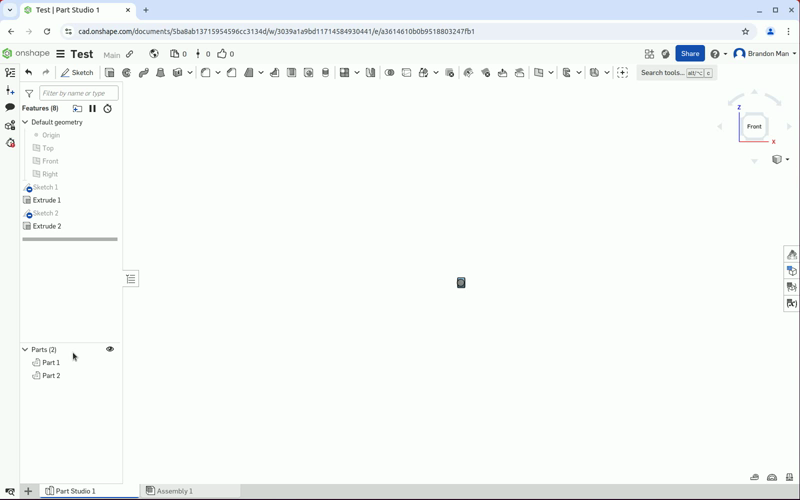
key(y)
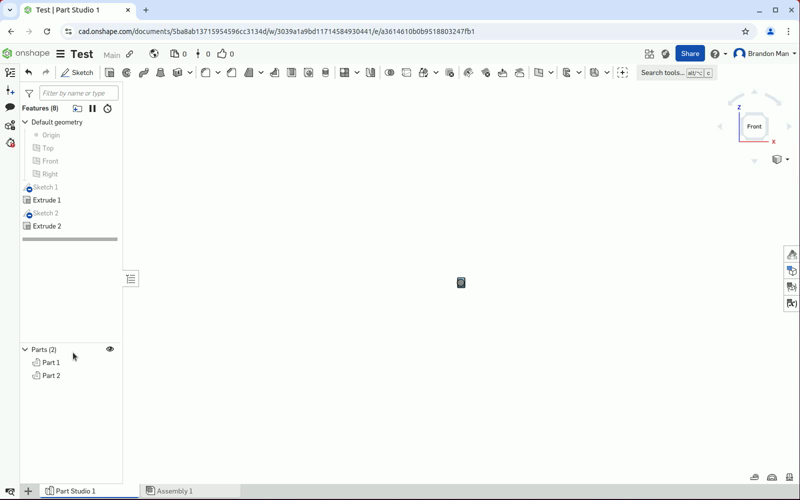
key(shift+p)
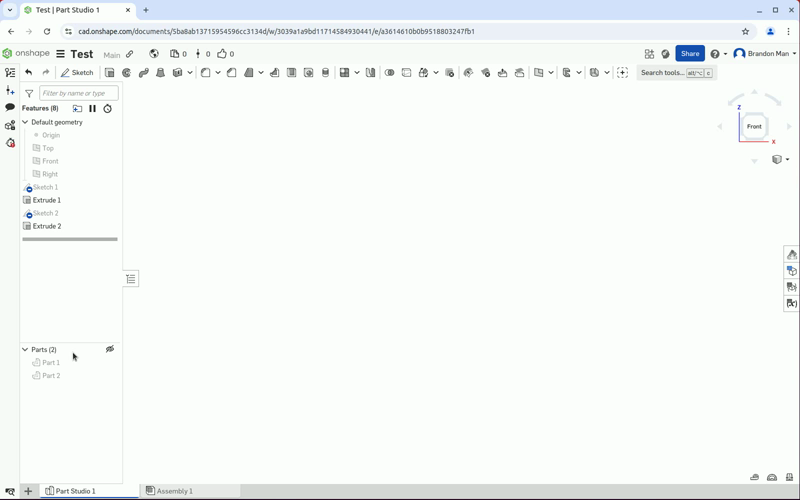
key(space)
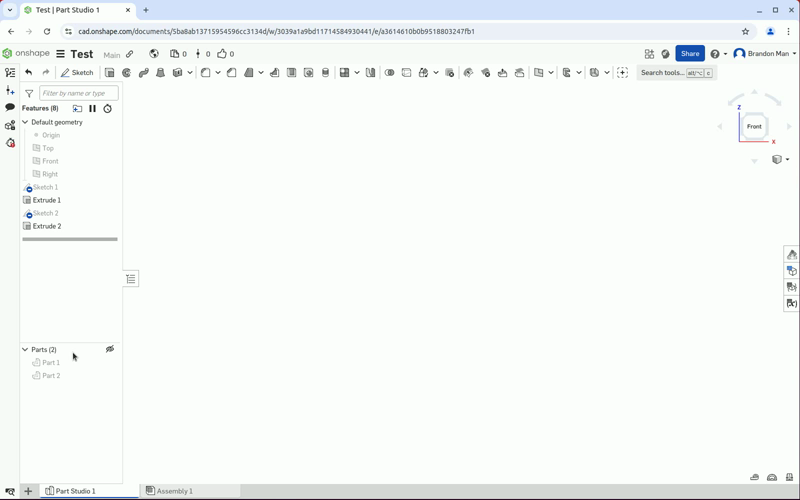
key_down(shift)
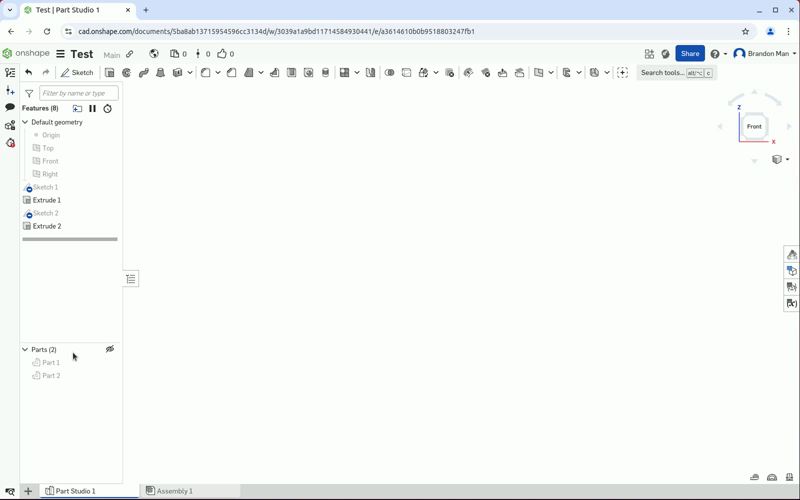
key(down)
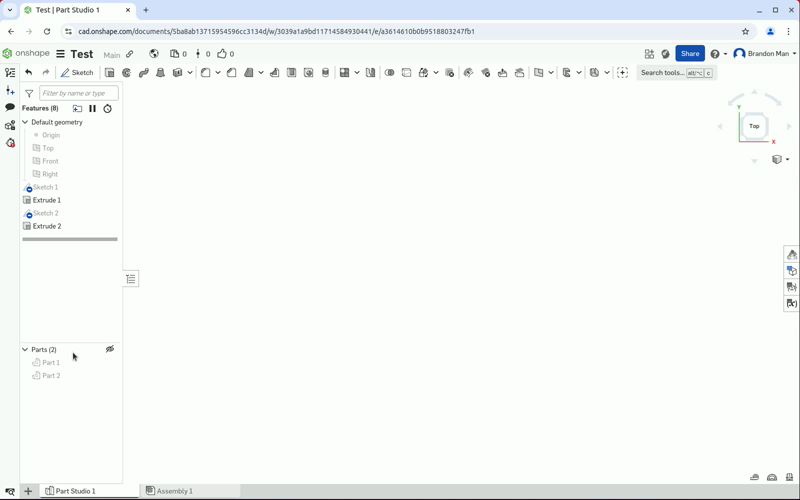
key_up(shift)
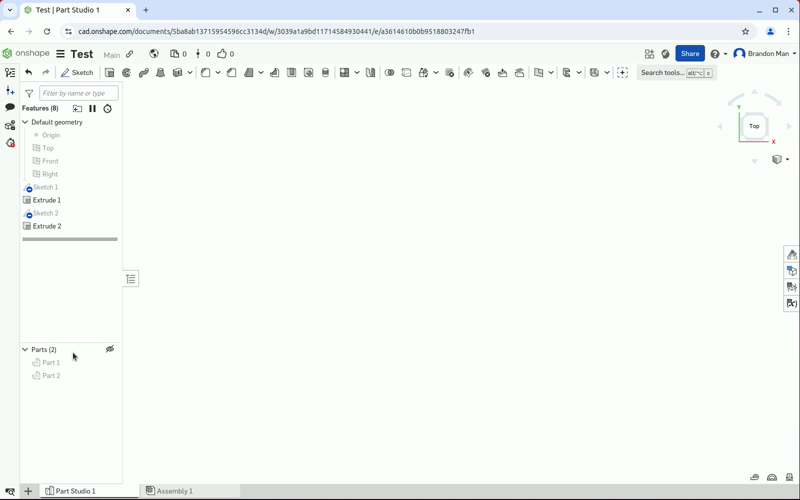
mouse_move(73, 352)
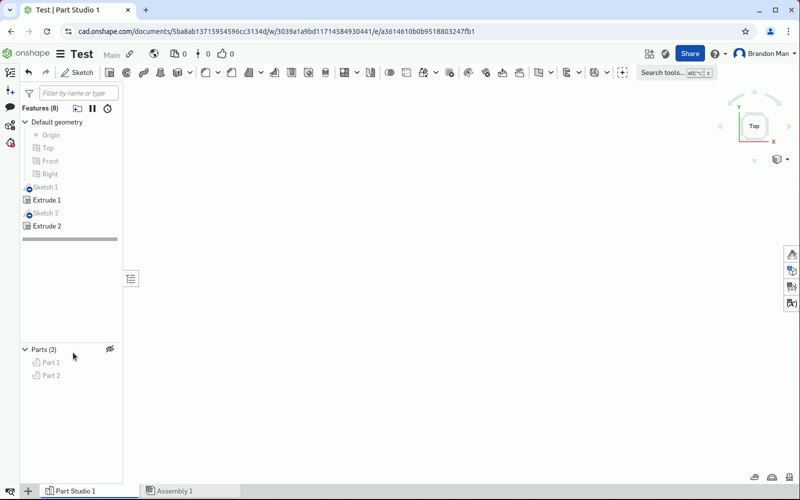
key(shift+y)
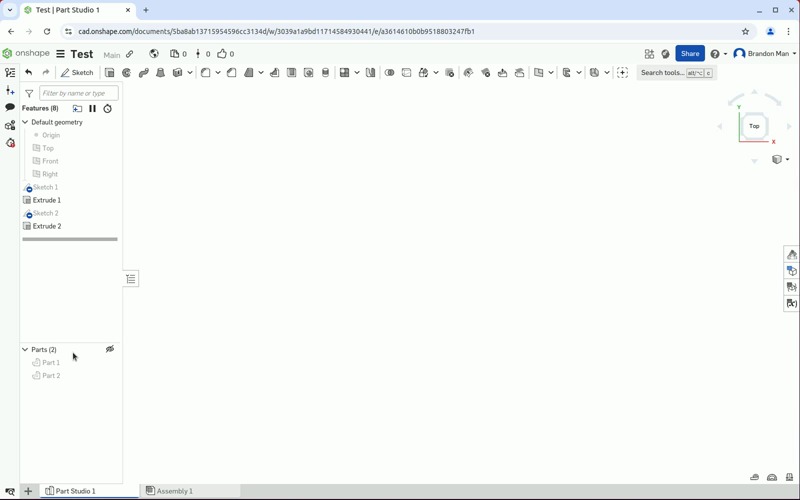
key(shift+s)
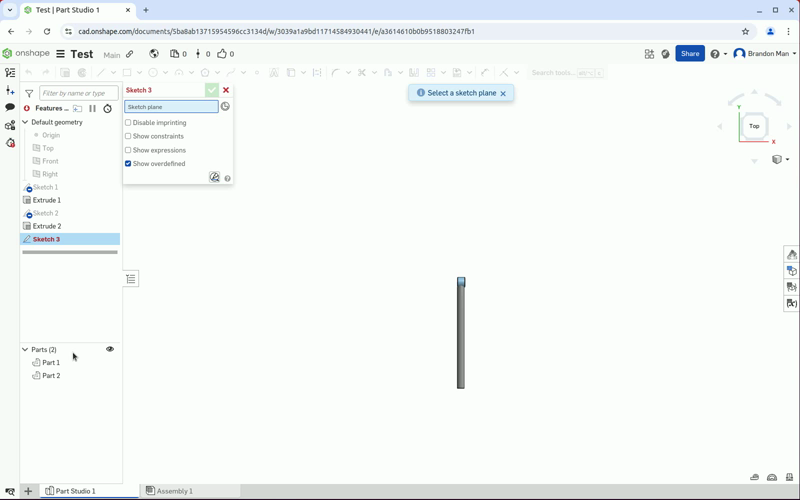
mouse_move(73, 150)
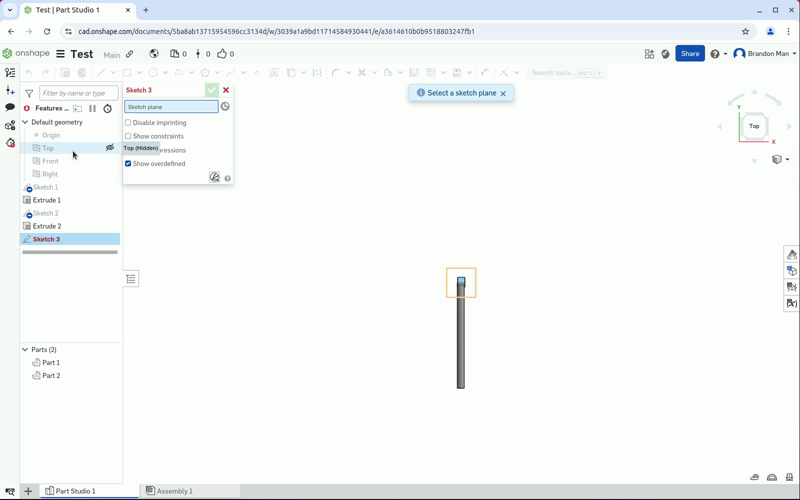
click(73, 150)
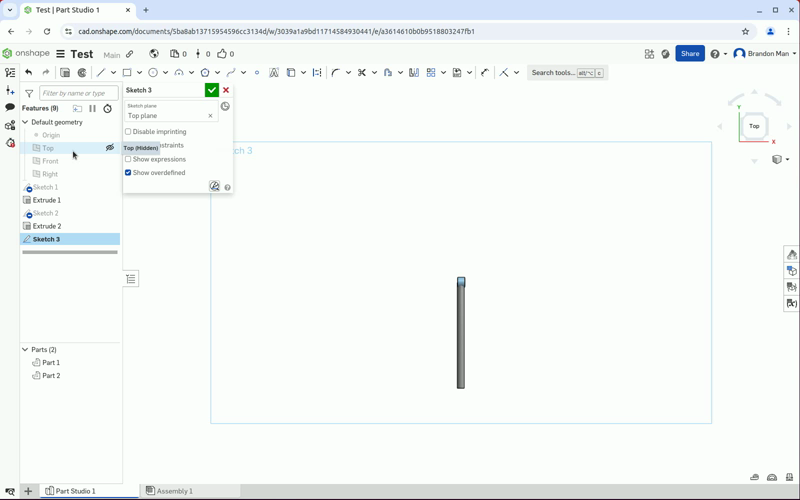
mouse_move(73, 352)
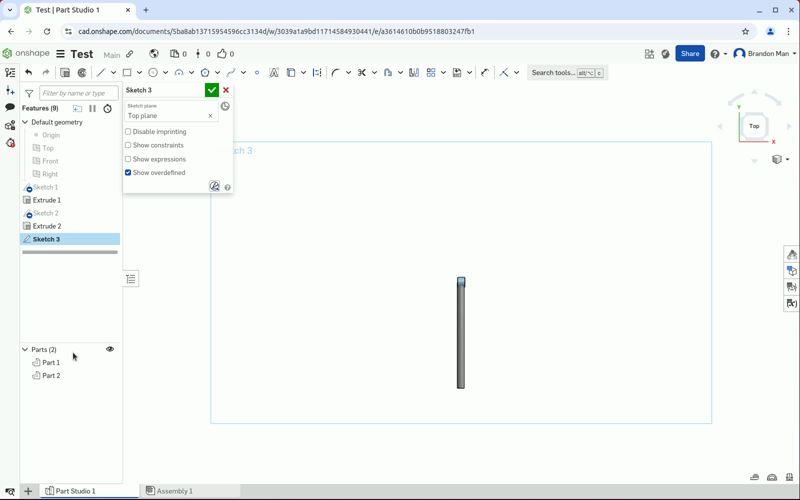
key(y)
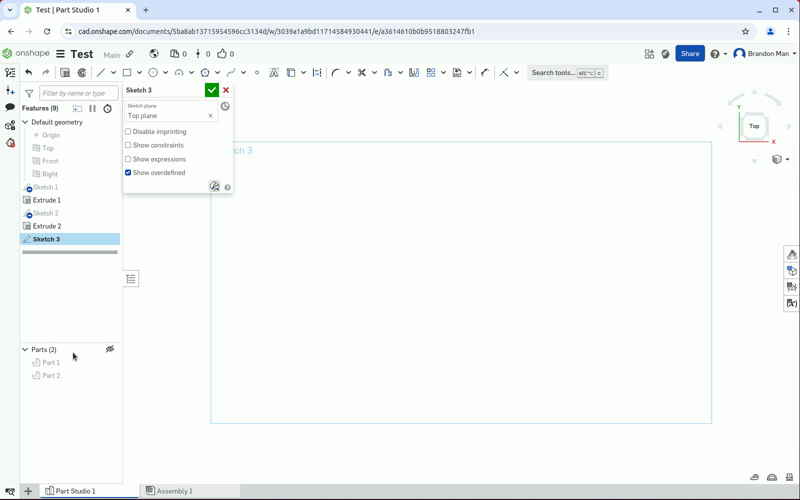
key(c)
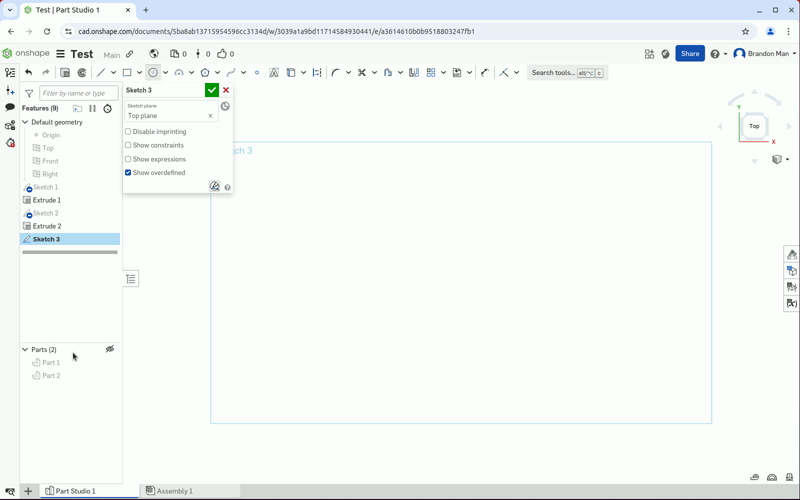
key_down(shift)
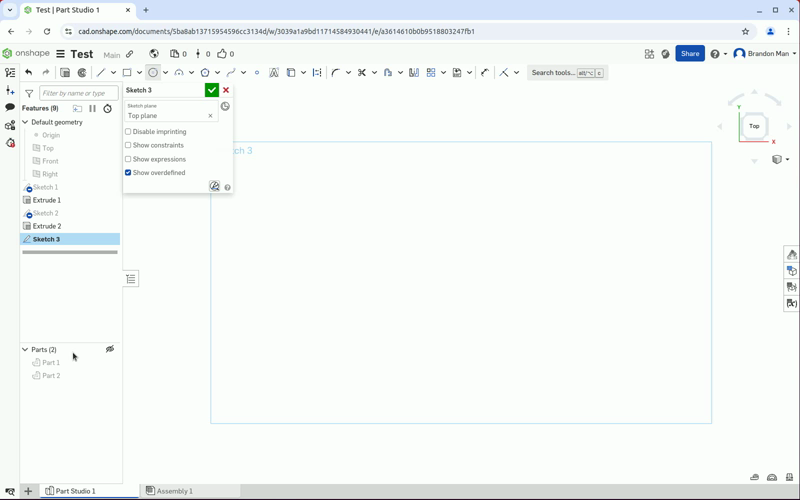
mouse_move(461, 391)
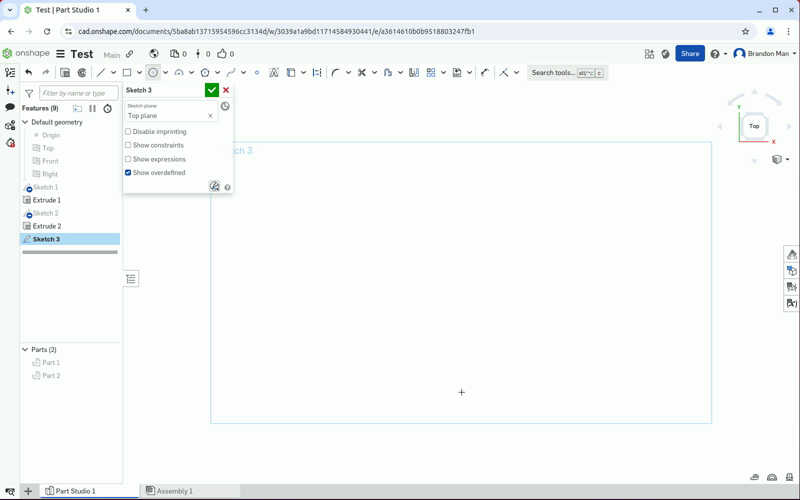
click(461, 391)
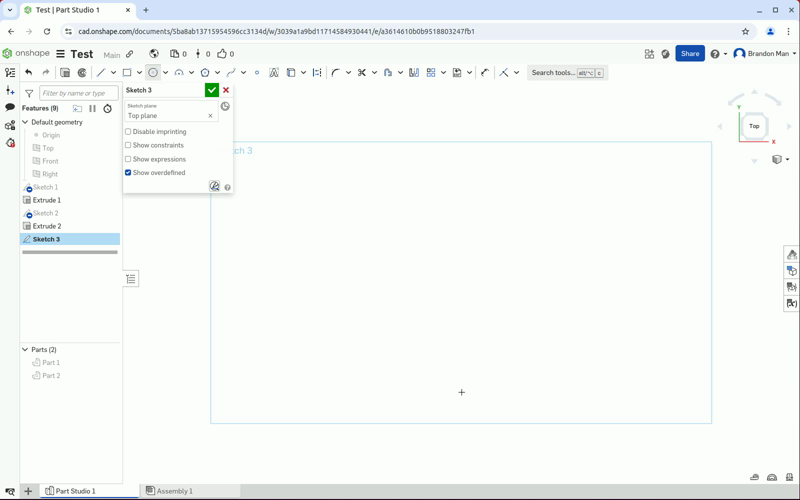
key_up(shift)
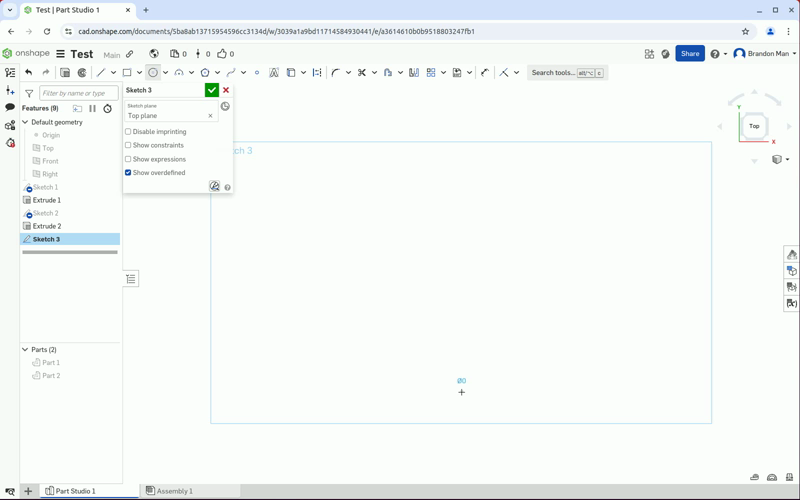
mouse_move(466, 391)
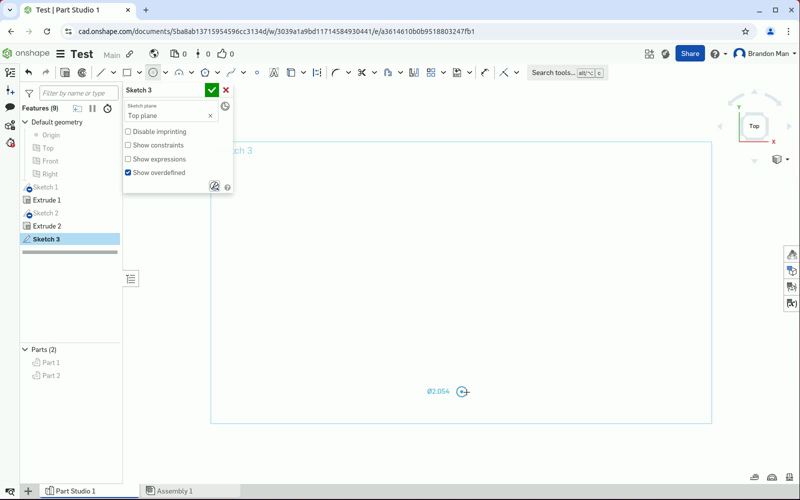
click(466, 391)
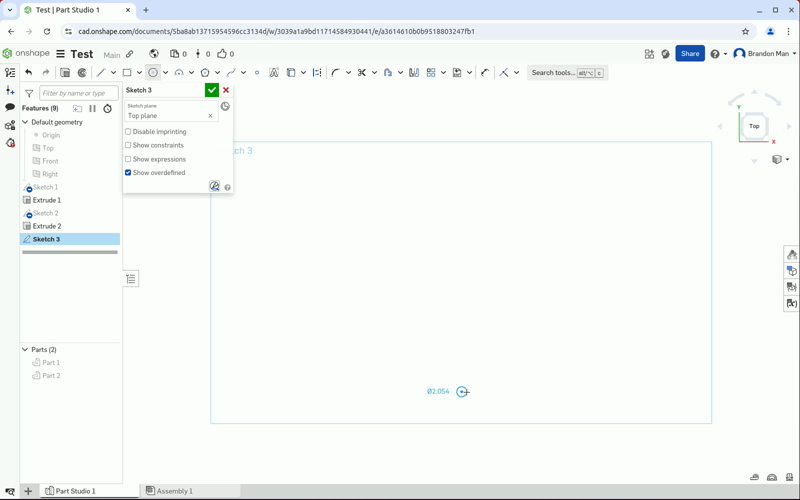
key(esc)
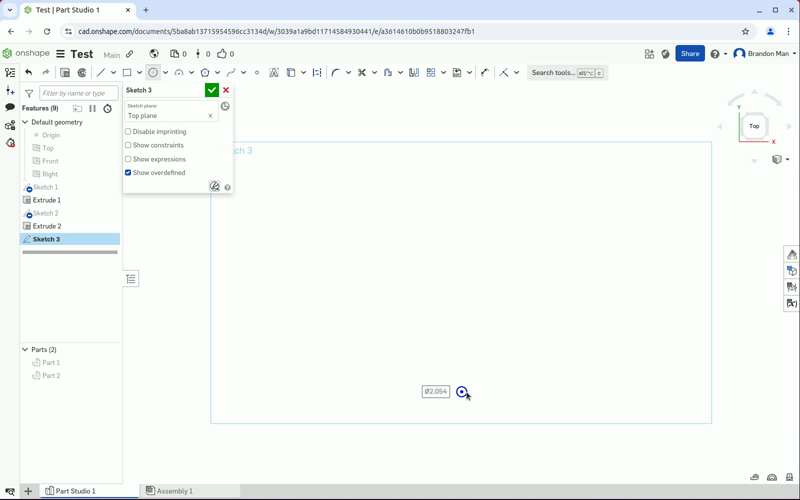
key(c)
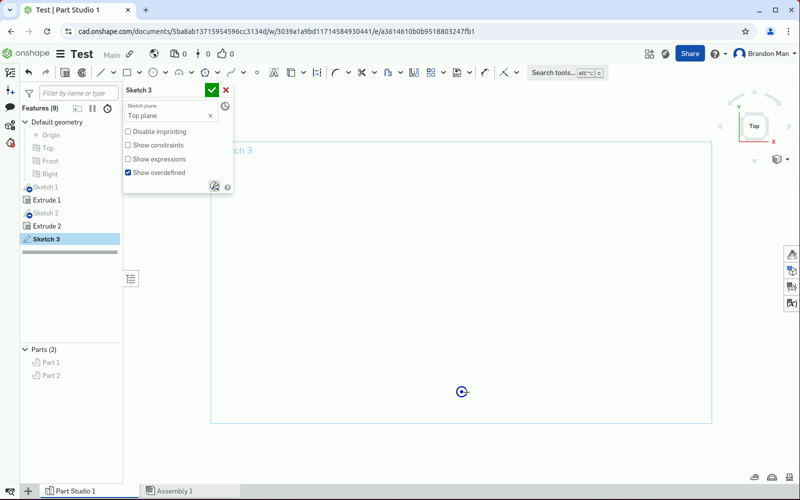
key_down(shift)
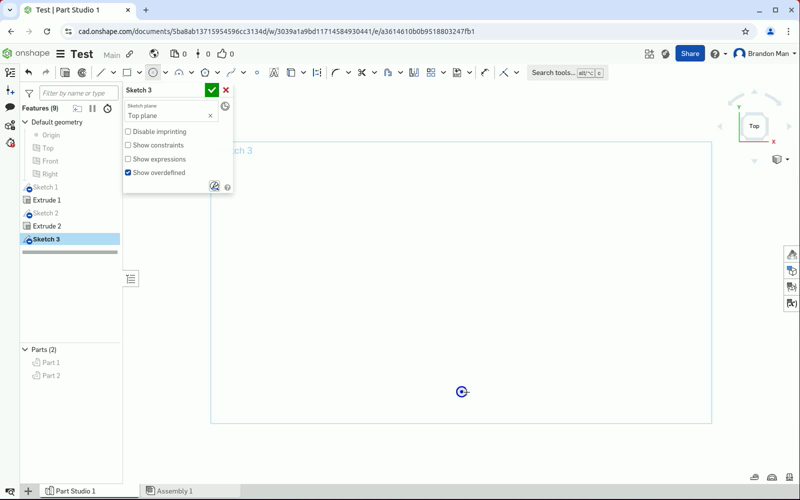
mouse_move(461, 391)
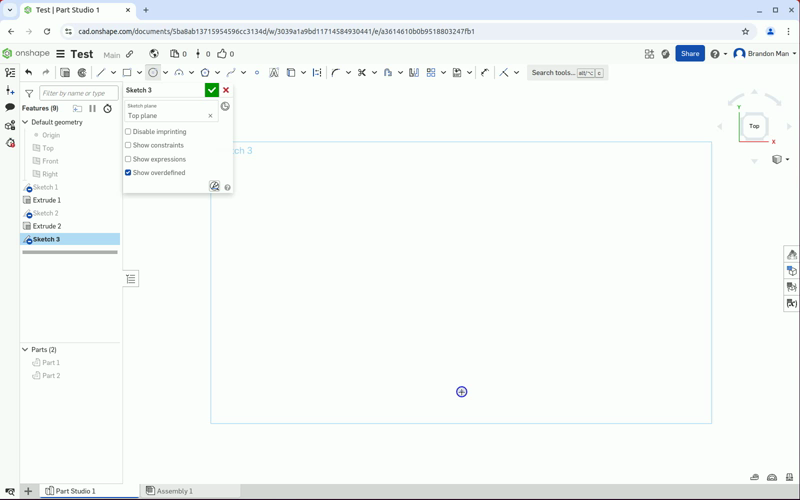
click(461, 391)
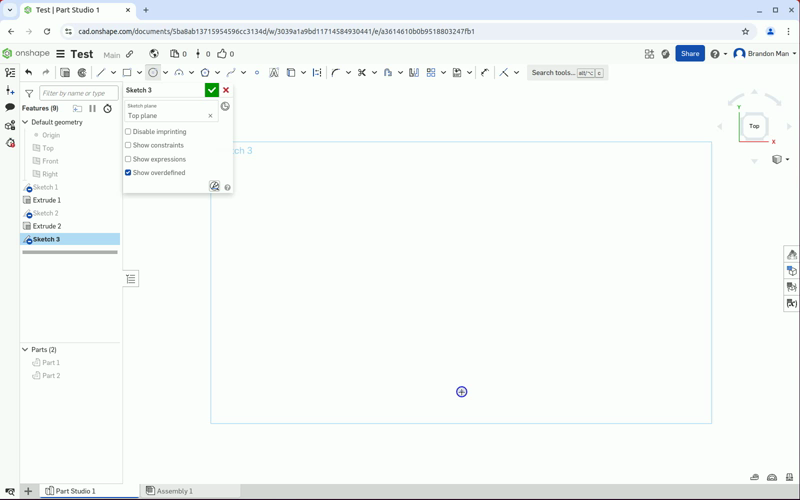
key_up(shift)
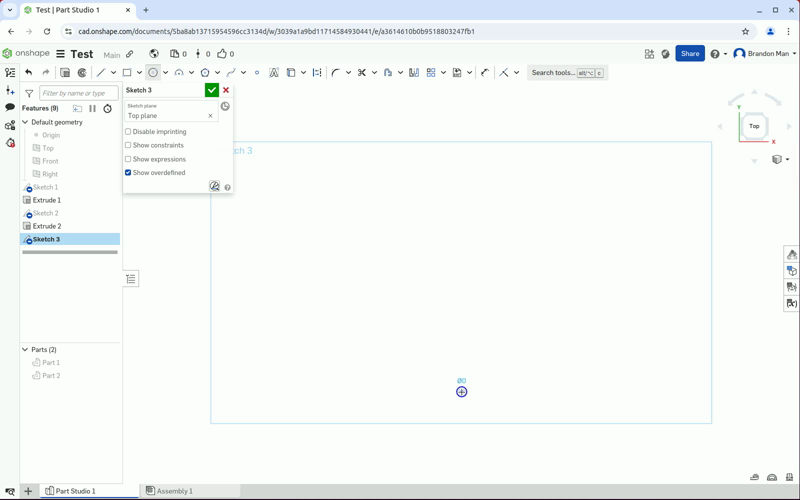
mouse_move(464, 391)
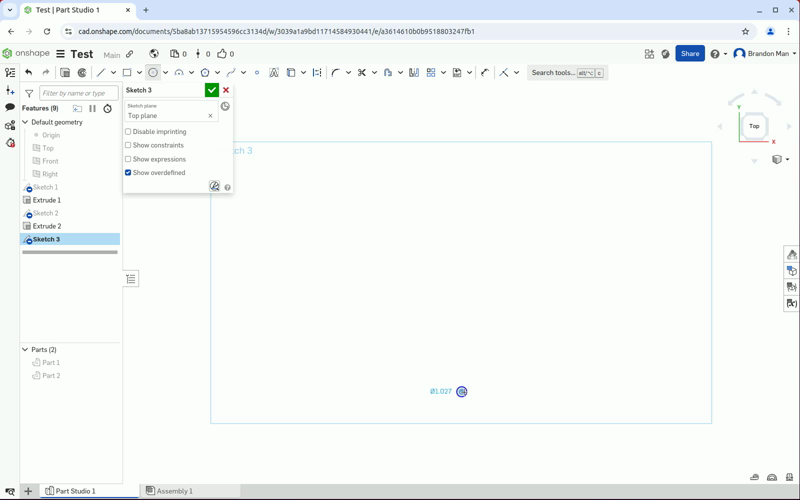
scroll(6)
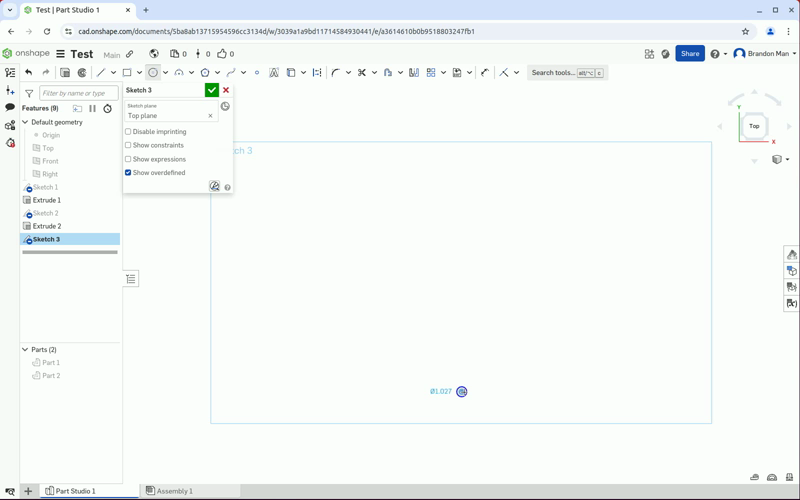
scroll(6)
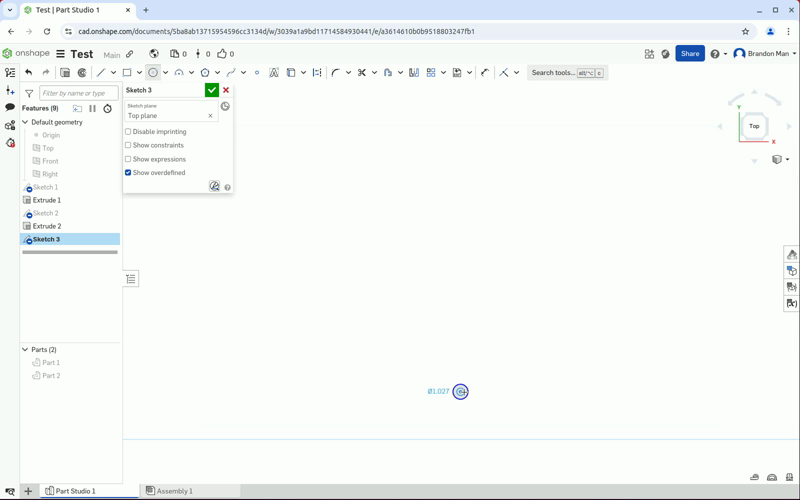
scroll(6)
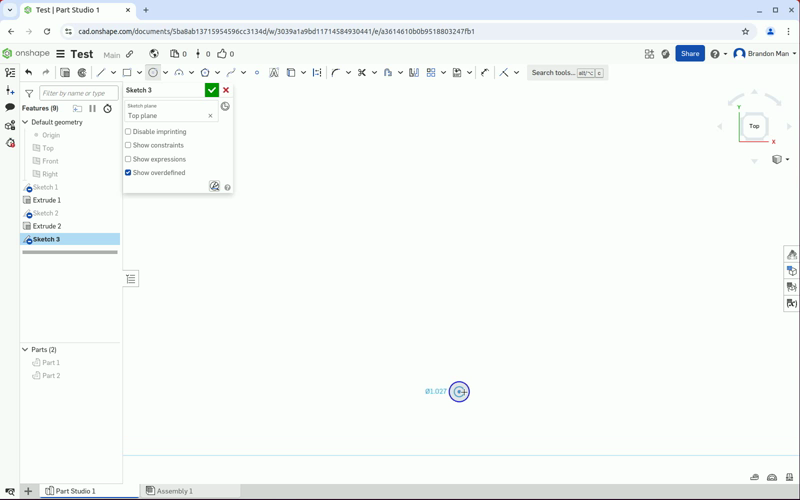
scroll(6)
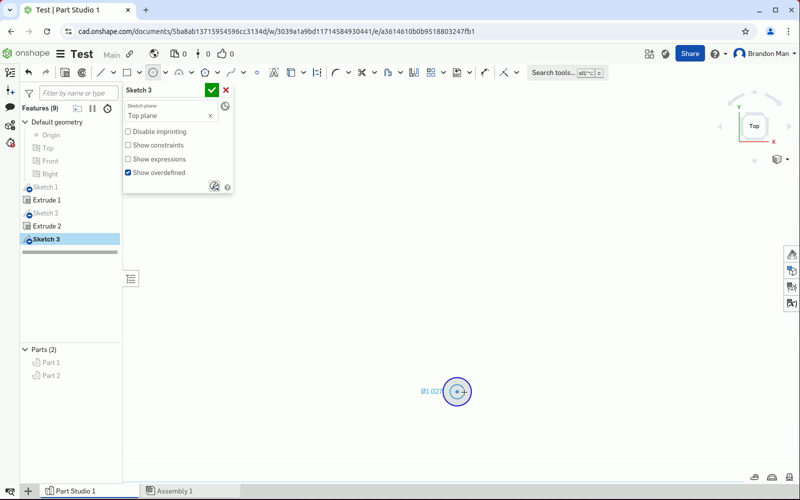
scroll(6)
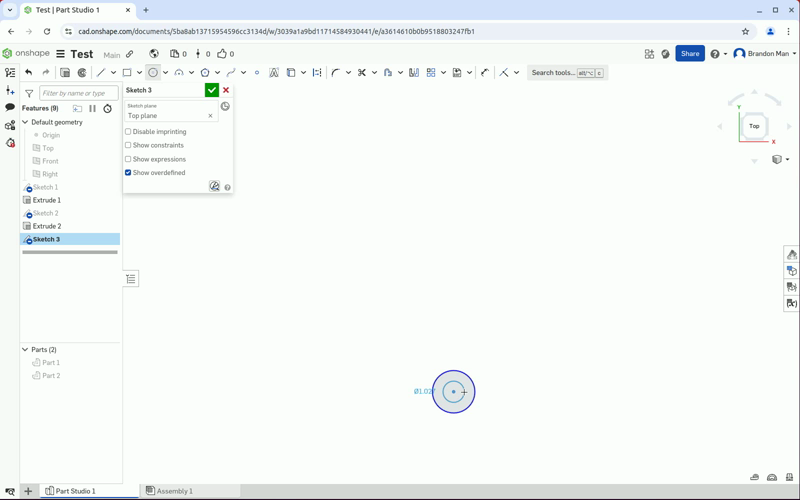
scroll(6)
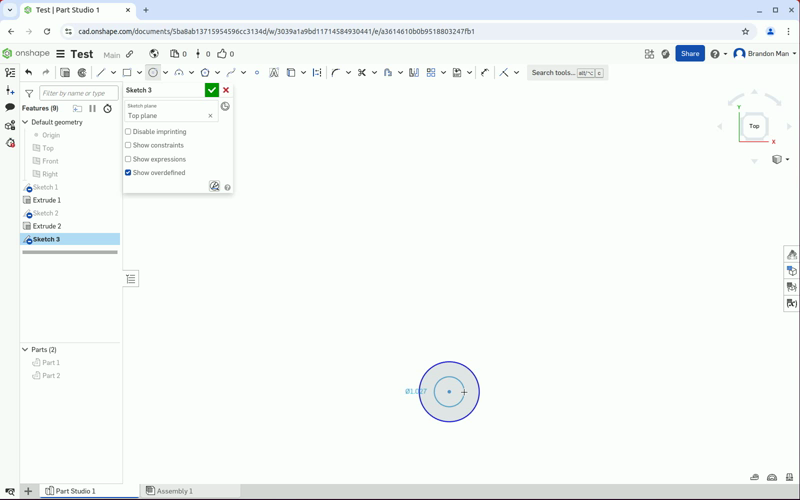
scroll(6)
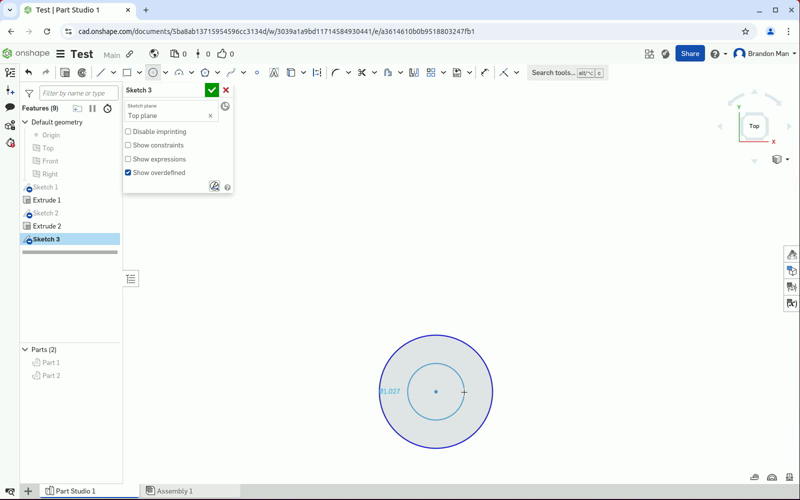
click(464, 391)
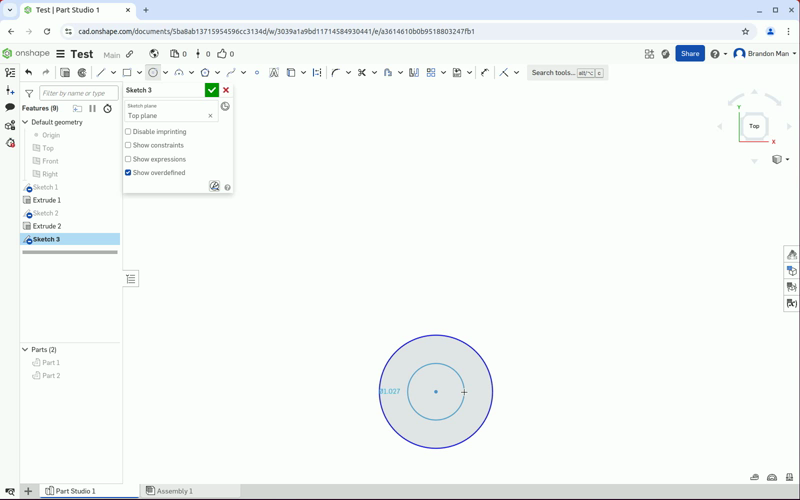
scroll(-6)
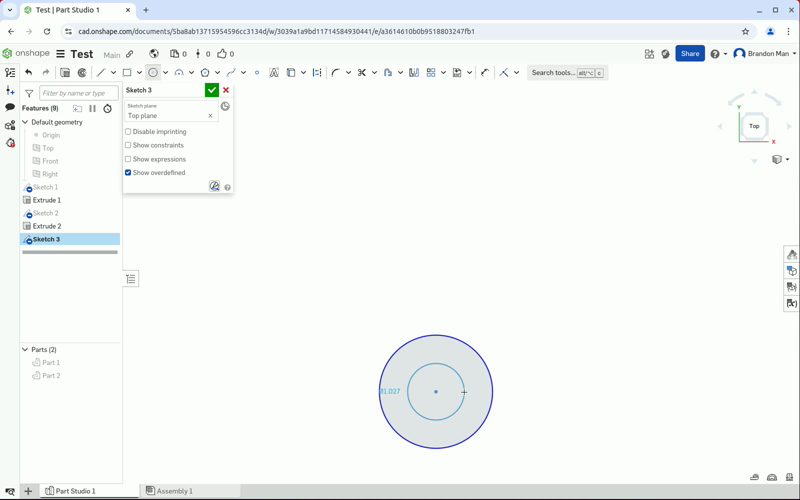
scroll(-6)
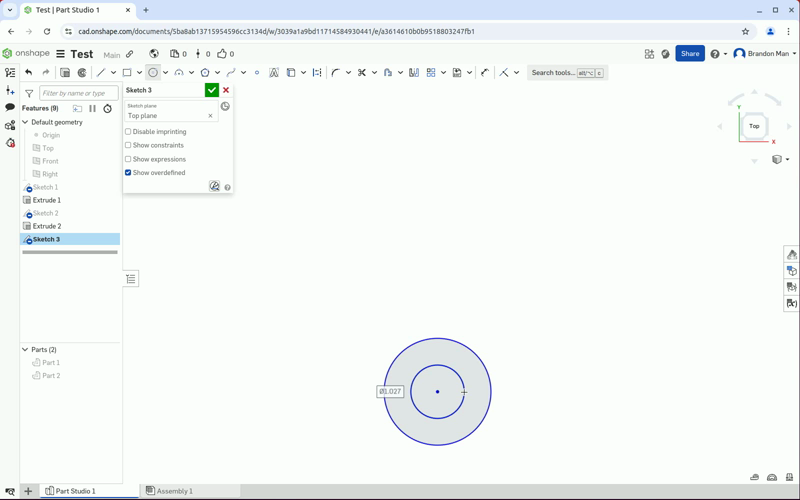
scroll(-6)
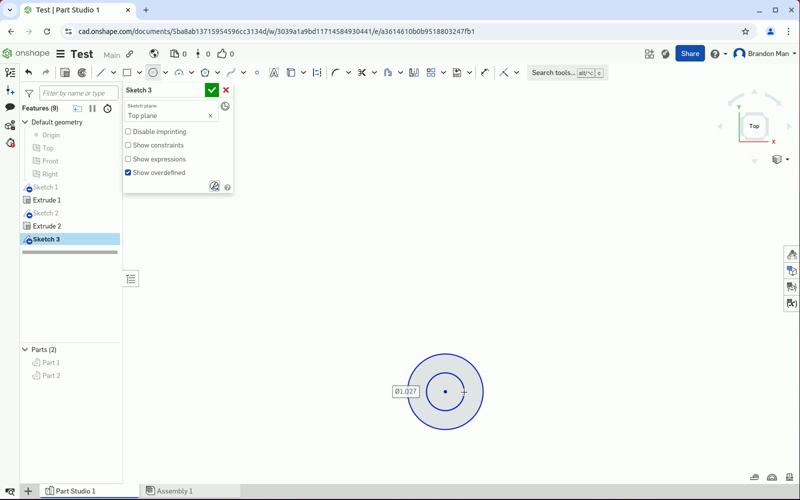
scroll(-6)
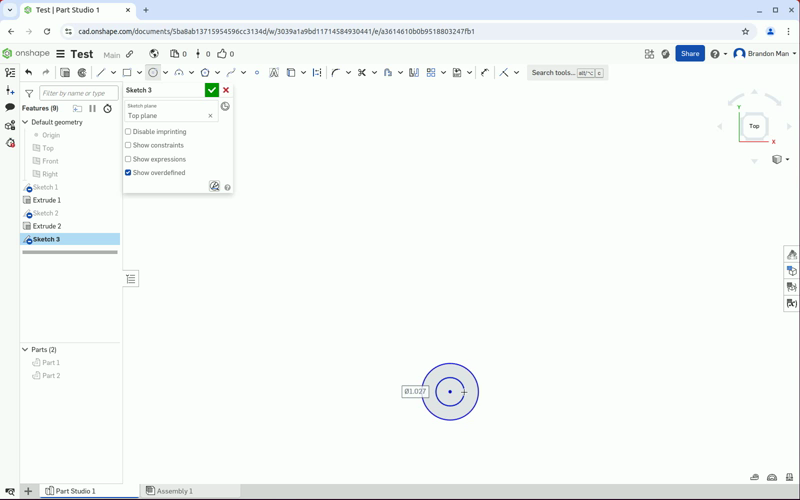
scroll(-6)
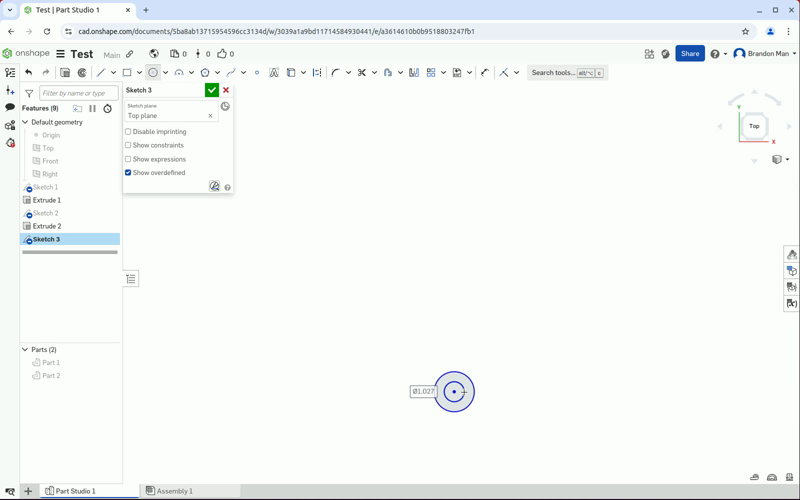
scroll(-6)
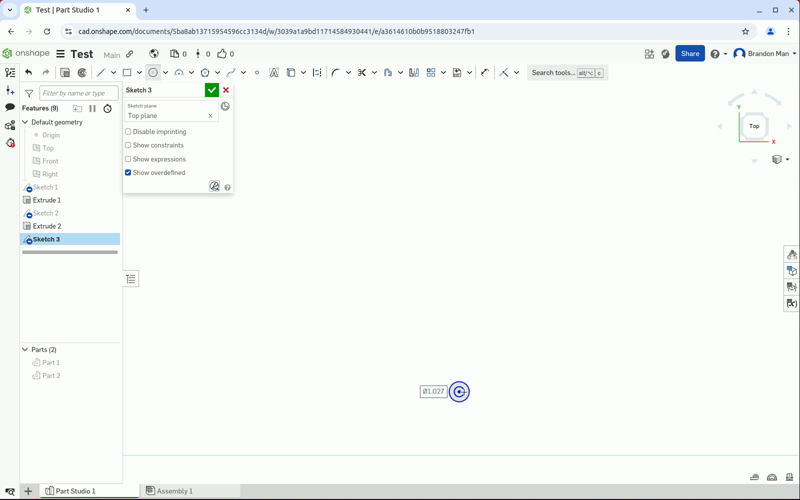
scroll(-6)
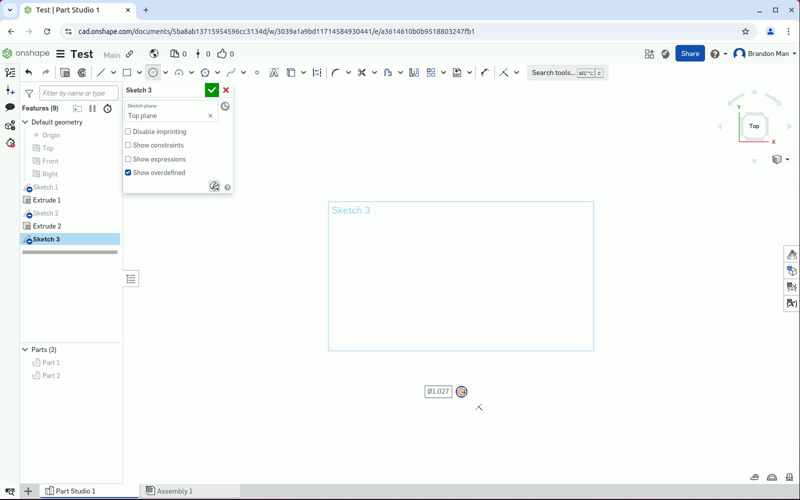
key(esc)
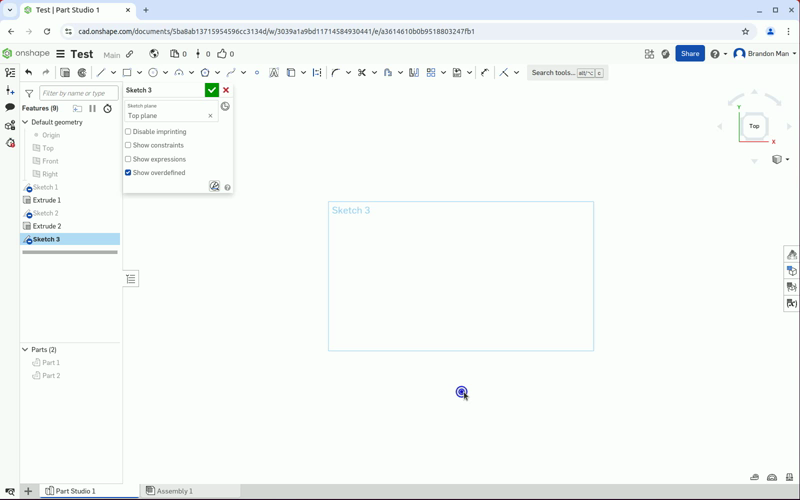
mouse_move(460, 395)
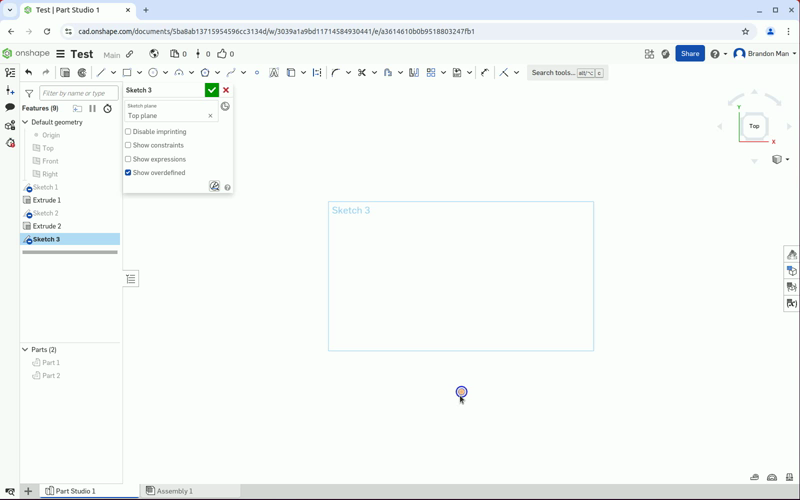
scroll(6)
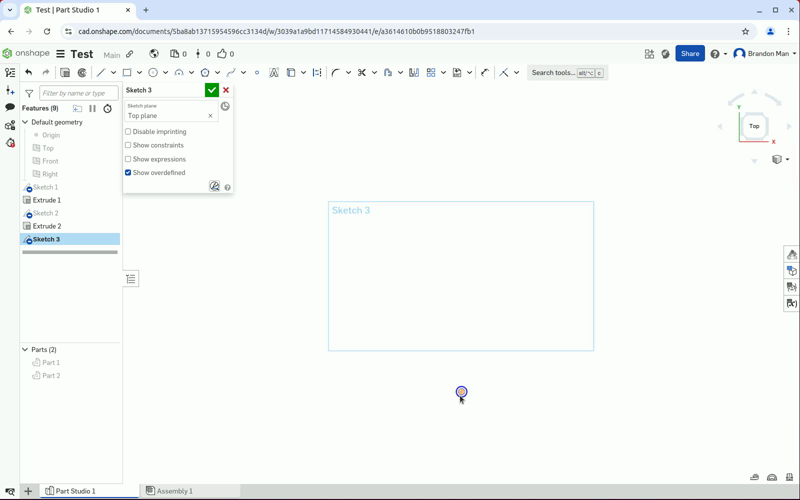
scroll(6)
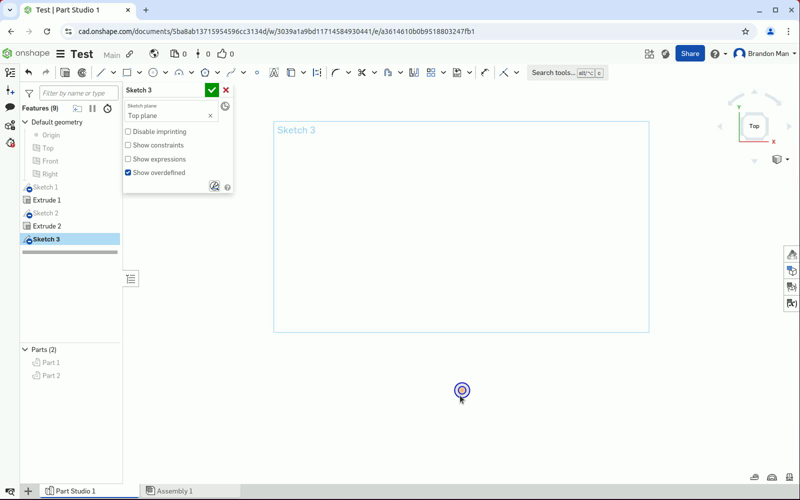
scroll(6)
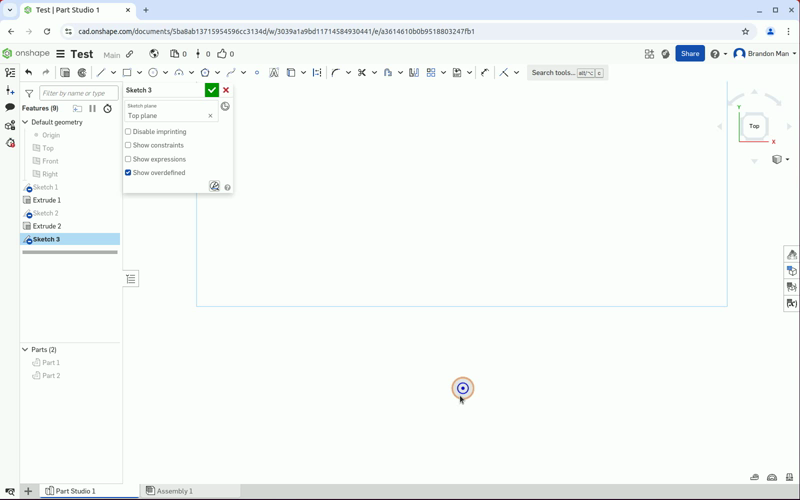
scroll(6)
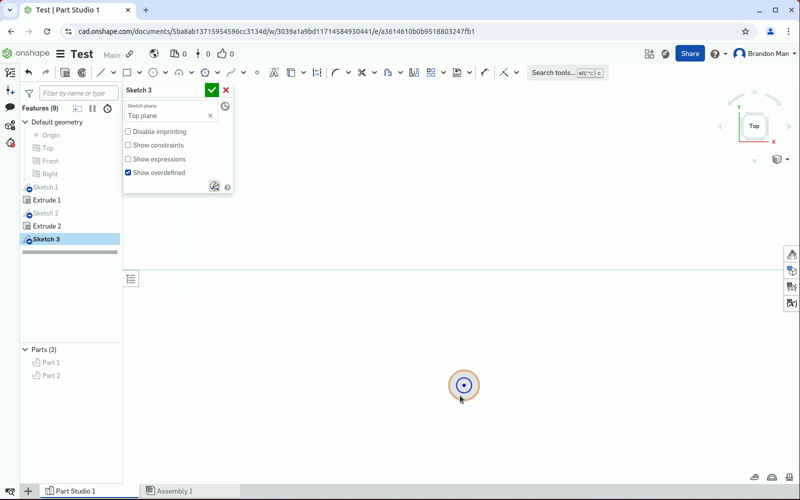
scroll(6)
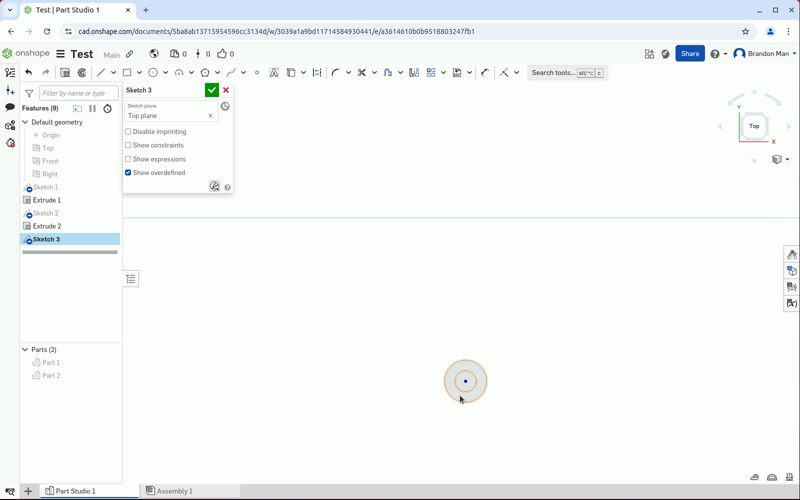
scroll(6)
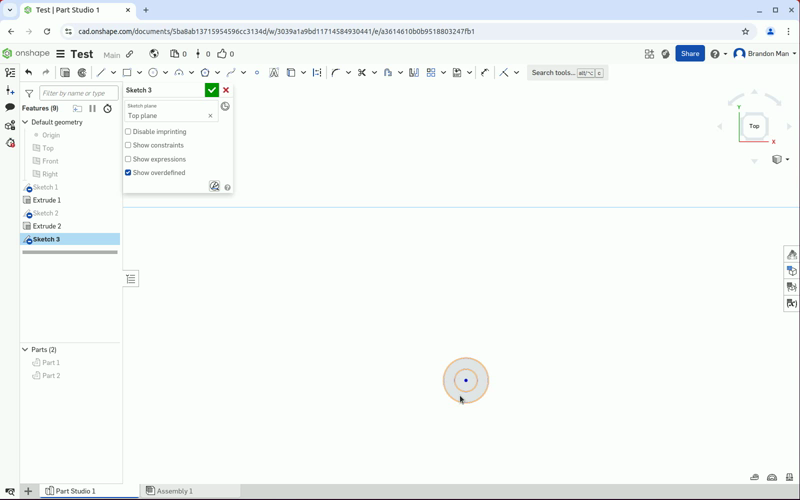
scroll(6)
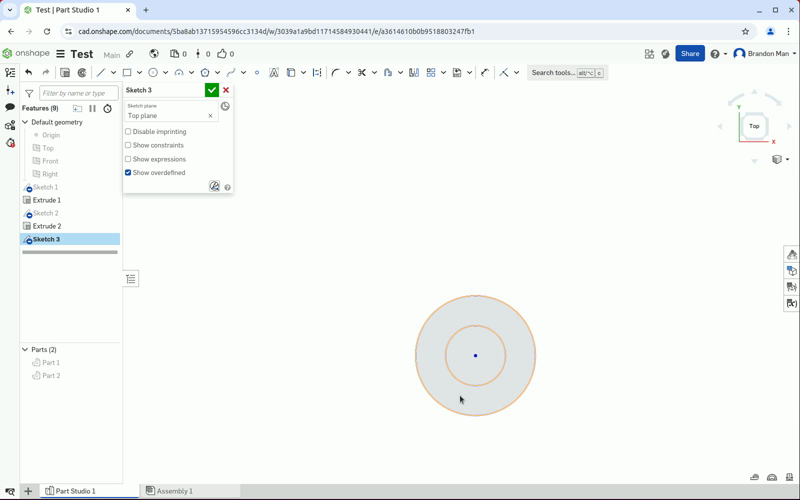
click(460, 395)
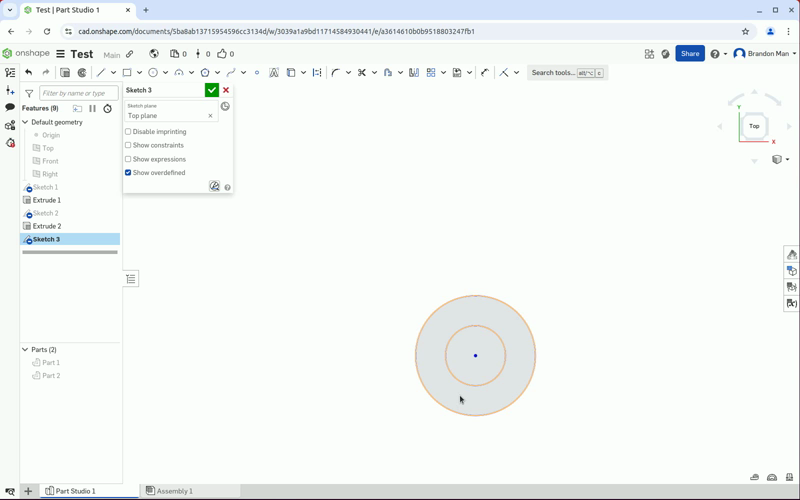
scroll(-6)
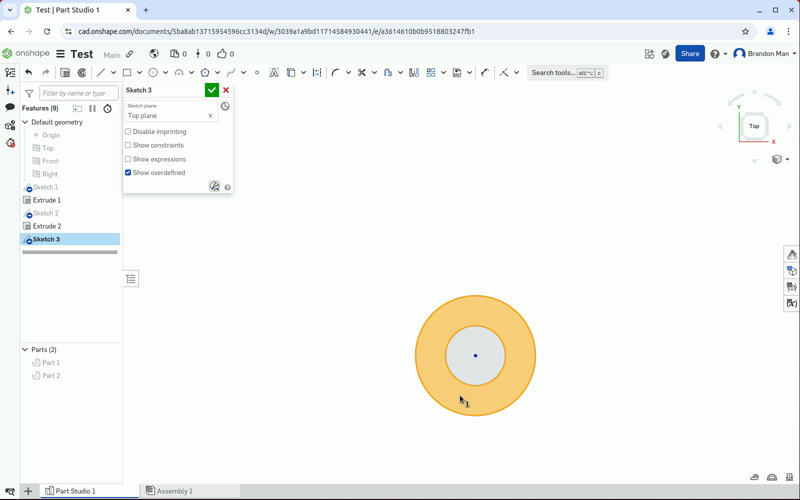
scroll(-6)
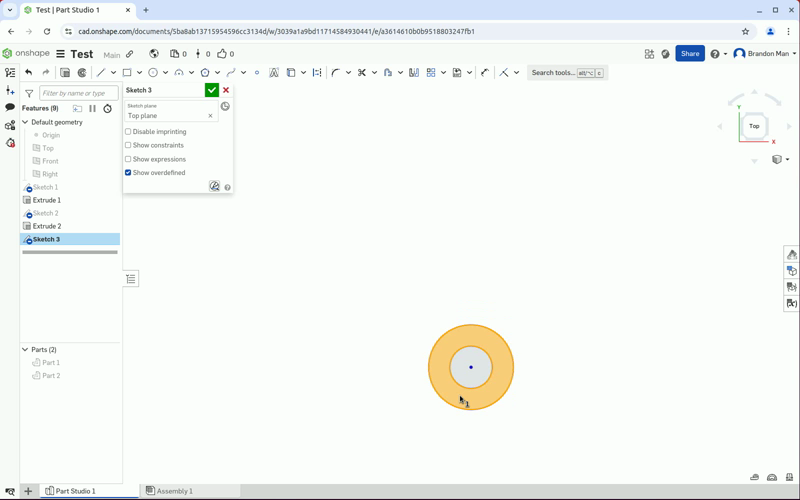
scroll(-6)
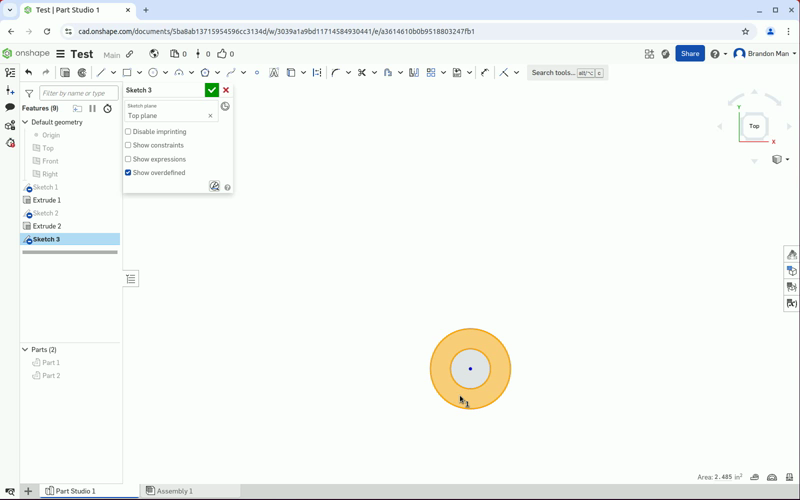
scroll(-6)
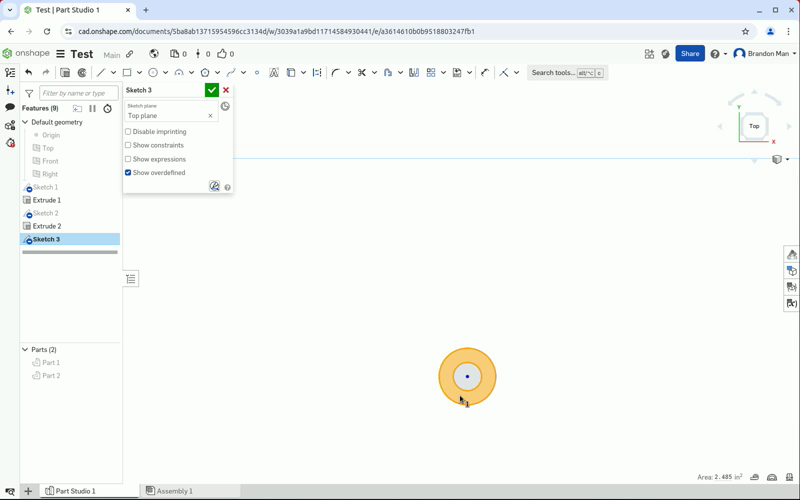
scroll(-6)
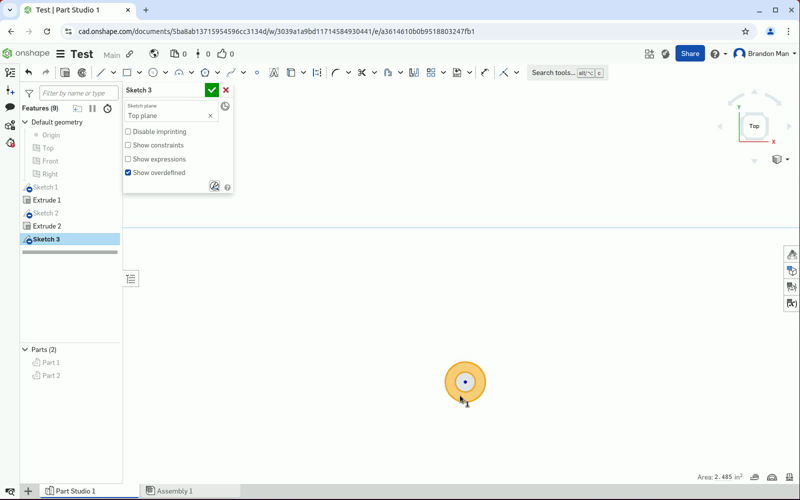
scroll(-6)
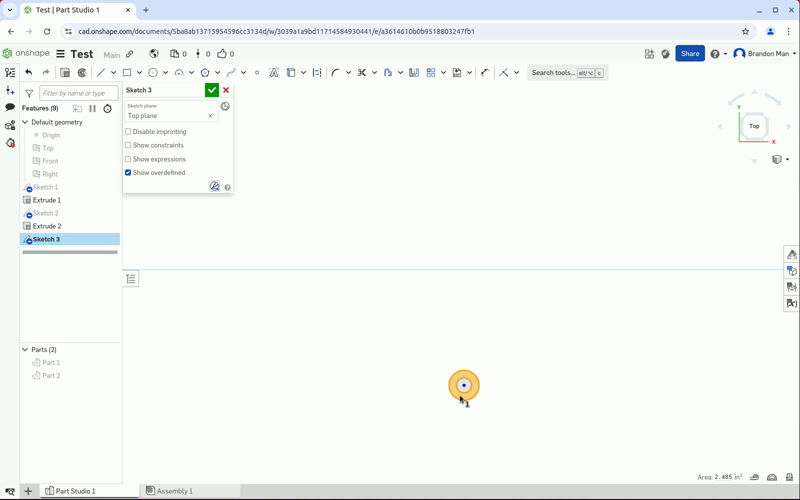
scroll(-6)
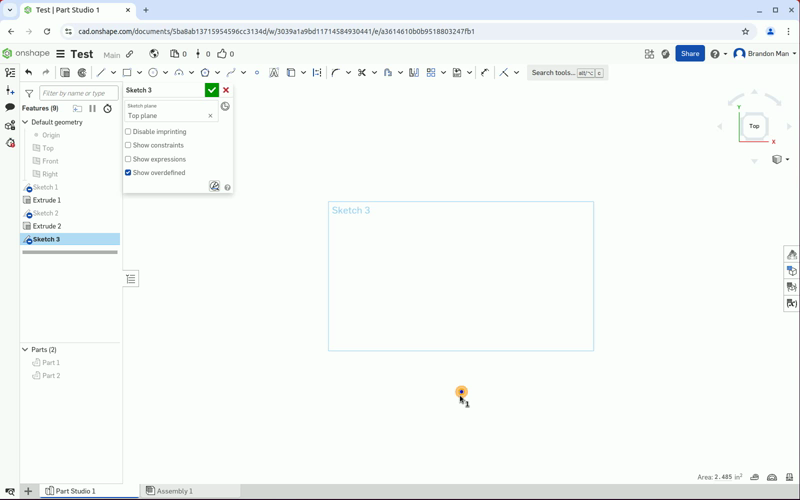
mouse_move(73, 352)
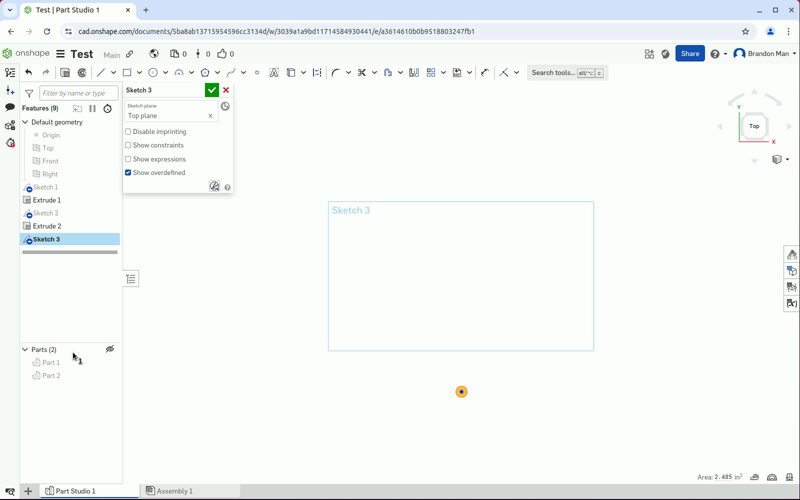
key(shift+y)
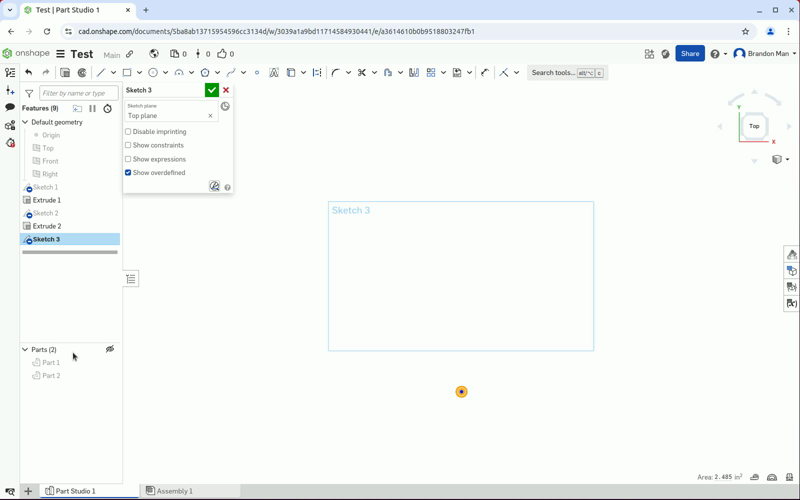
key(shift+e)
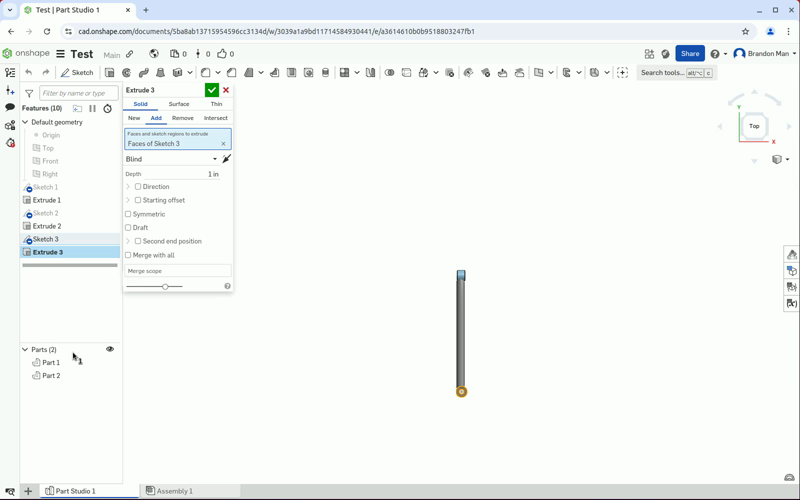
mouse_move(143, 106)
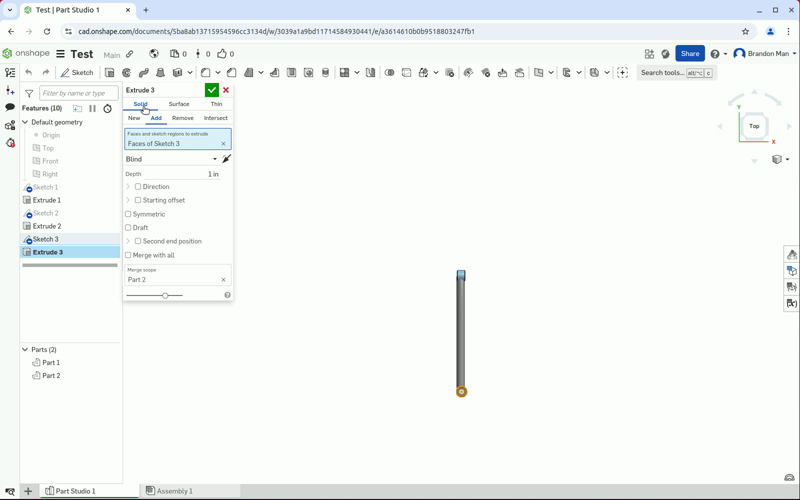
click(143, 106)
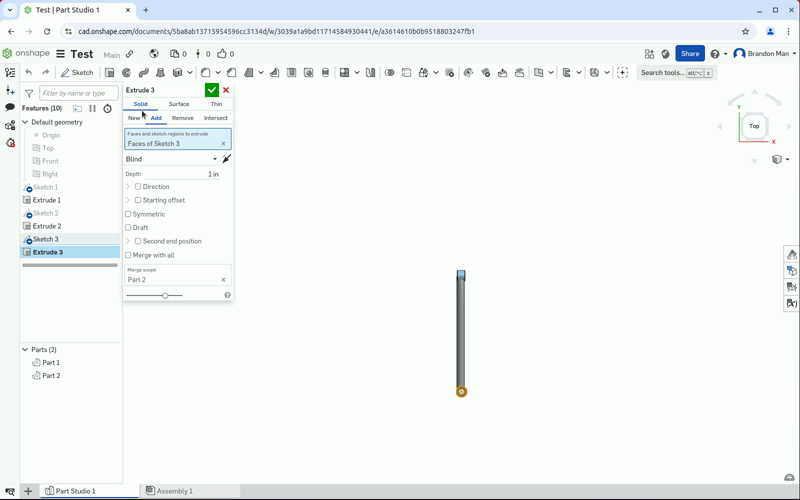
mouse_move(137, 120)
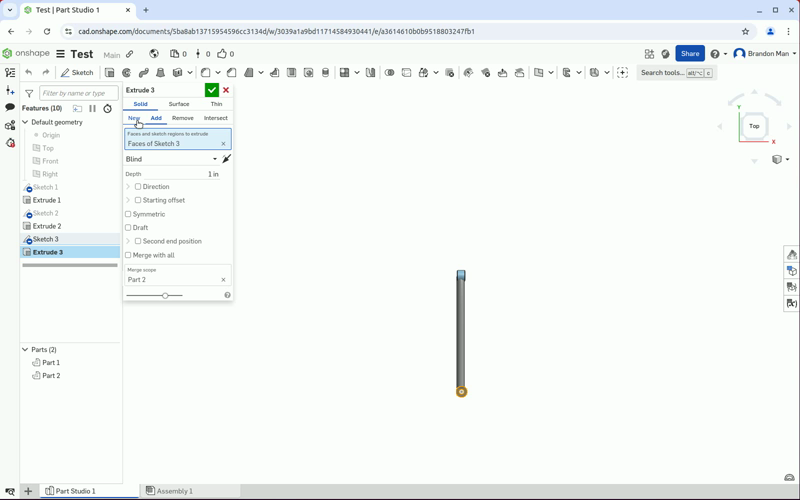
click(137, 120)
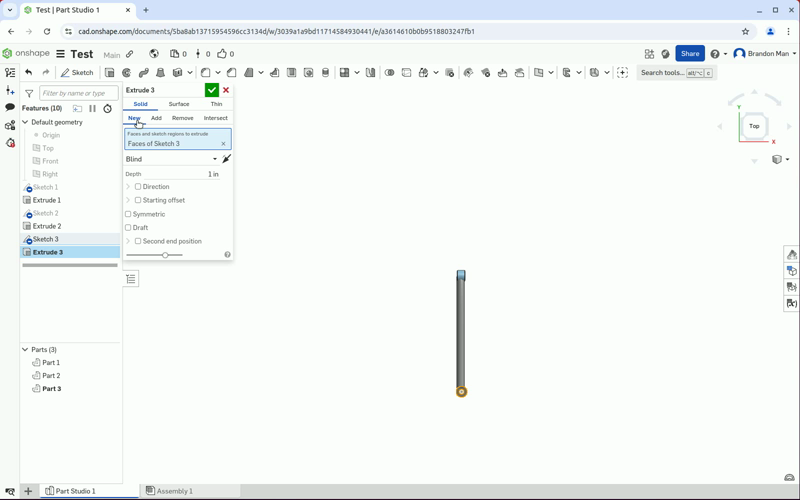
key(tab, 4)
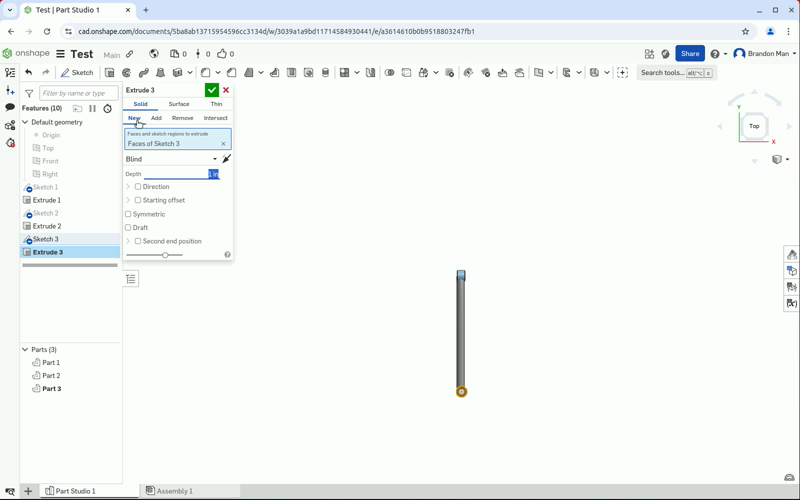
text(1.444)
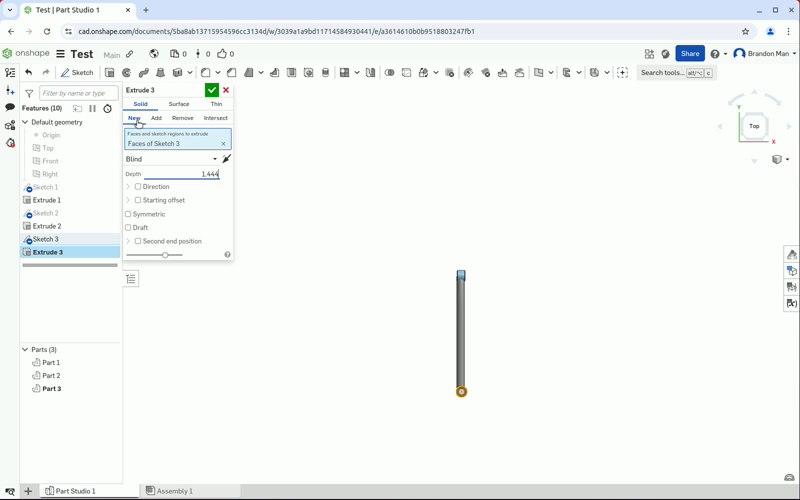
key(tab, 3)
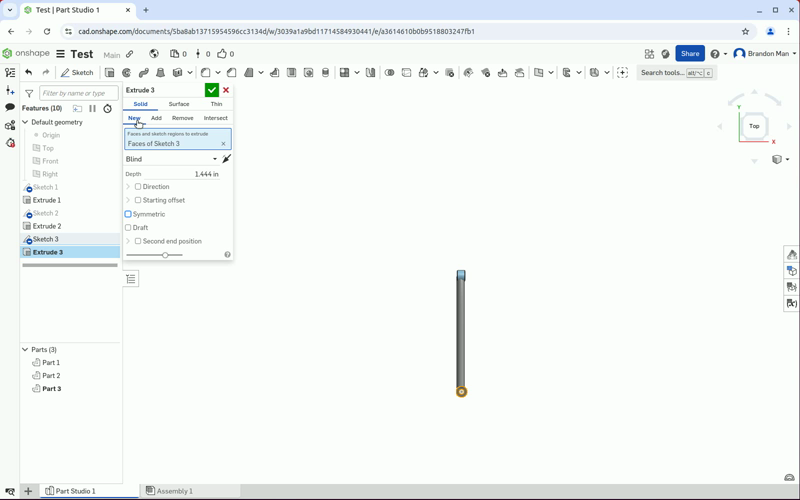
key(space)
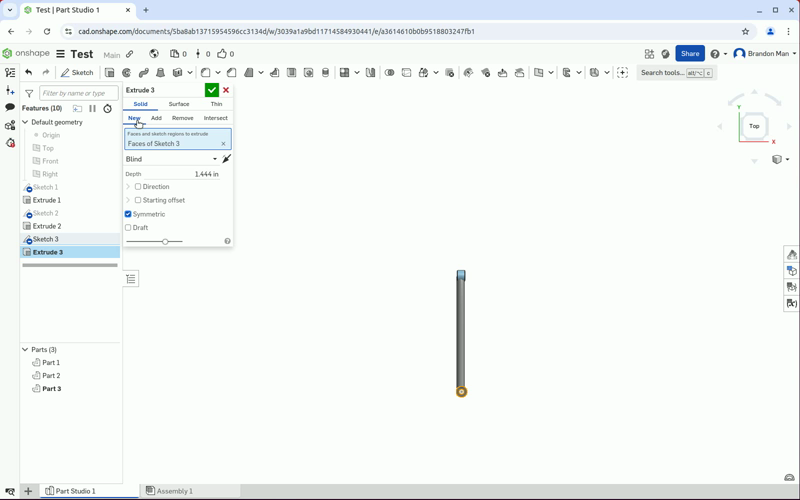
key(enter)
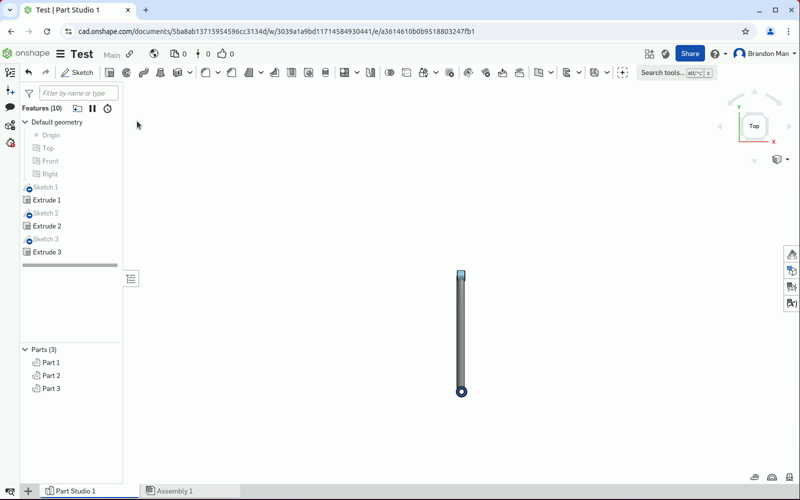
key(shift+h)
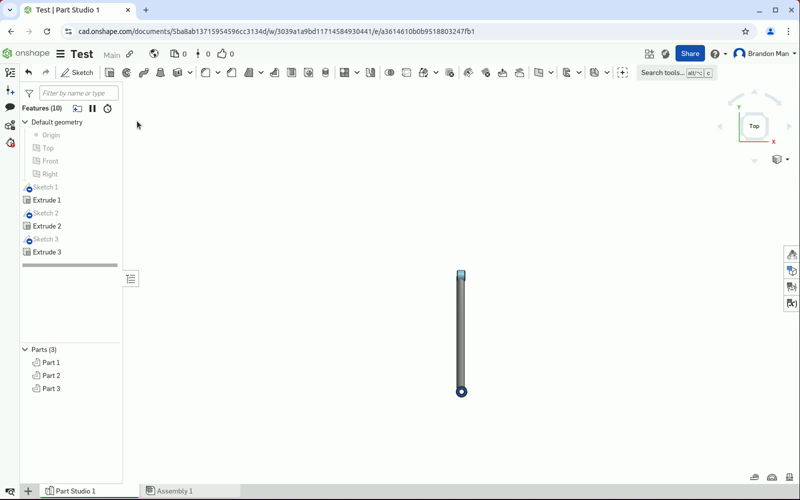
key(shift+h)
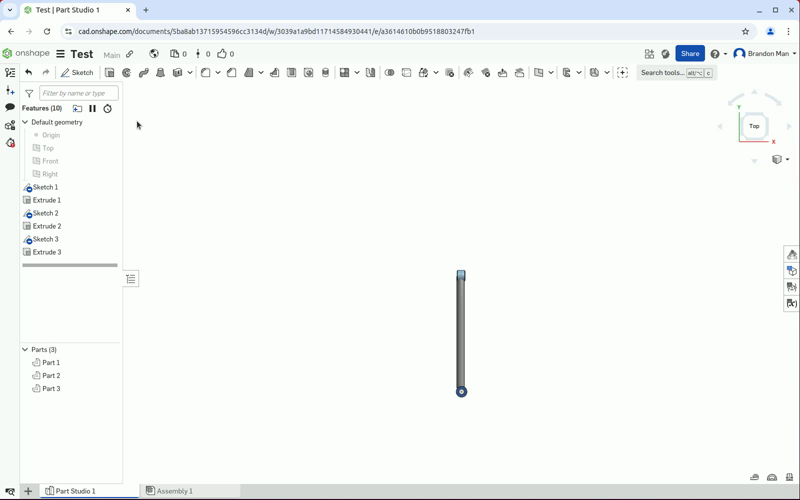
key(shift+7)
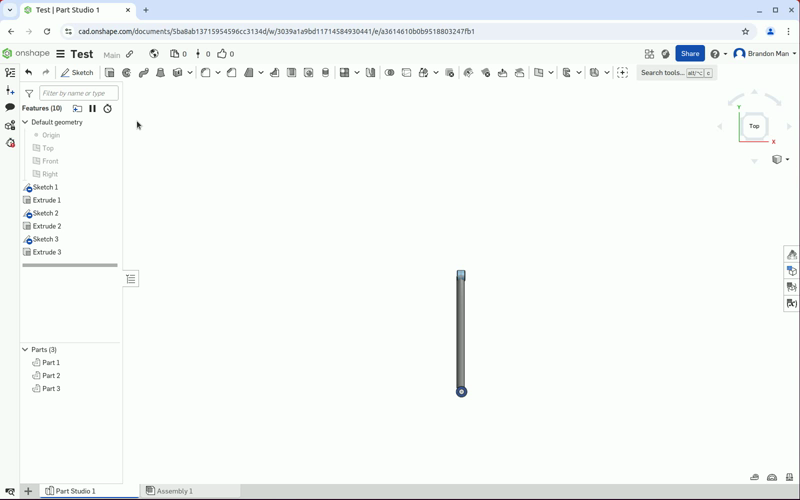
key(up, 3)
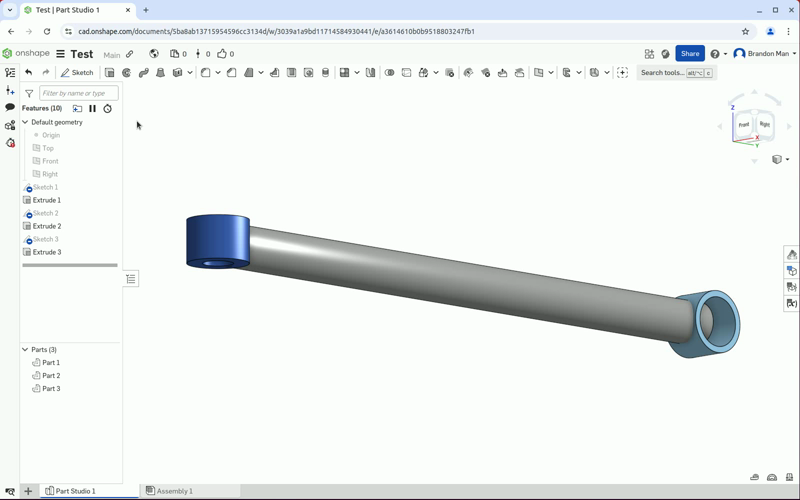
key(left, 3)
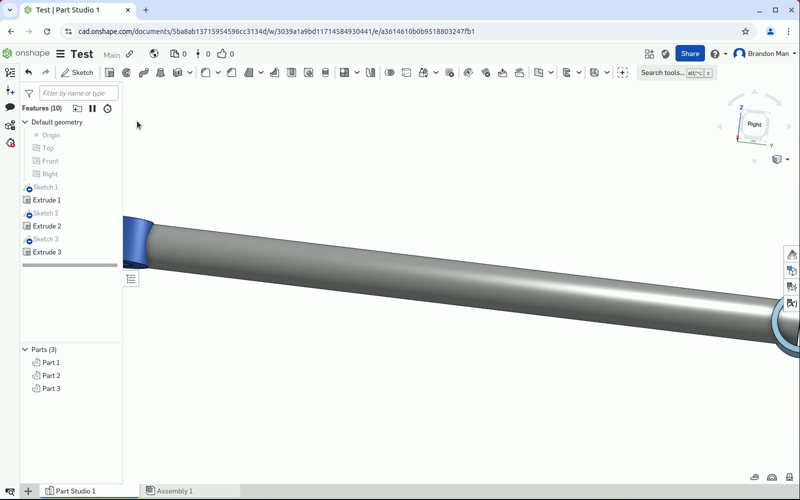
key(right, 3)
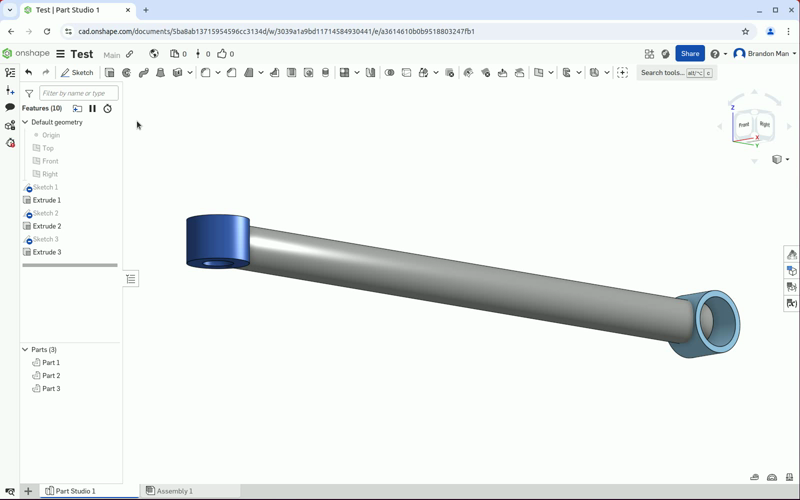
key(down, 3)
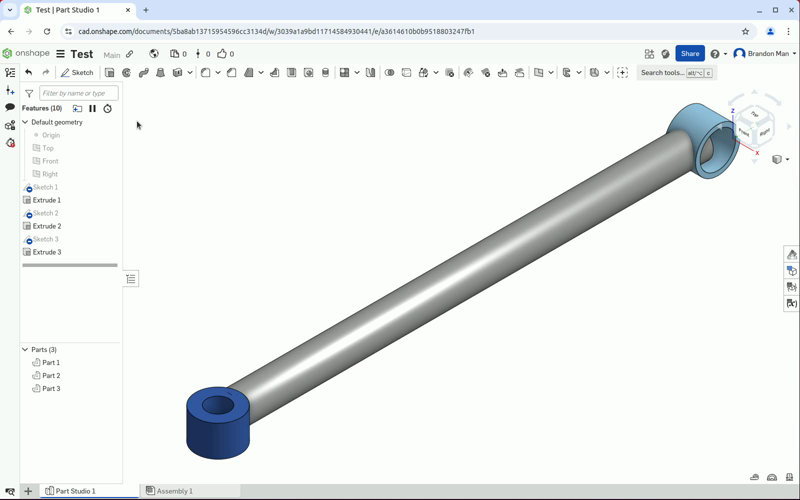
mouse_move(73, 189)
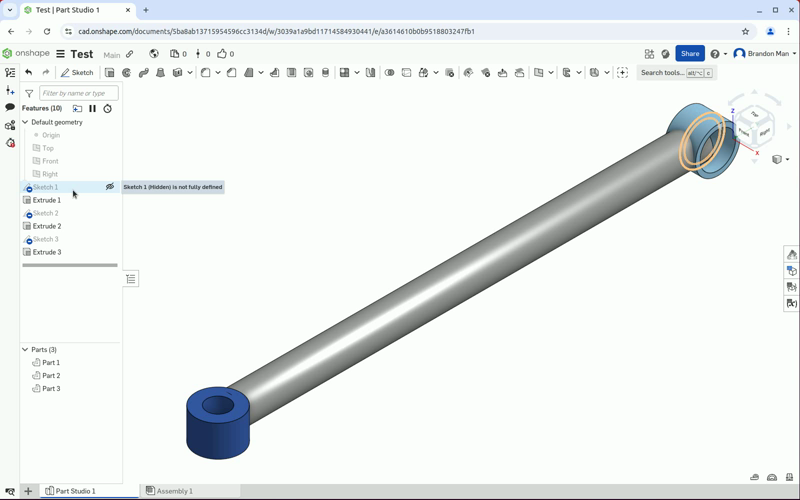
click(73, 189)